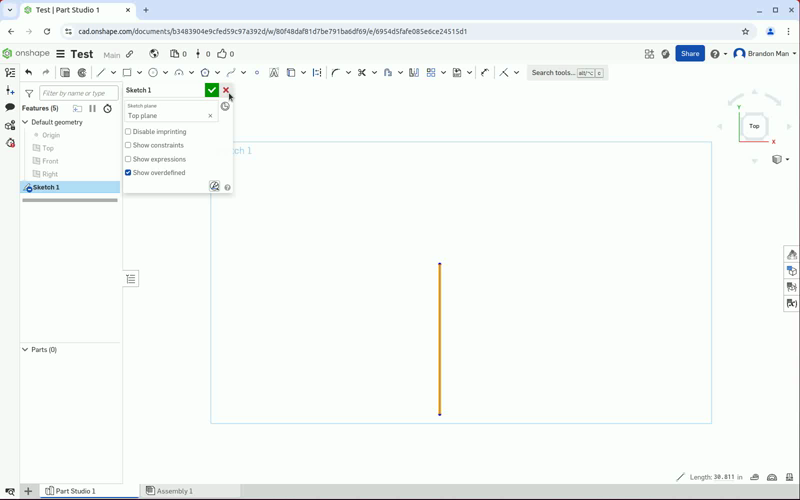
key(shift+h)
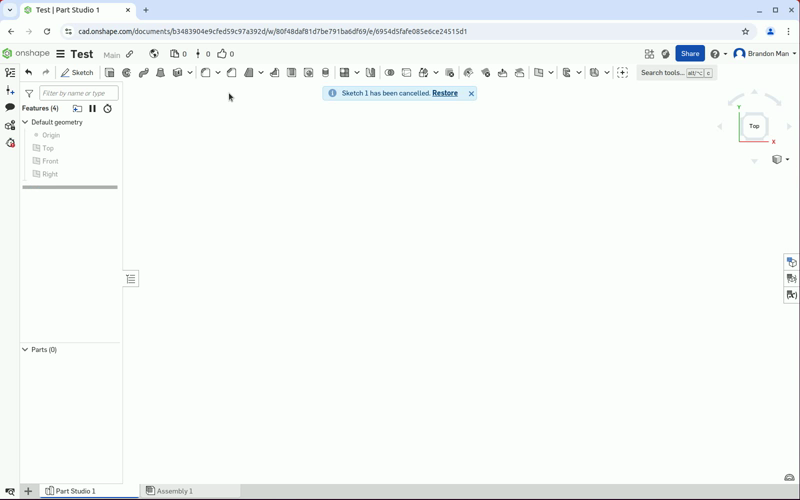
mouse_move(73, 352)
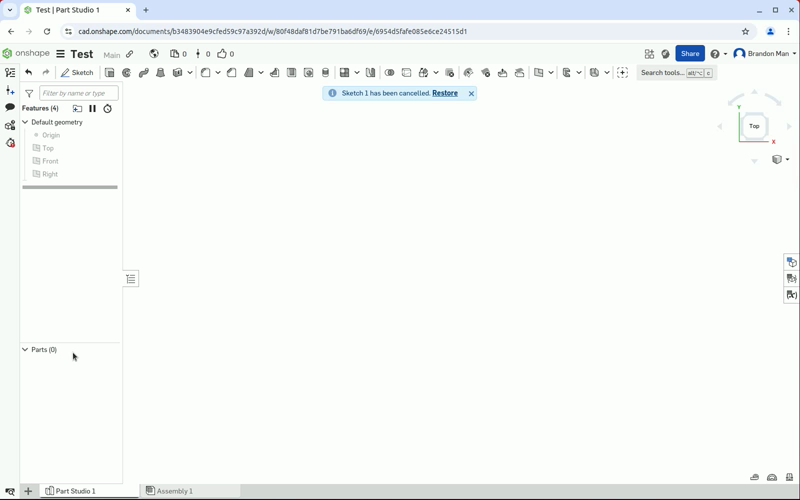
key(y)
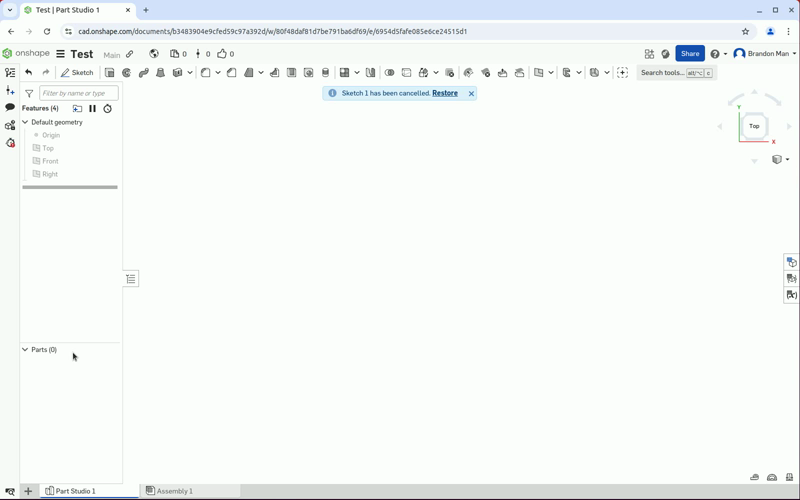
key(shift+p)
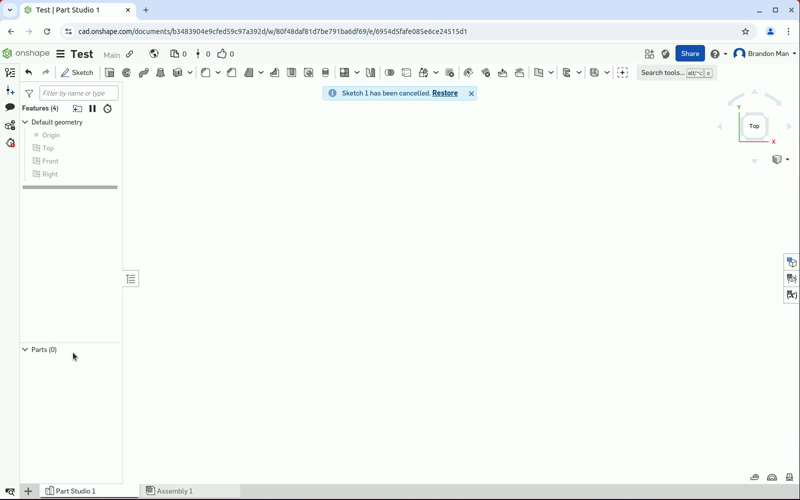
key(space)
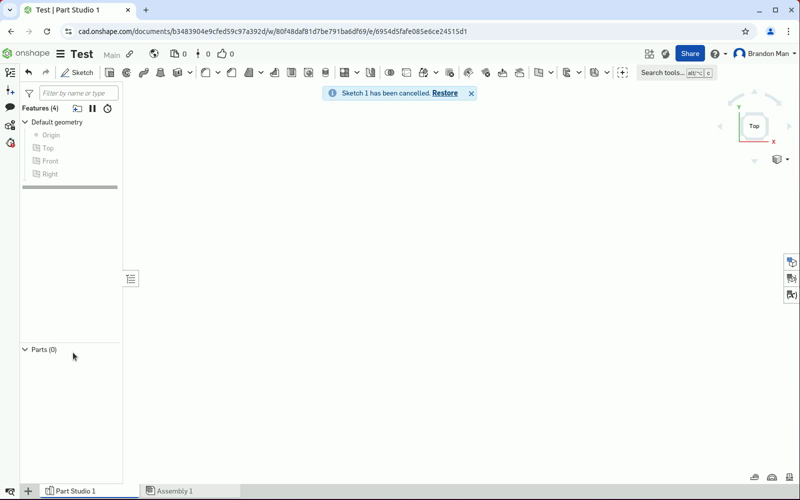
key_down(shift)
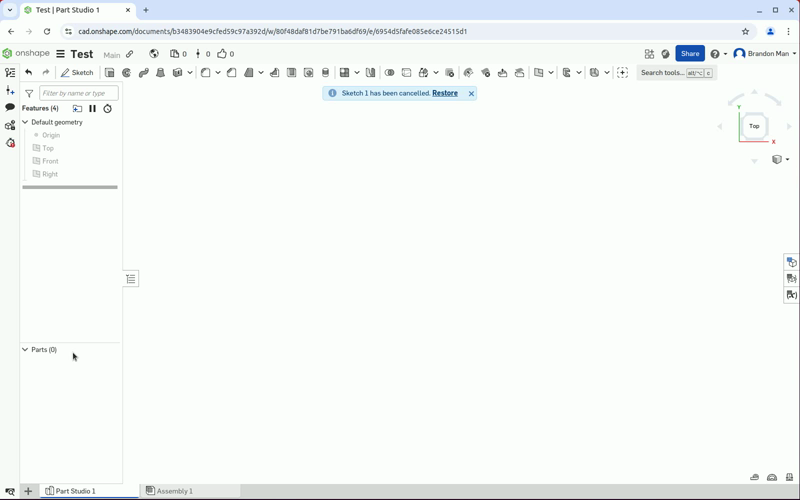
key(up)
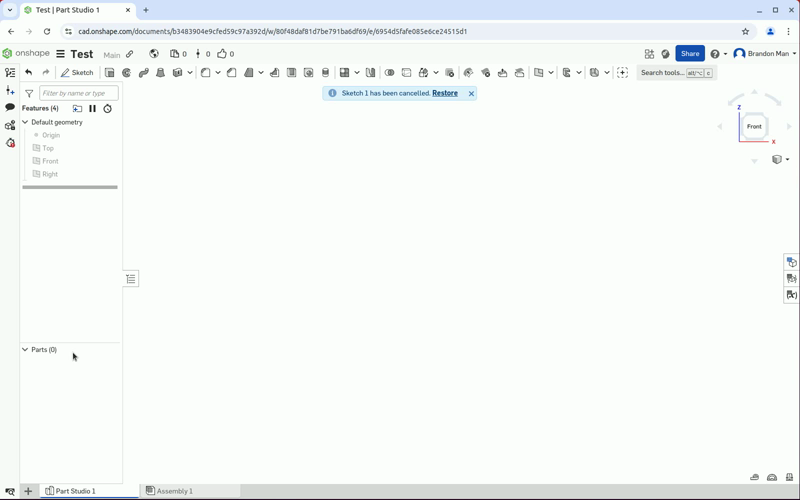
key_up(shift)
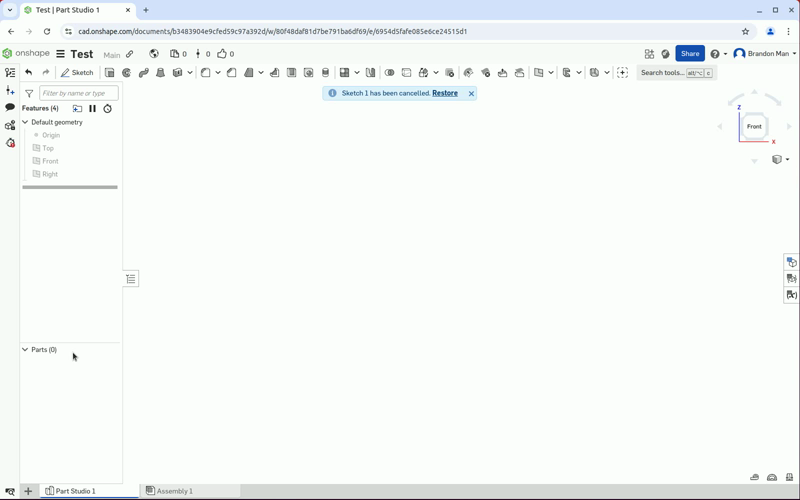
mouse_move(73, 352)
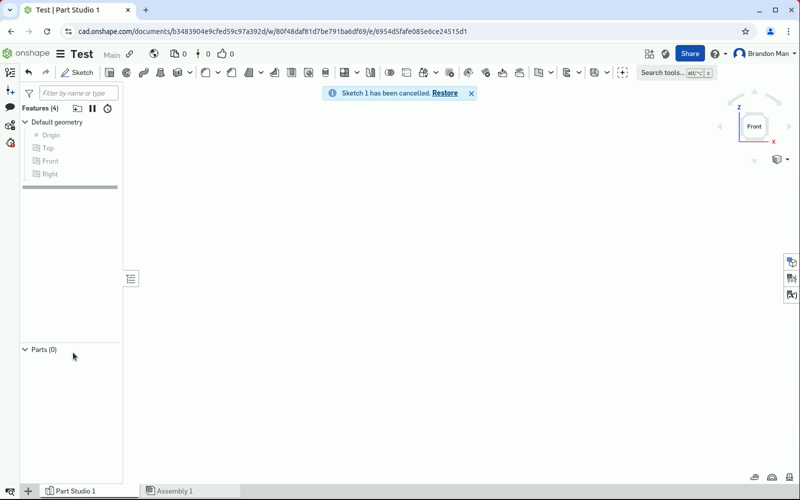
key(shift+y)
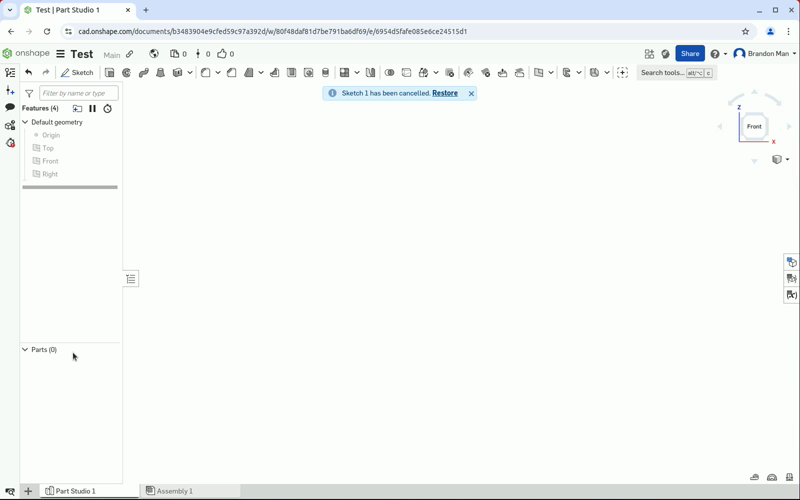
key(shift+s)
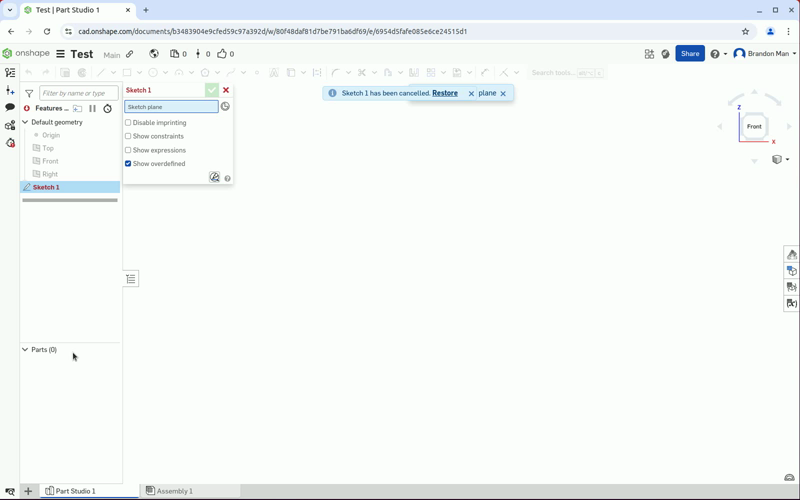
mouse_move(73, 163)
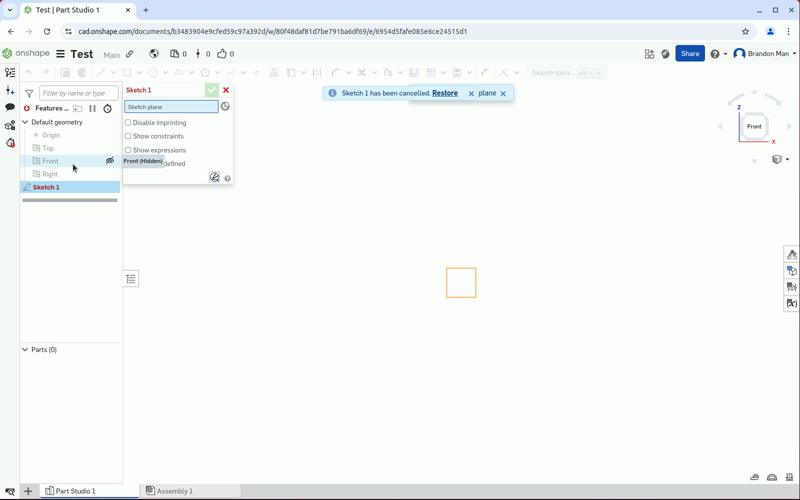
click(73, 163)
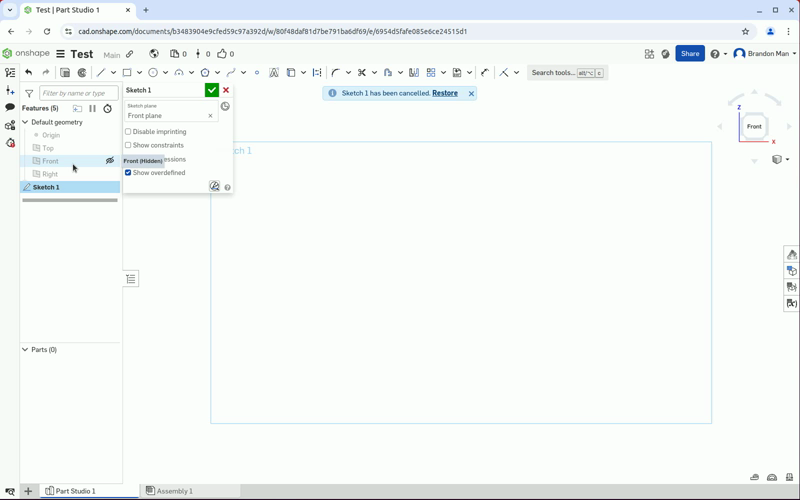
mouse_move(73, 352)
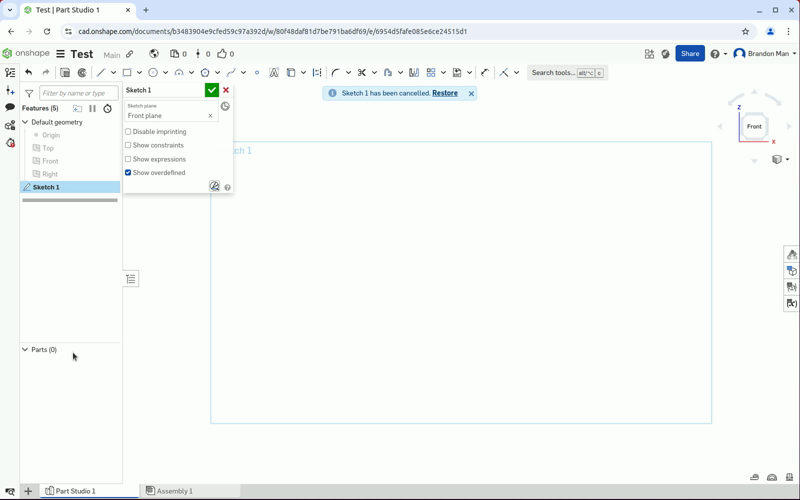
key(y)
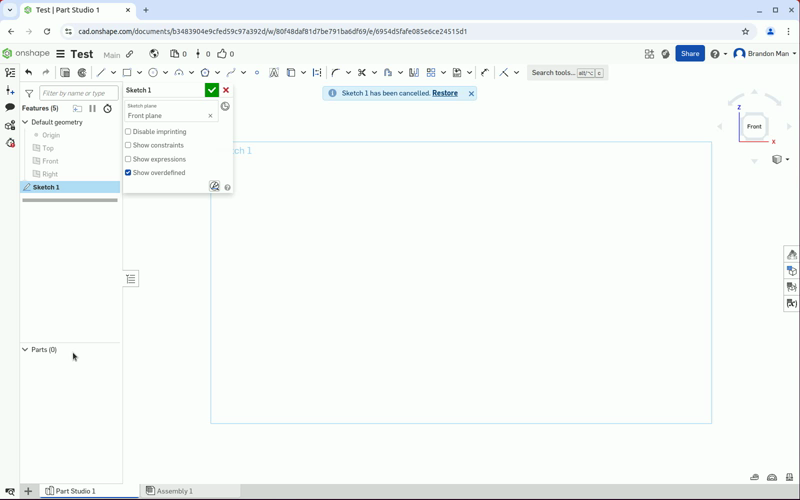
key(l)
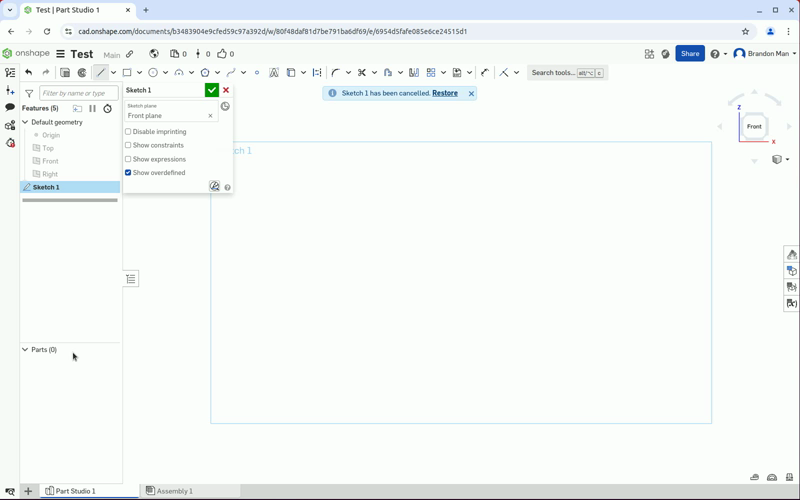
key_down(shift)
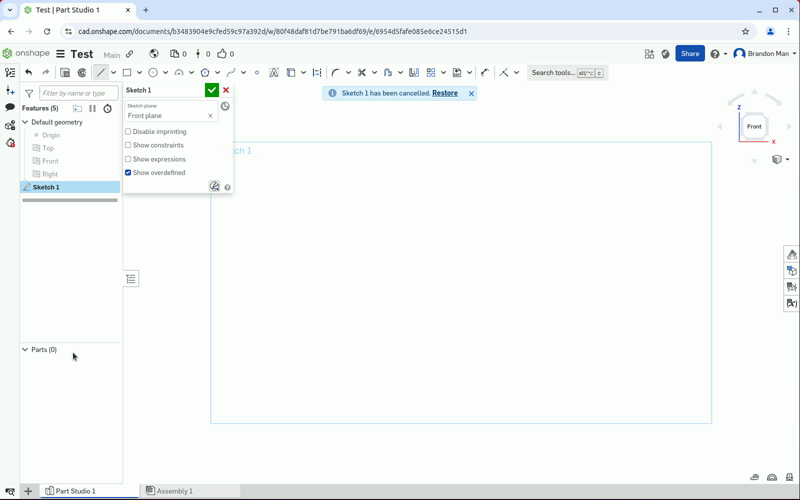
mouse_move(348, 395)
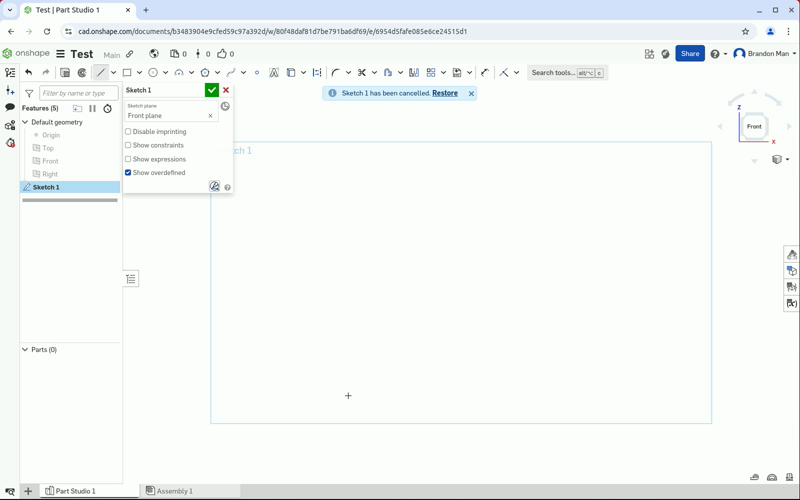
click(348, 395)
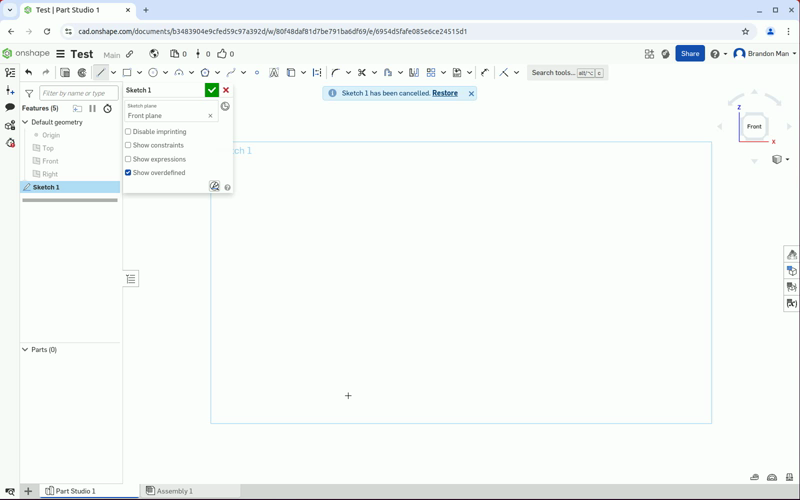
key_up(shift)
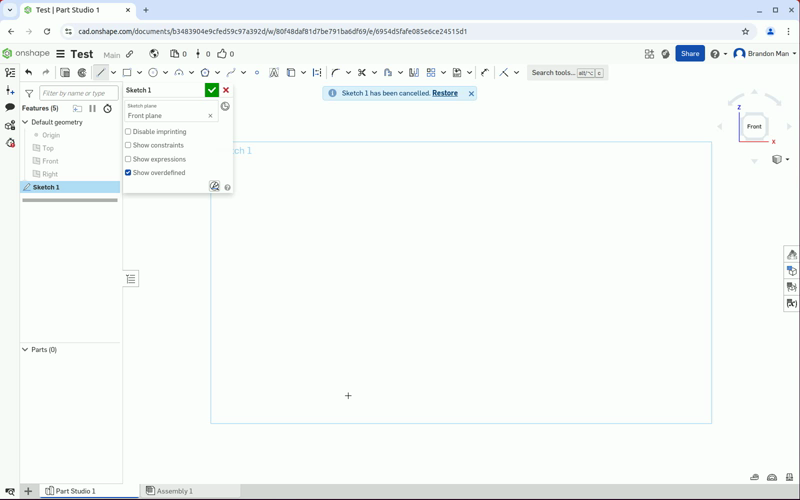
key_down(shift)
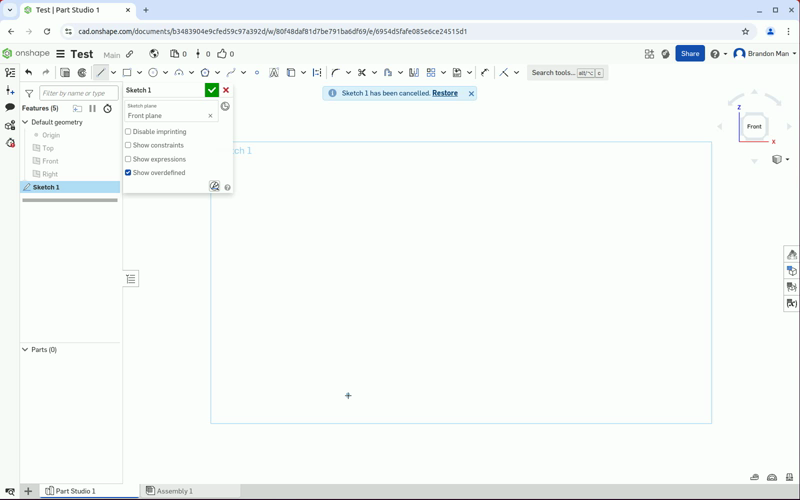
mouse_move(572, 395)
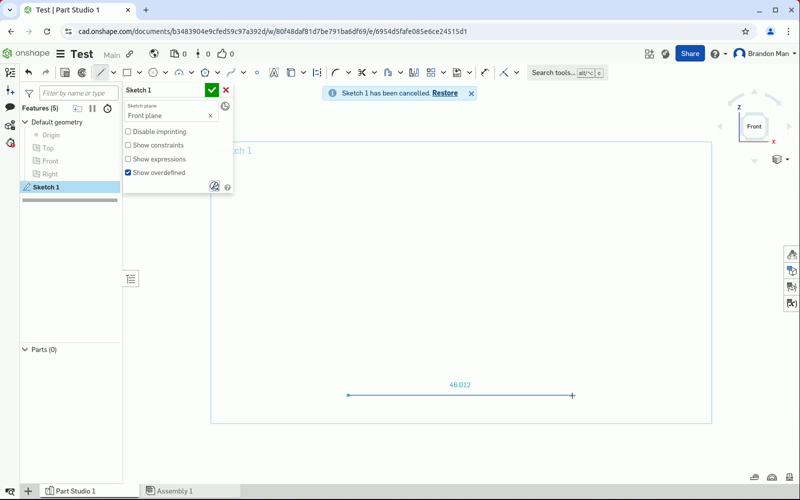
click(572, 395)
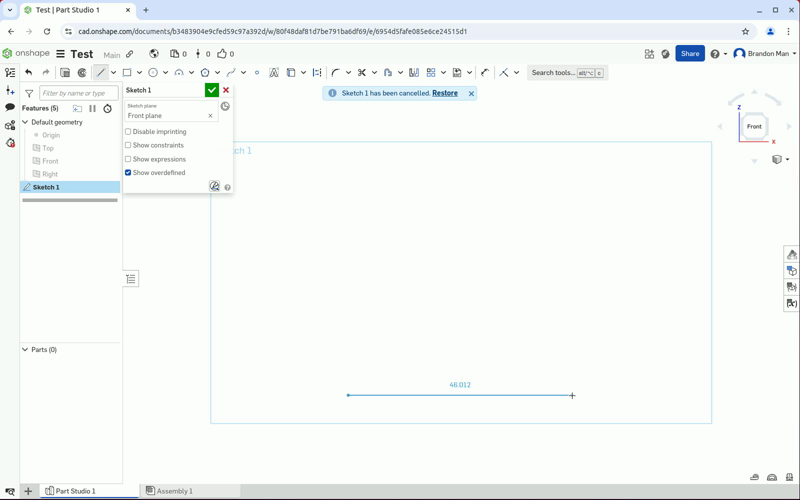
key_up(shift)
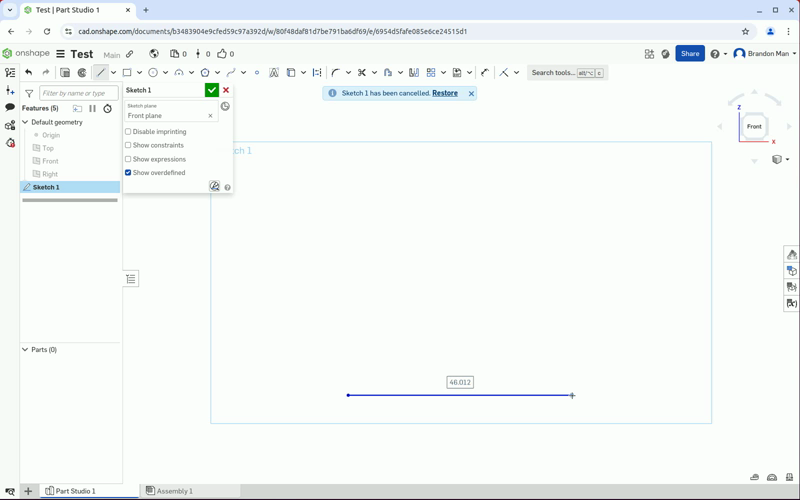
key_down(shift)
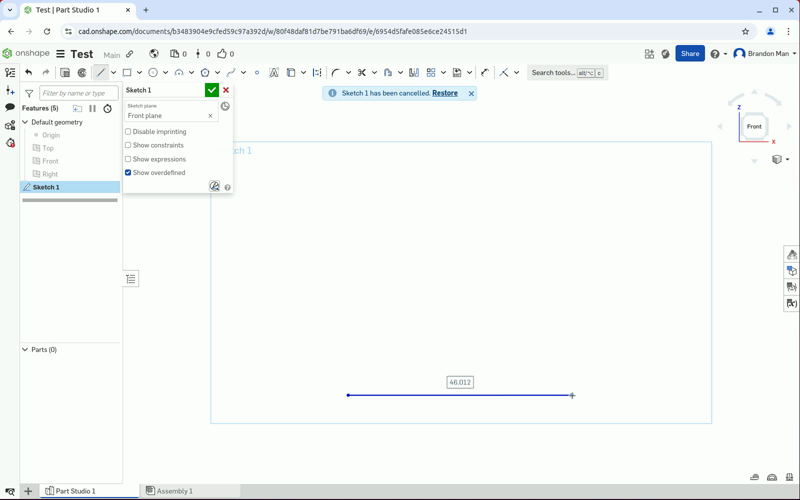
mouse_move(572, 171)
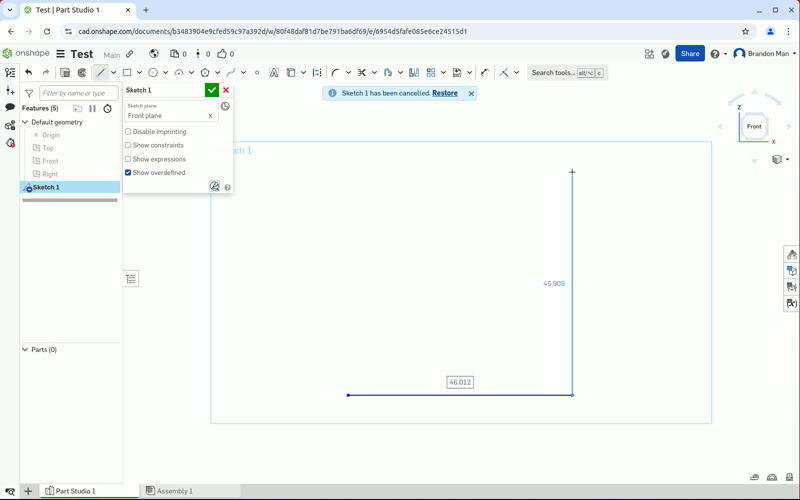
click(572, 171)
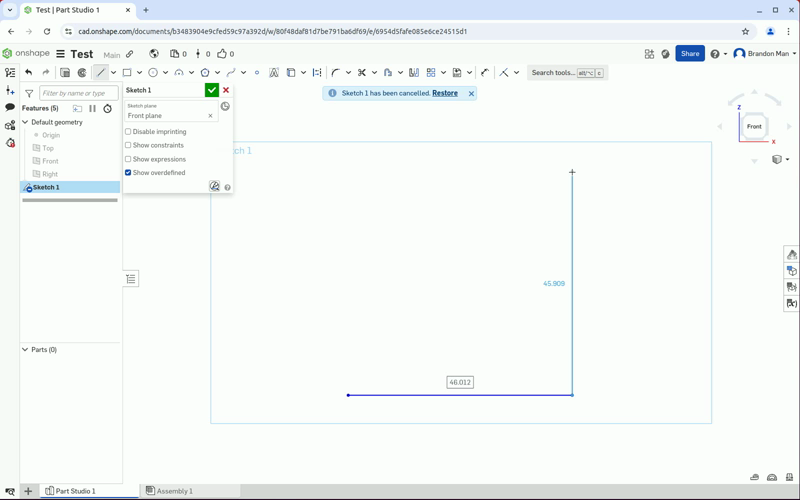
key_up(shift)
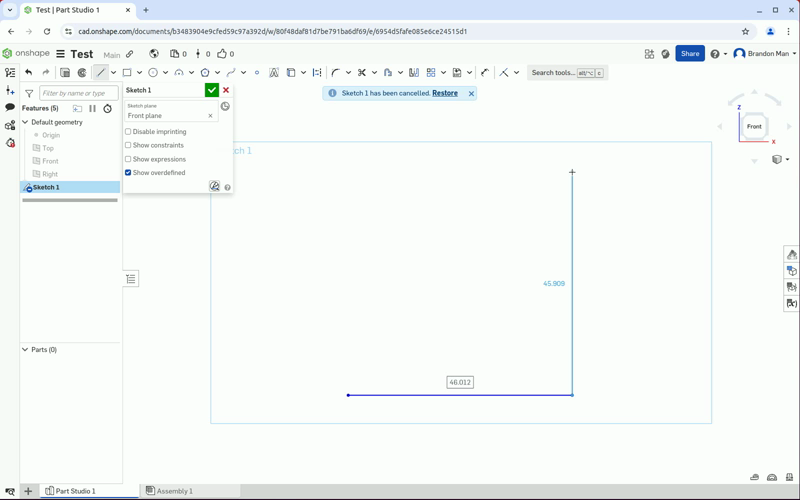
key_down(shift)
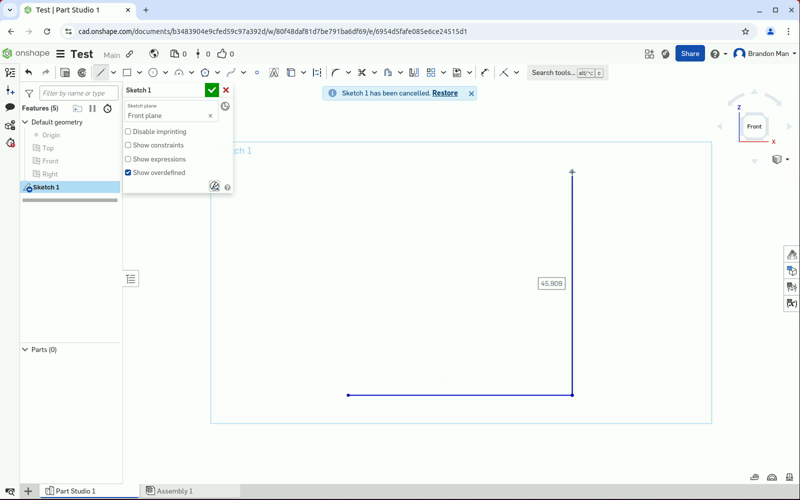
mouse_move(348, 171)
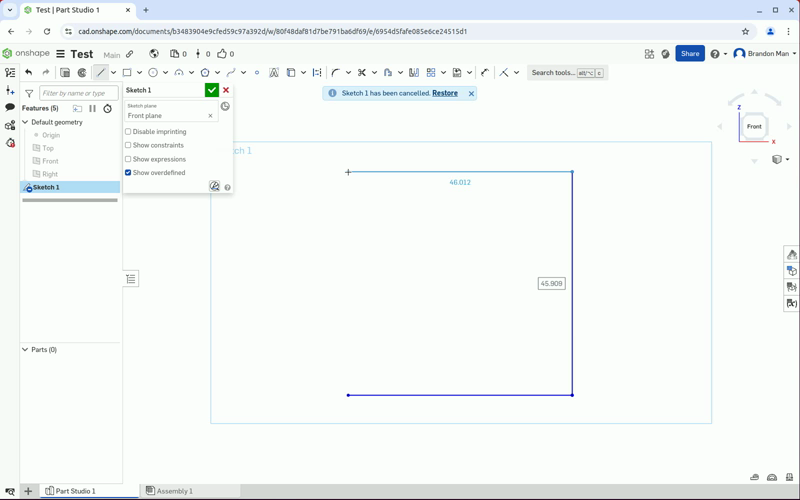
click(348, 171)
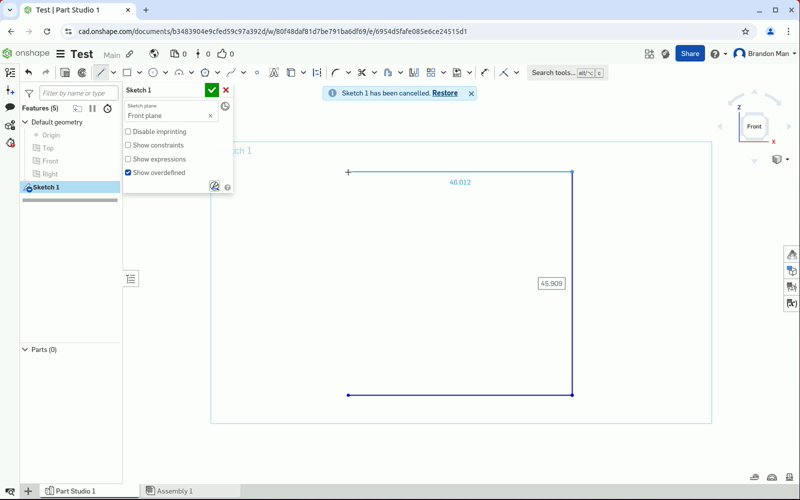
key_up(shift)
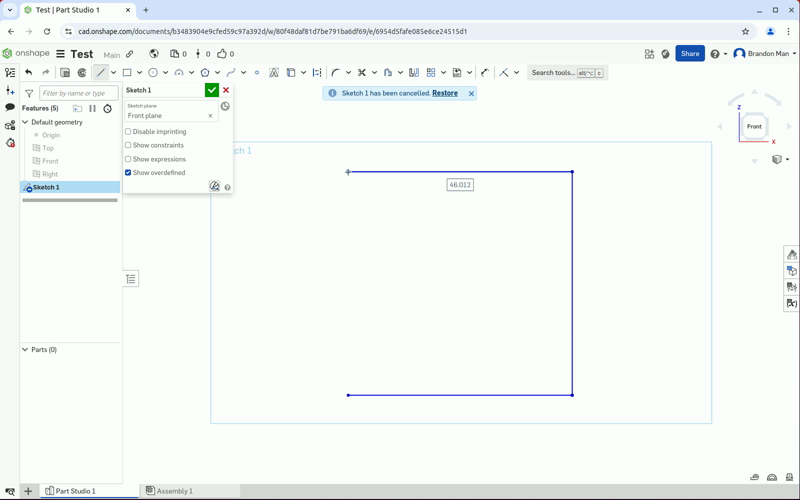
key_down(shift)
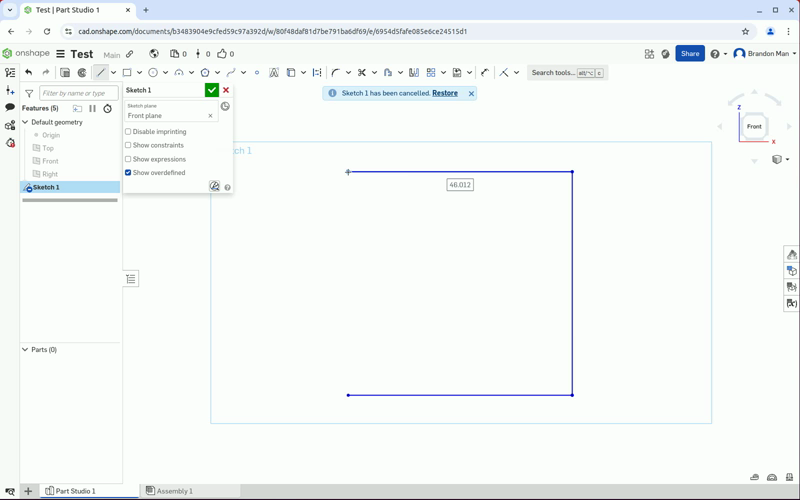
mouse_move(348, 395)
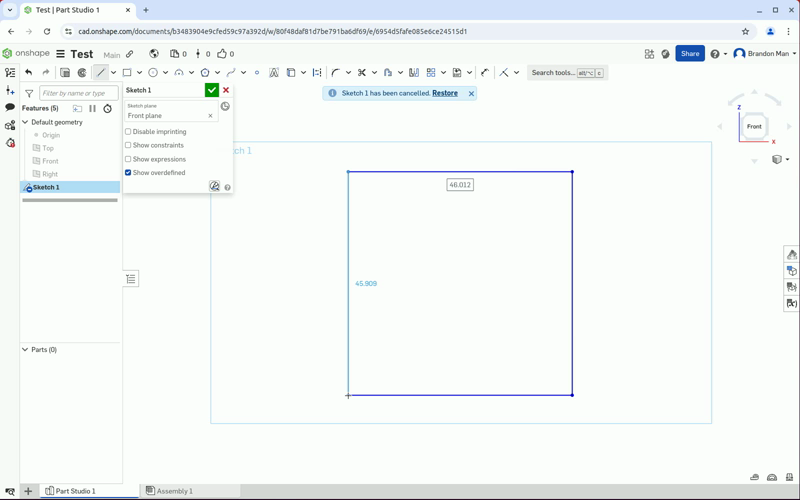
key_up(shift)
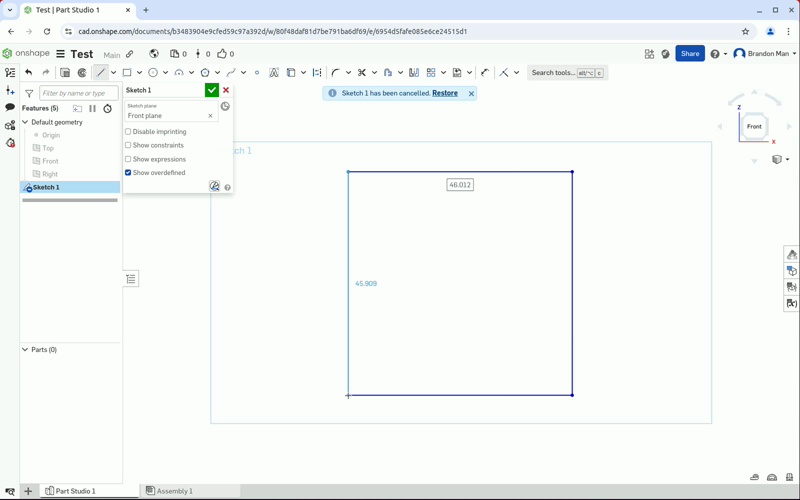
click(348, 395)
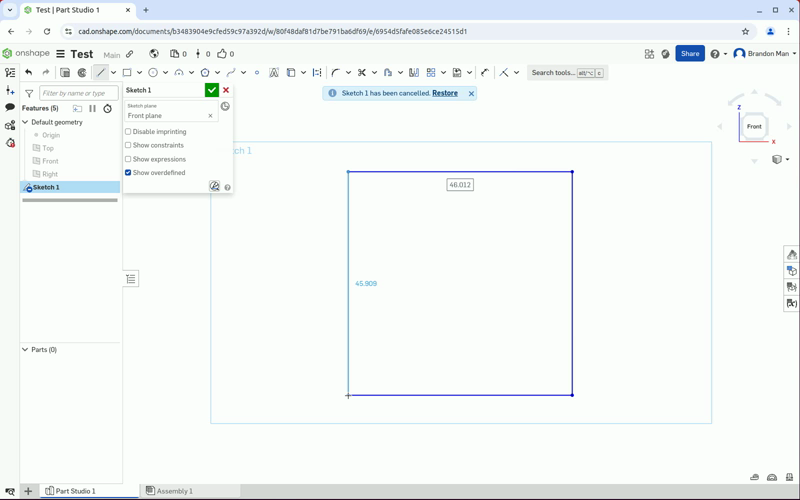
key(esc)
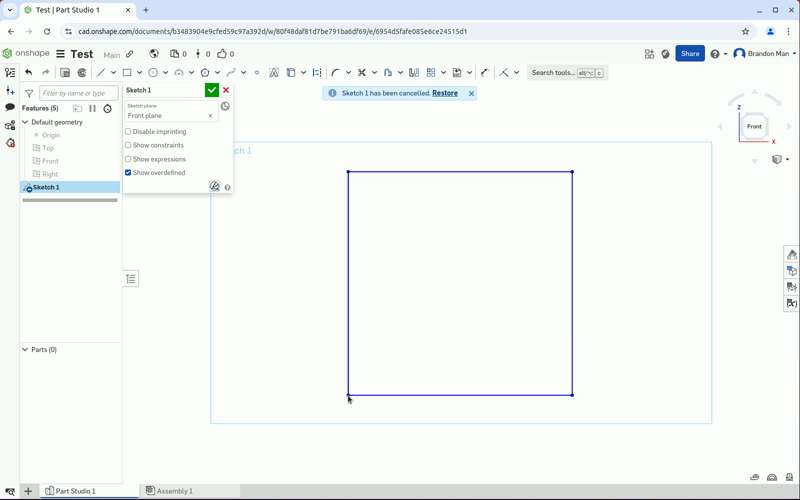
mouse_move(509, 278)
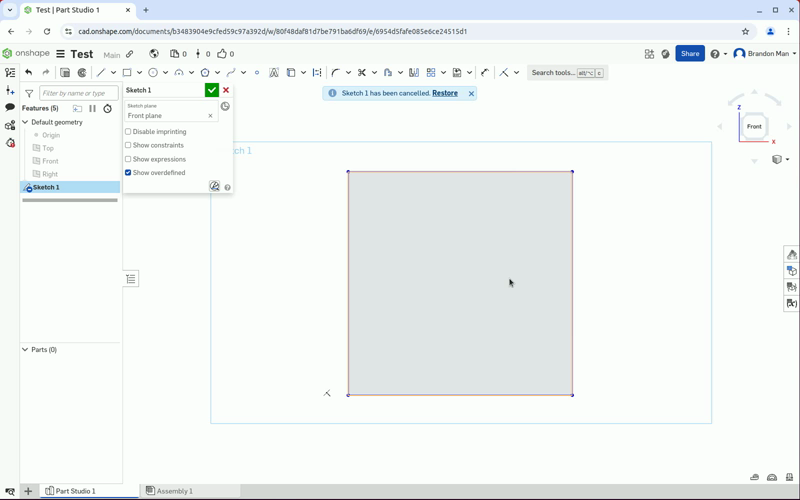
click(509, 278)
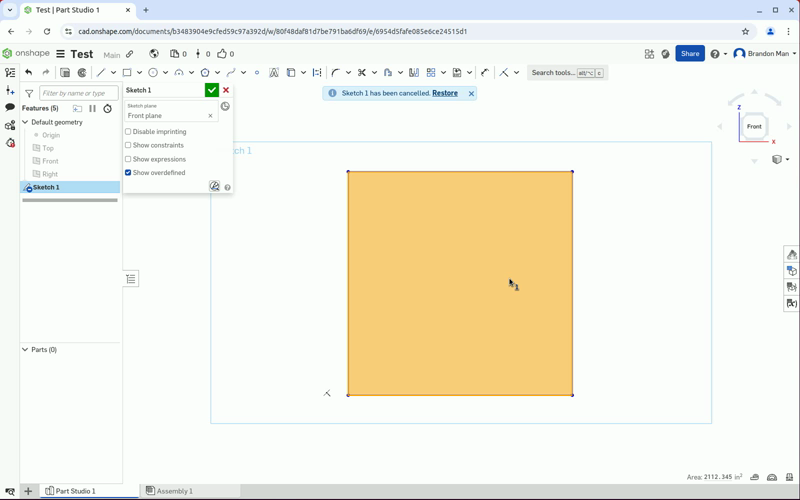
mouse_move(73, 352)
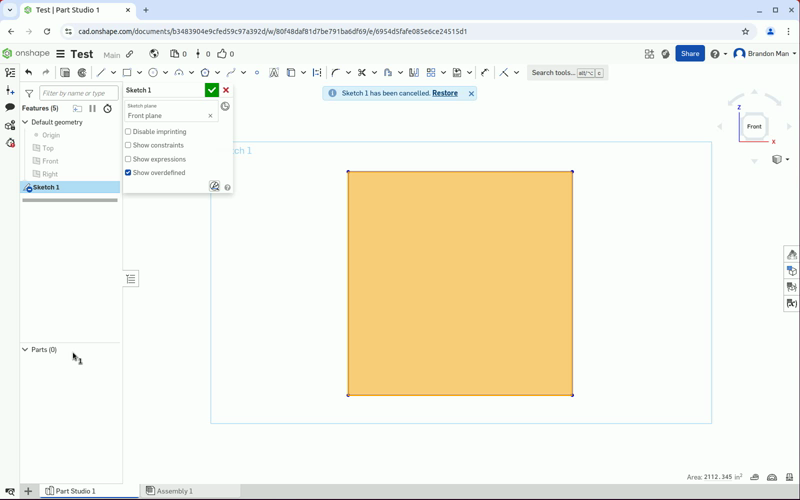
key(shift+y)
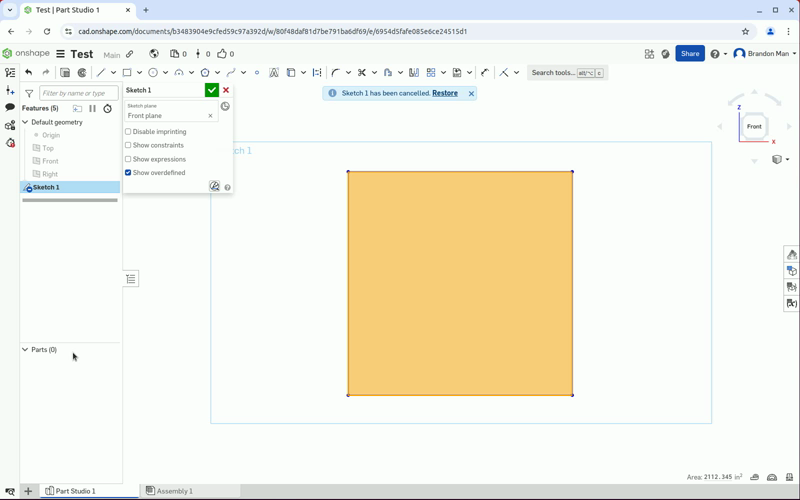
key(shift+e)
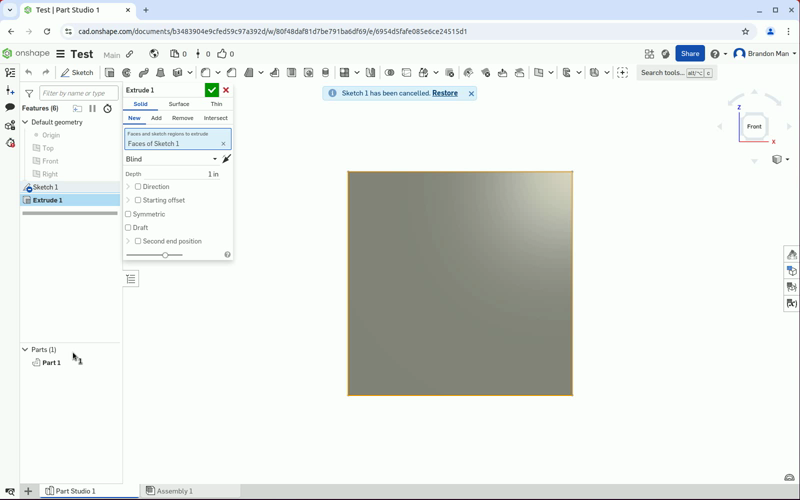
mouse_move(143, 106)
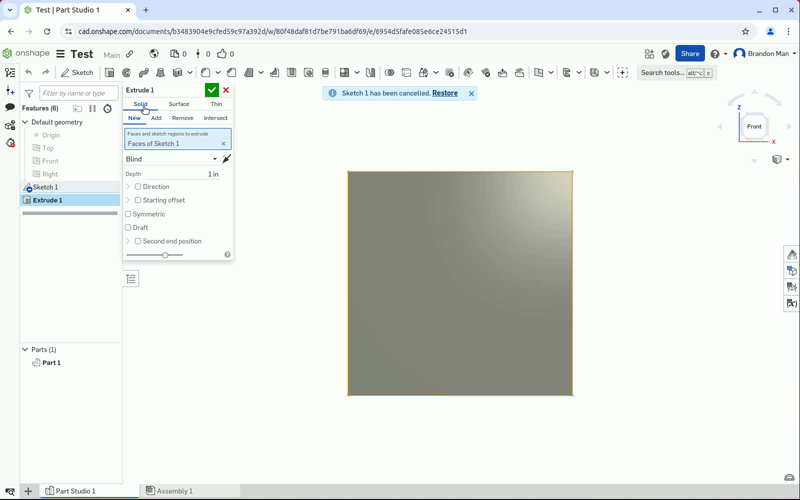
click(143, 106)
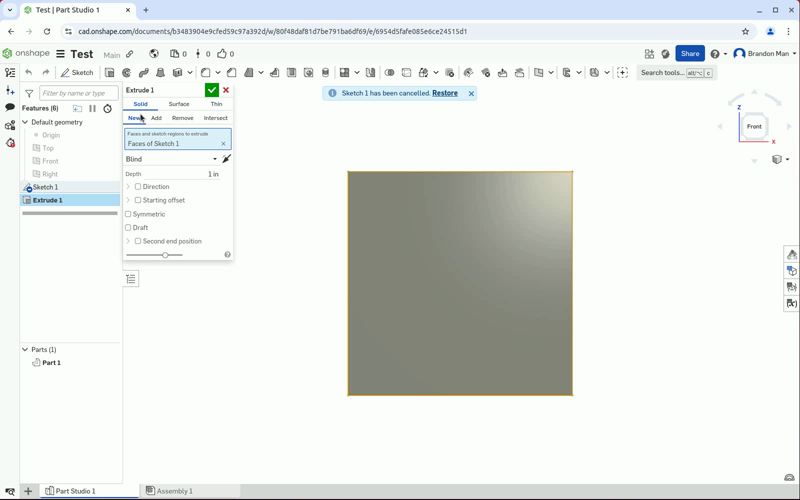
mouse_move(137, 120)
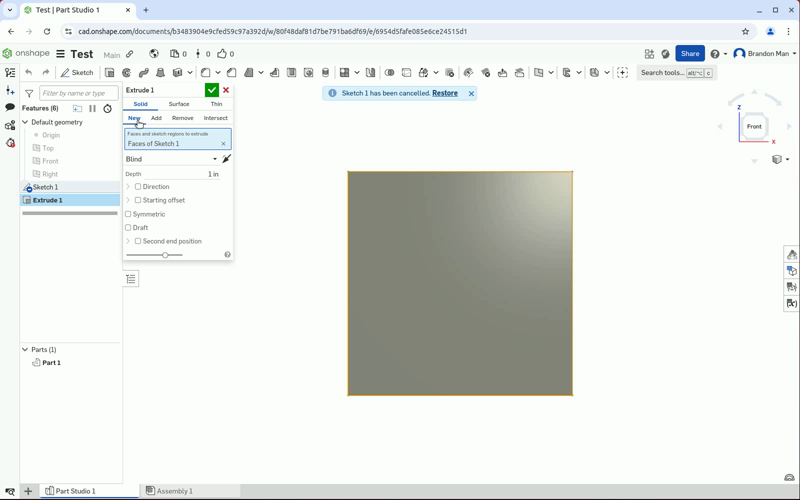
click(137, 120)
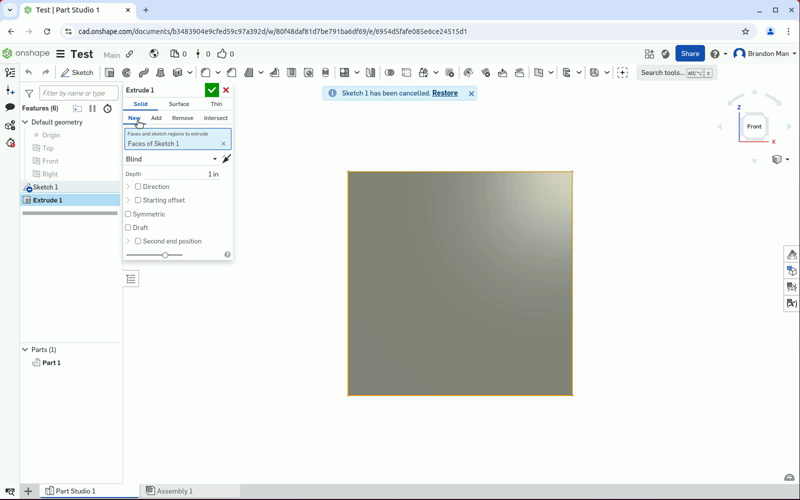
key(tab, 4)
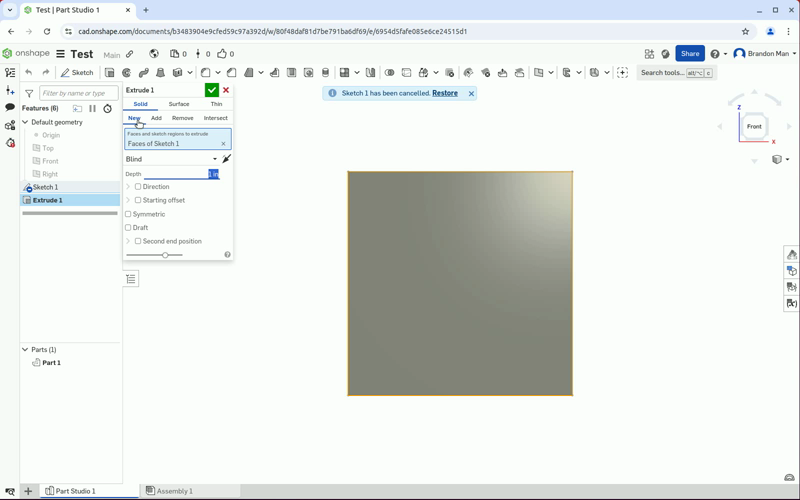
text(46.216)
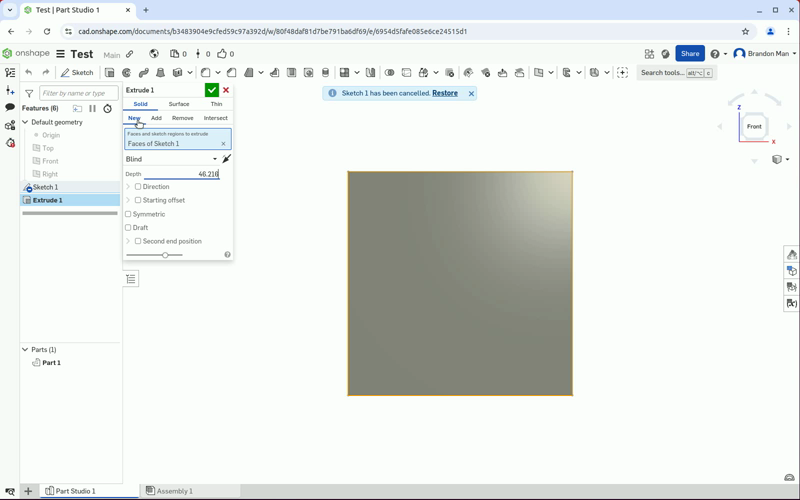
key(tab, 3)
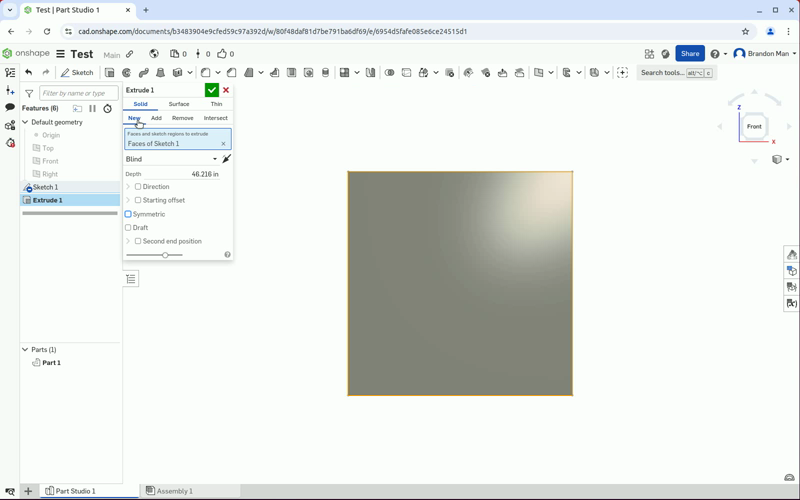
key(space)
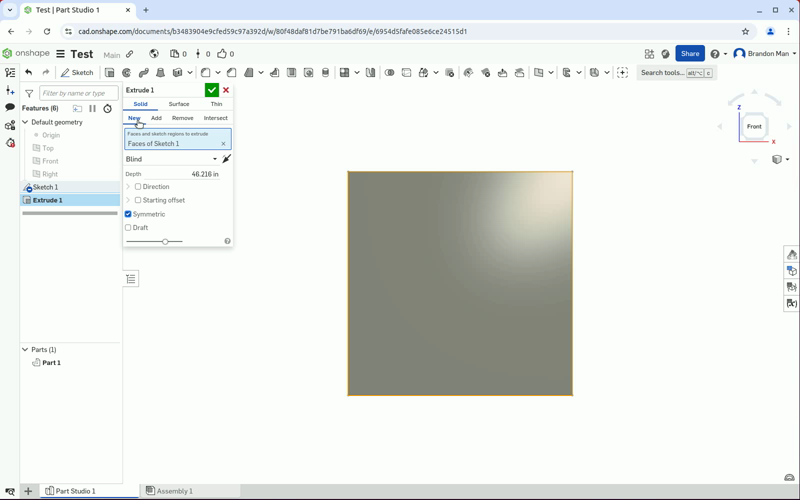
key(enter)
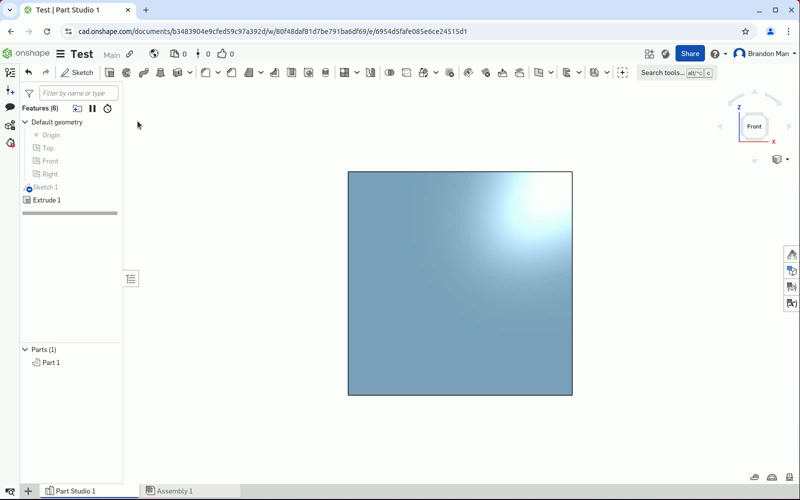
key(shift+h)
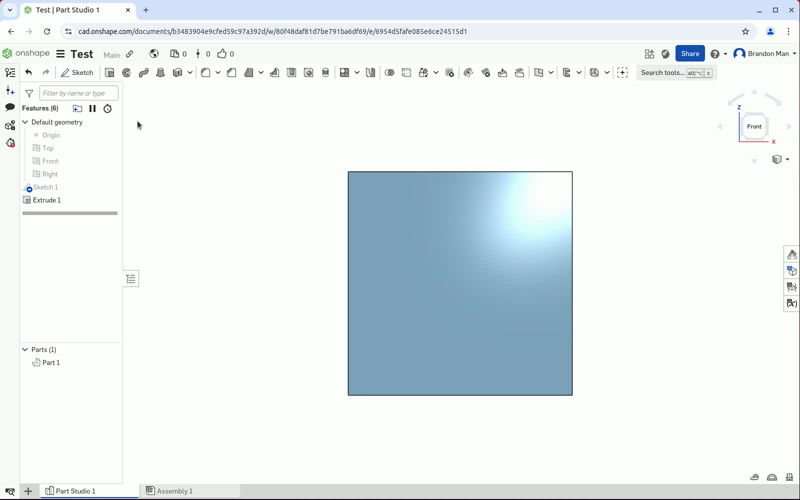
key(shift+h)
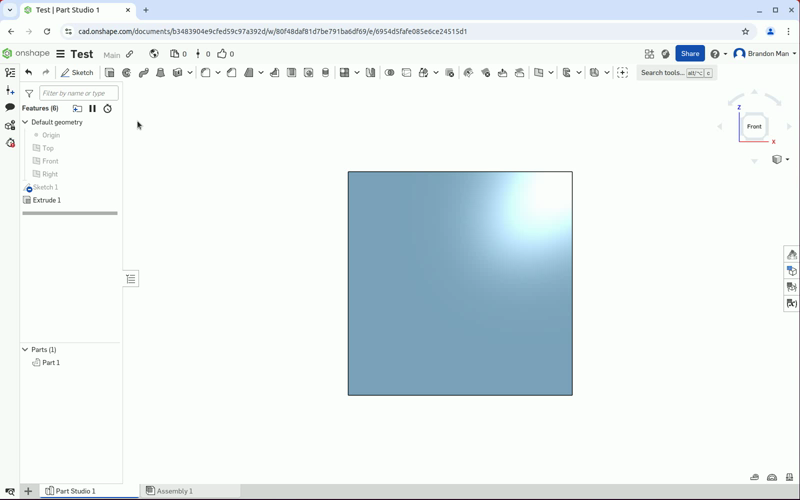
mouse_move(73, 189)
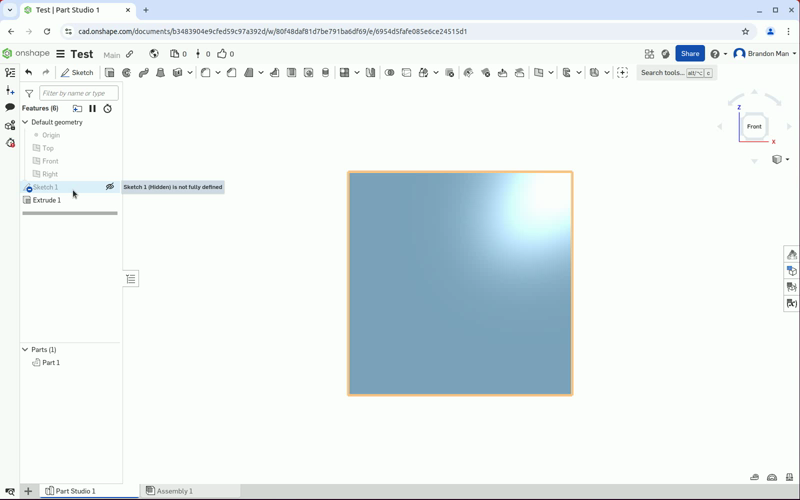
click(73, 189)
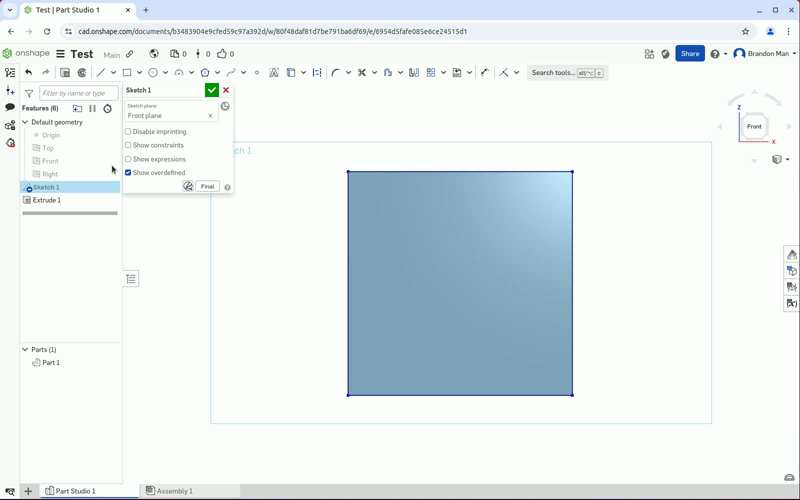
mouse_move(229, 92)
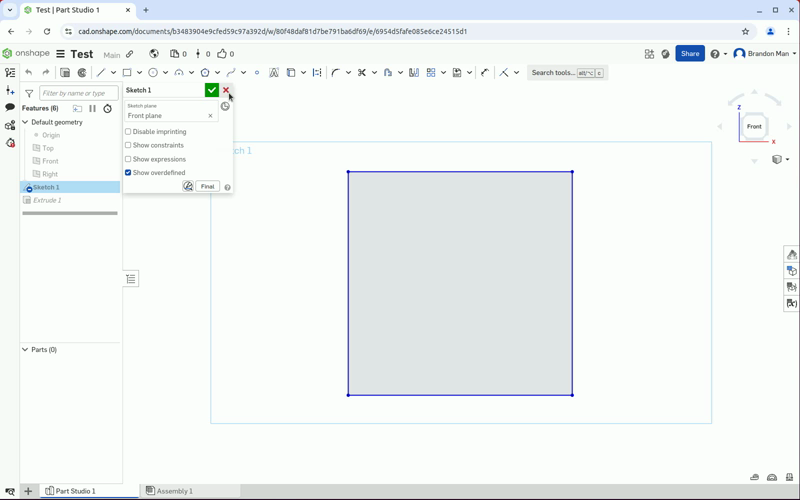
click(229, 92)
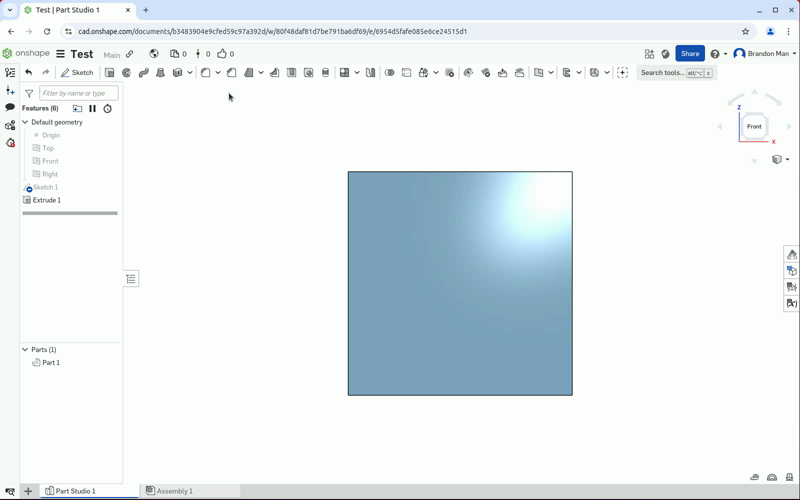
mouse_move(541, 75)
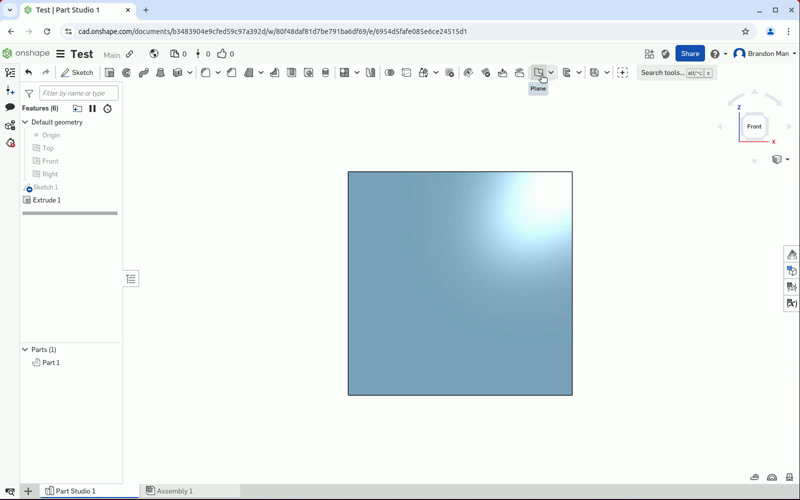
click(541, 75)
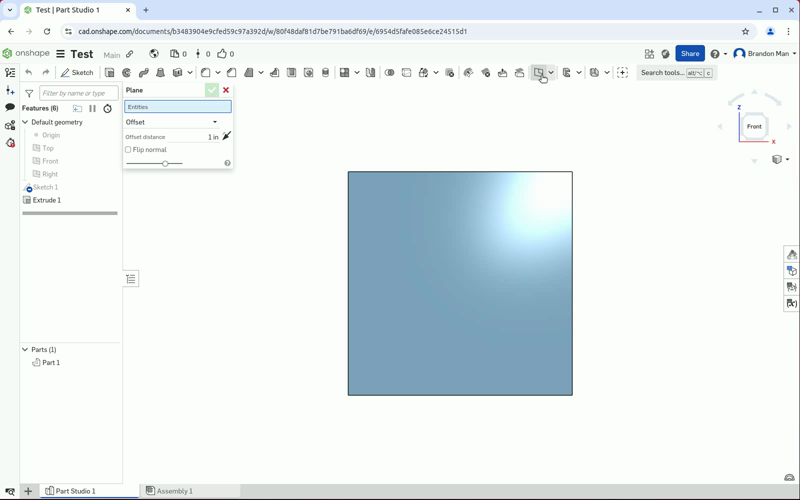
mouse_move(73, 163)
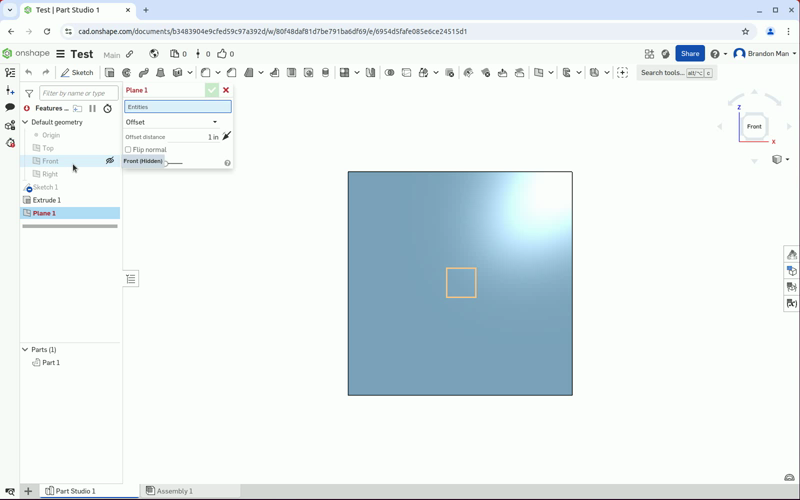
click(73, 163)
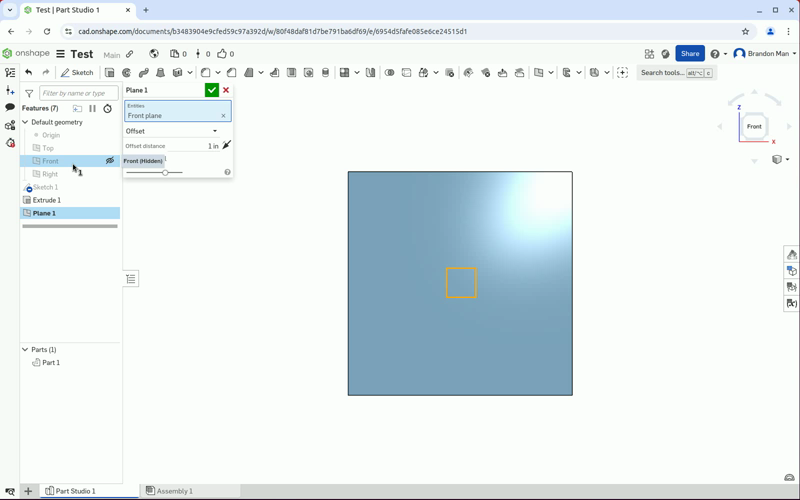
key(tab, 2)
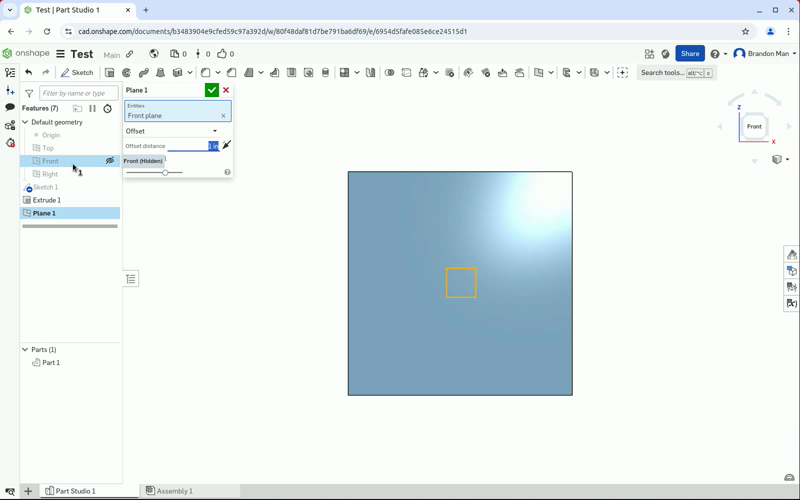
text(23.108)
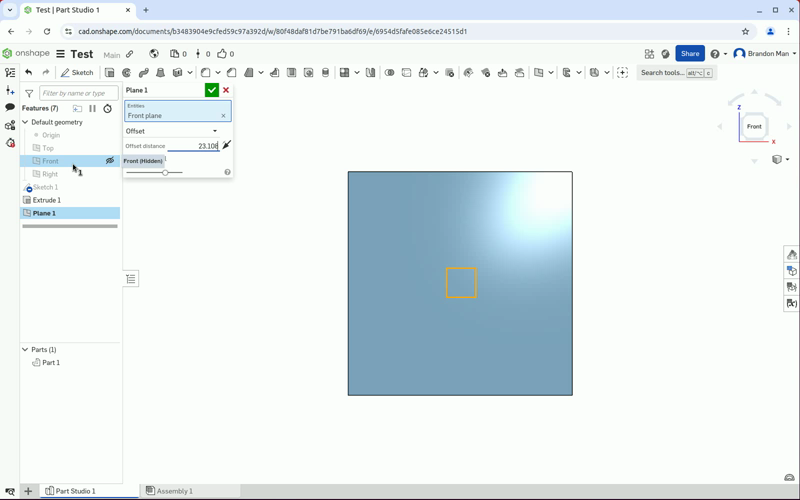
key(enter, 2)
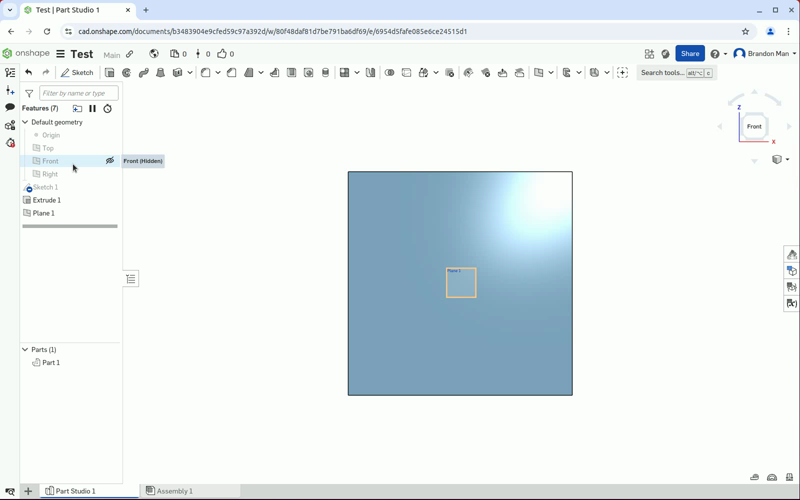
key(shift+s)
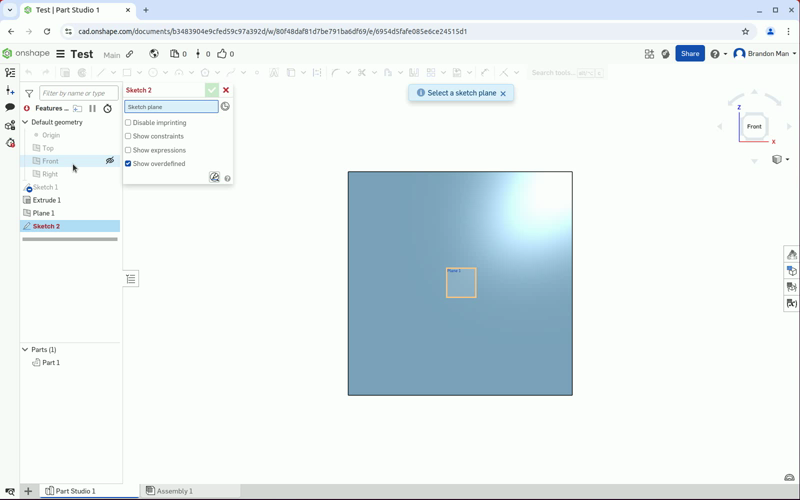
mouse_move(73, 215)
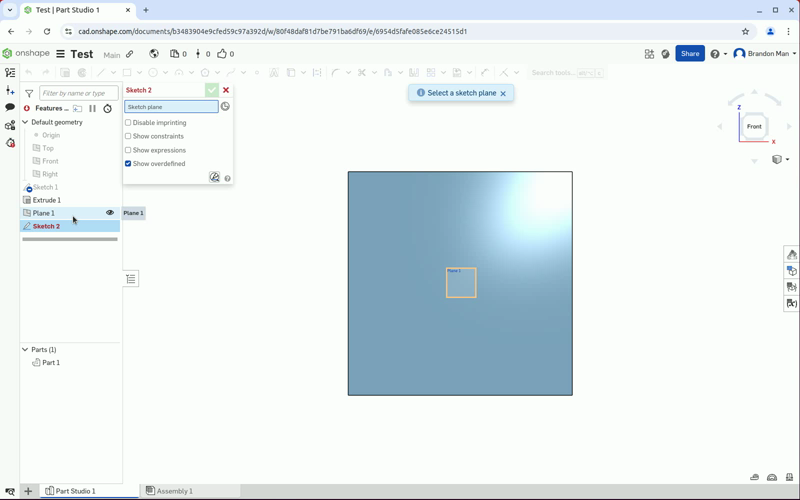
click(73, 215)
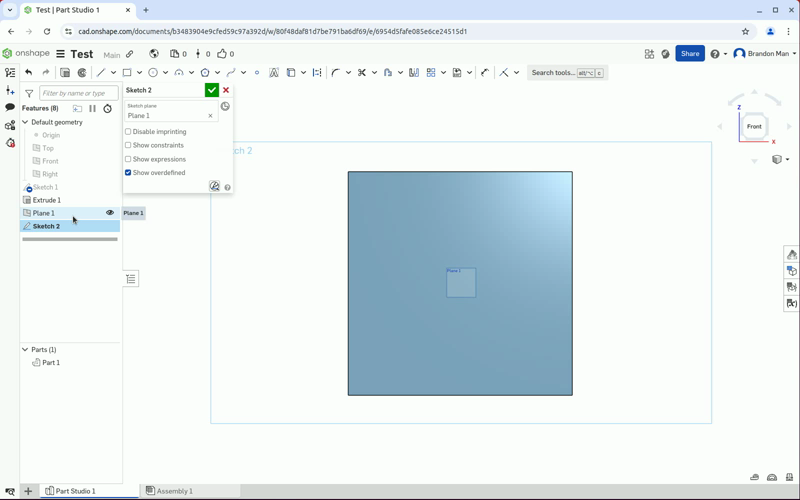
mouse_move(73, 352)
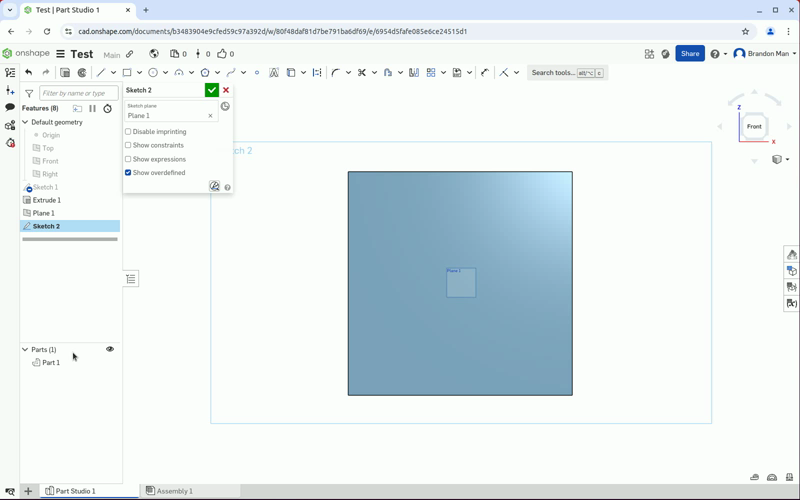
key(y)
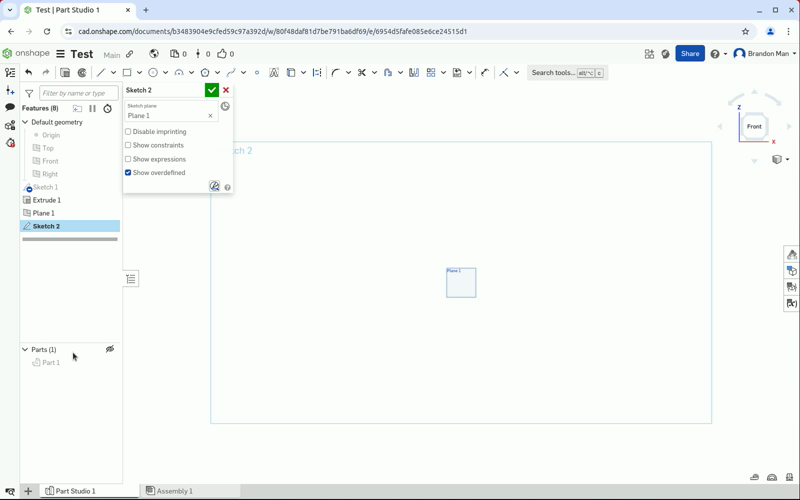
key(a)
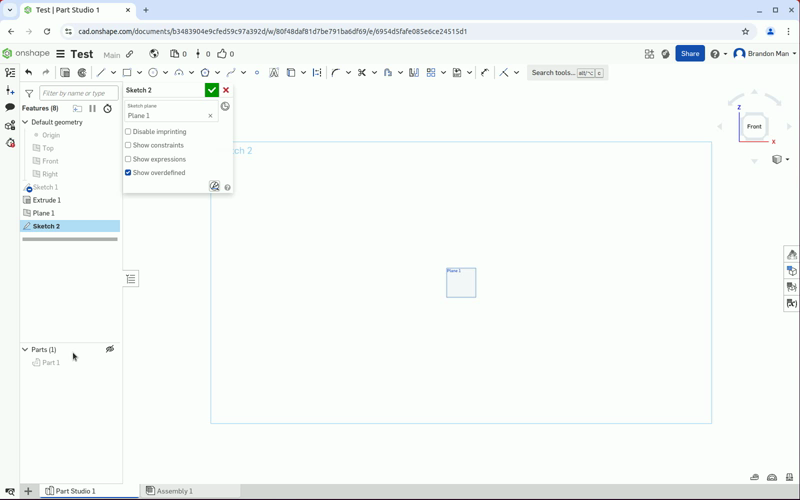
key_down(shift)
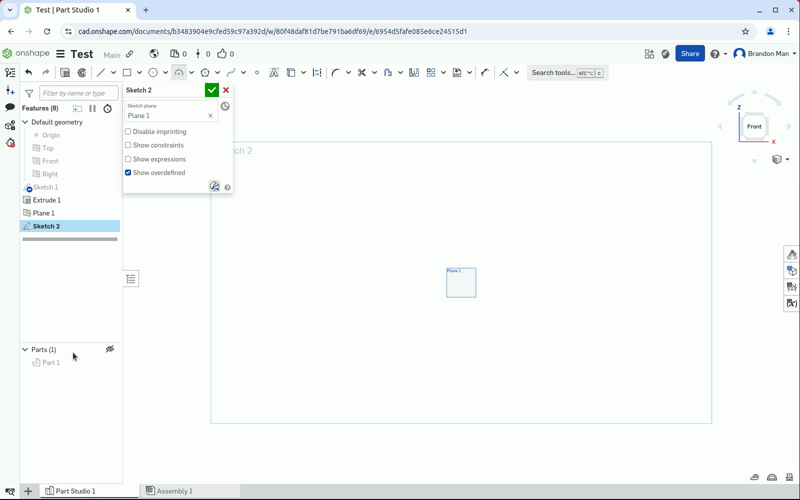
mouse_move(573, 240)
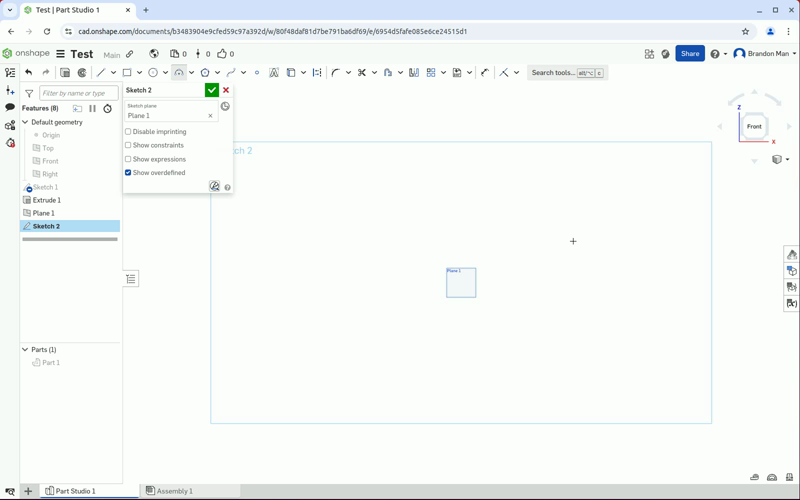
click(573, 240)
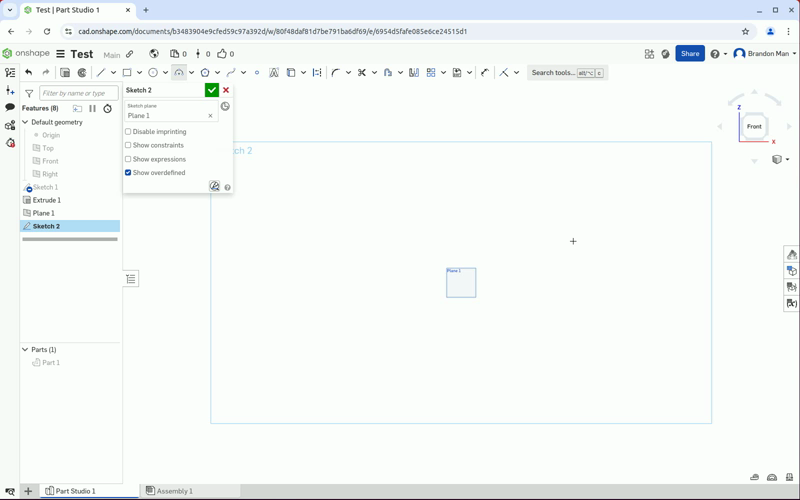
key_up(shift)
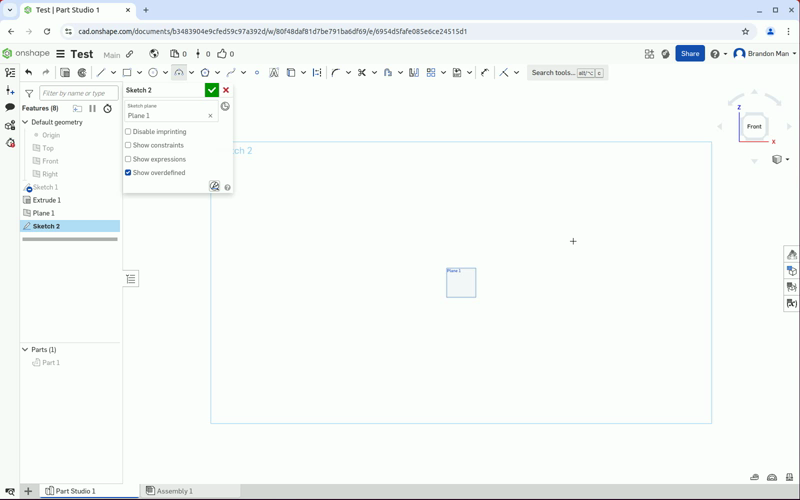
key_down(shift)
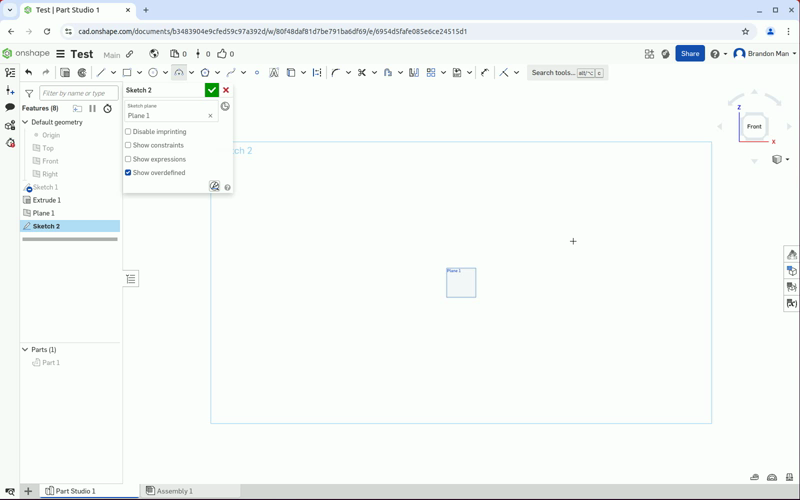
mouse_move(573, 183)
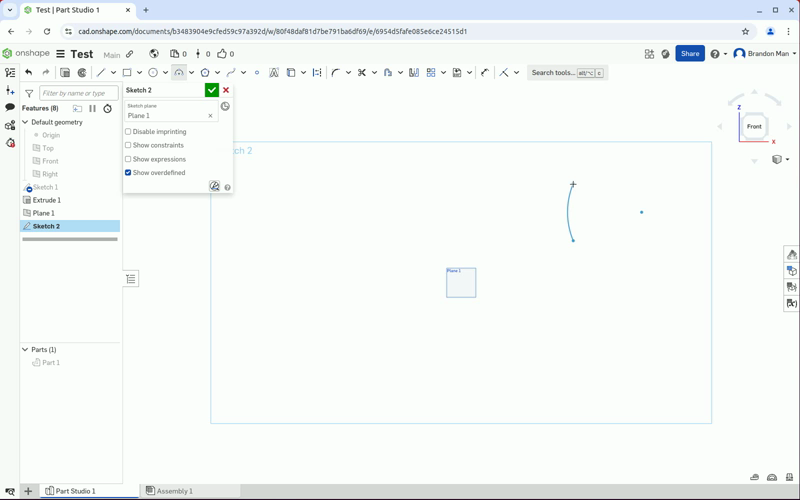
click(573, 183)
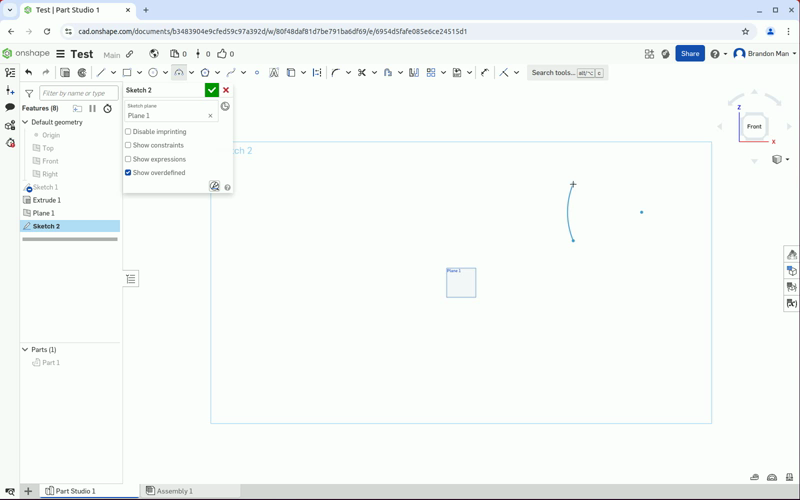
mouse_move(589, 212)
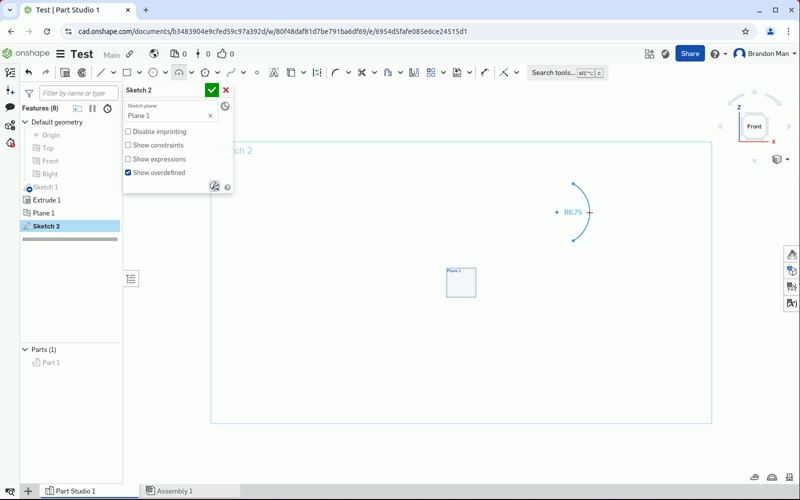
click(589, 212)
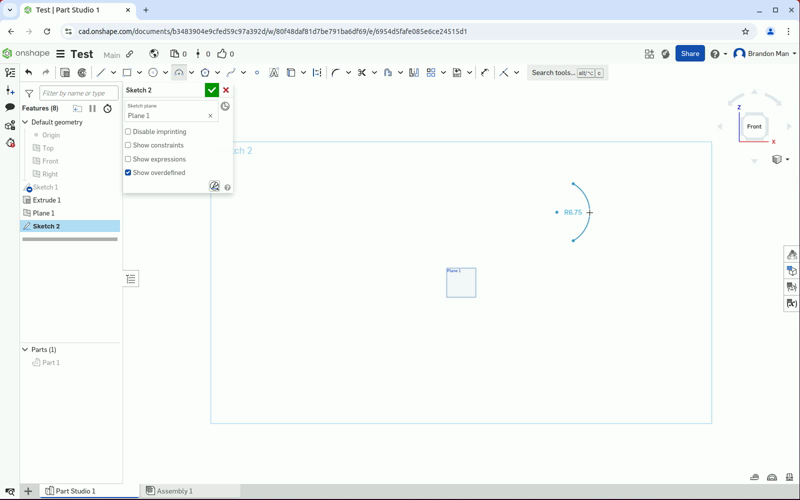
key_up(shift)
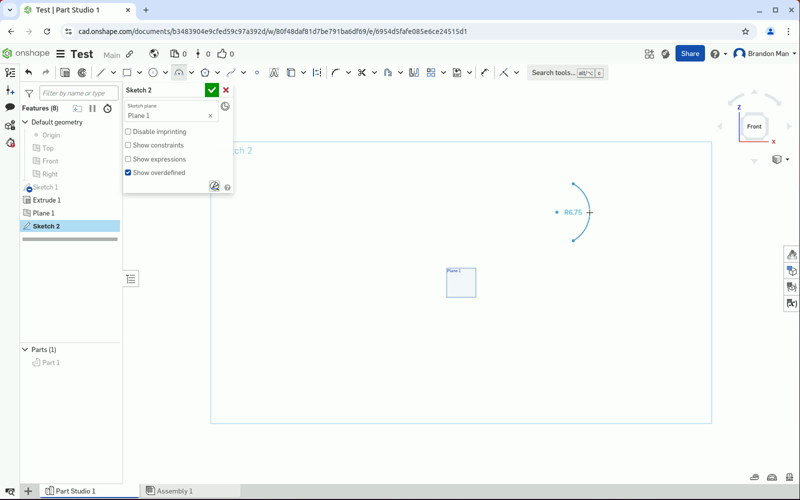
key(esc)
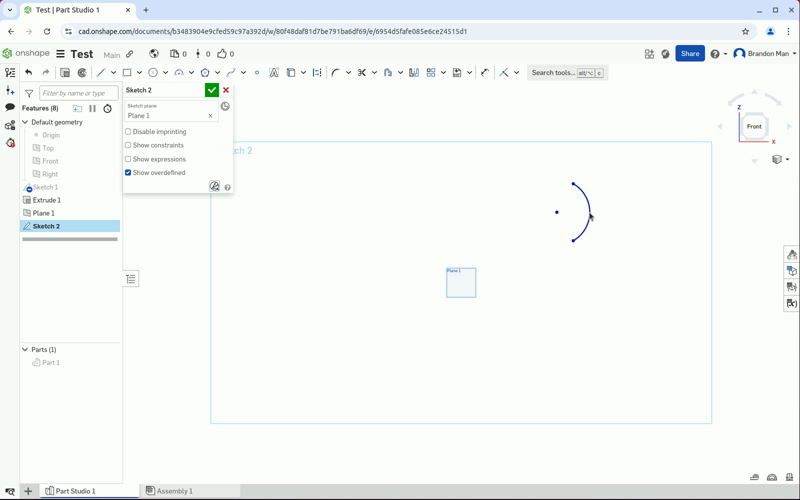
key(l)
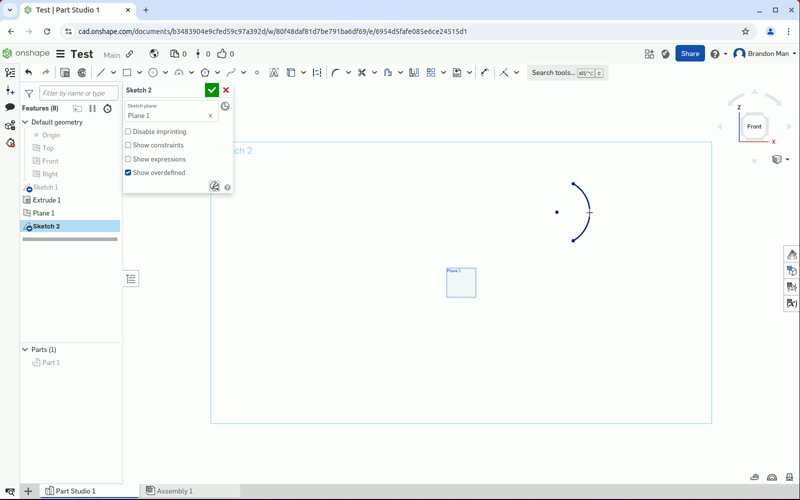
mouse_move(573, 183)
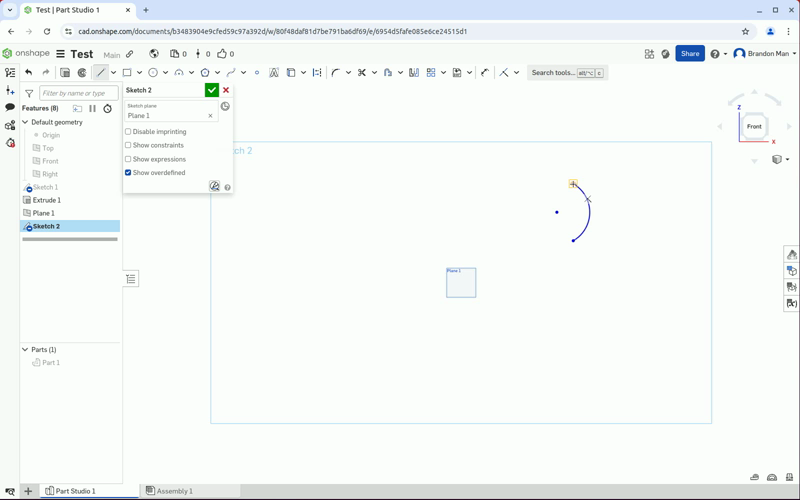
click(573, 183)
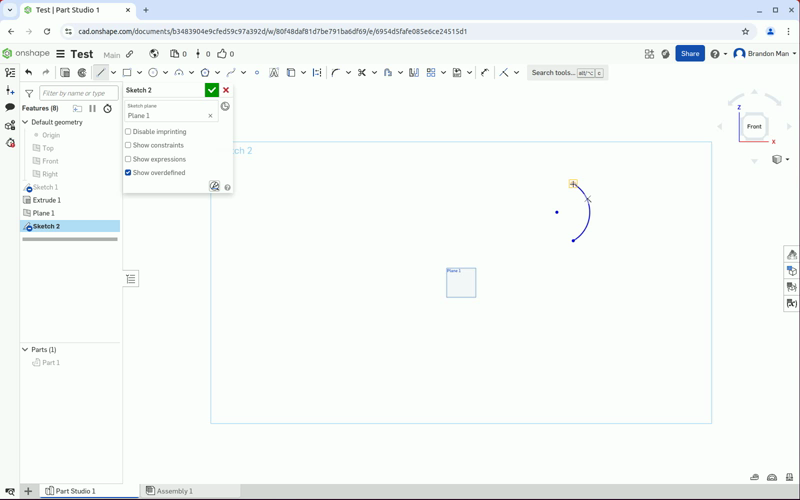
mouse_move(589, 183)
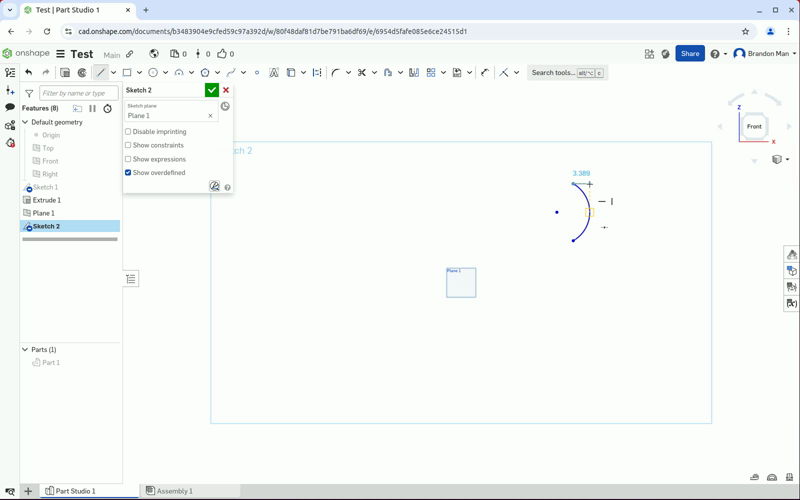
key_down(shift)
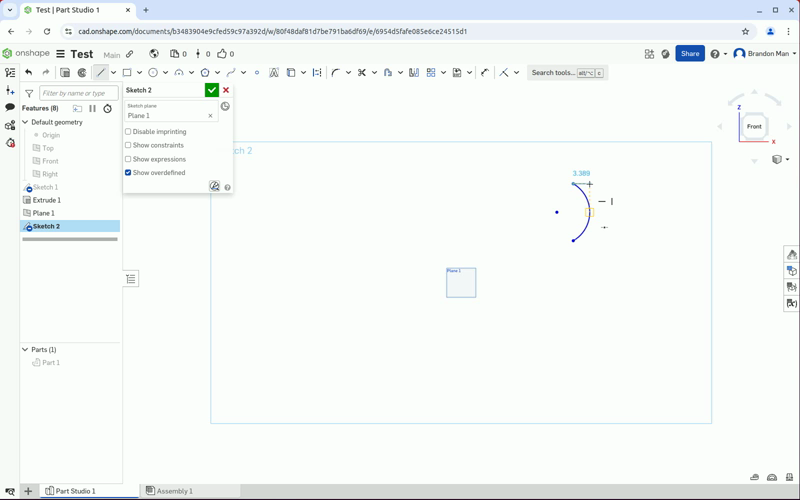
mouse_move(573, 240)
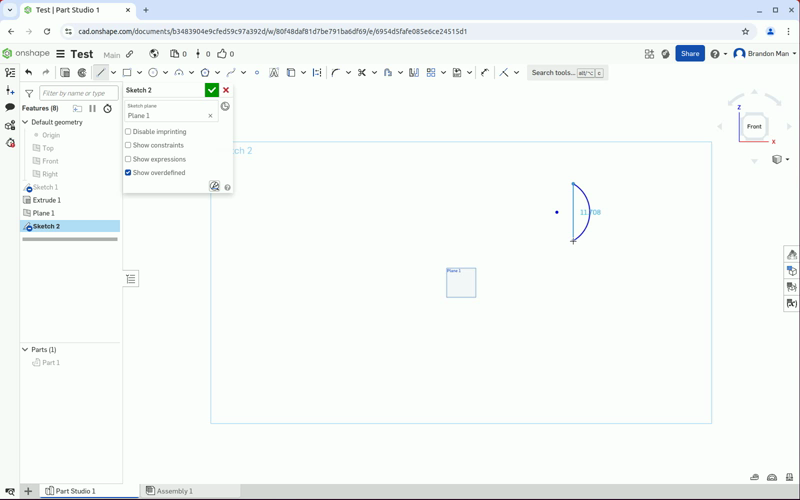
key_up(shift)
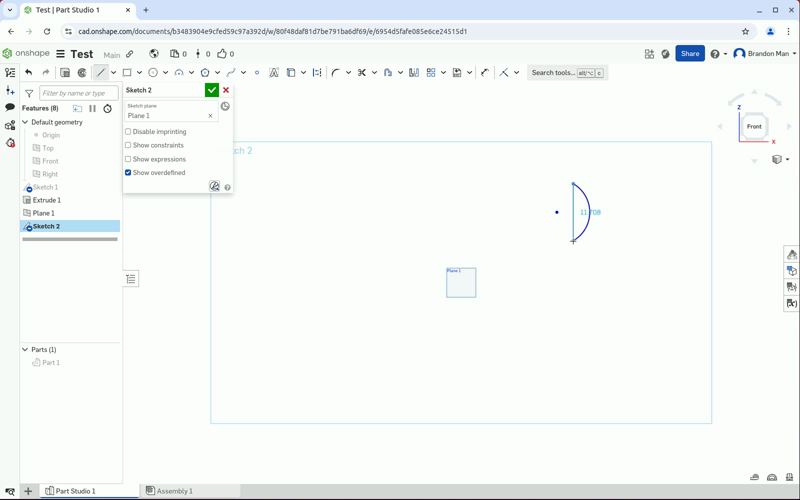
click(573, 240)
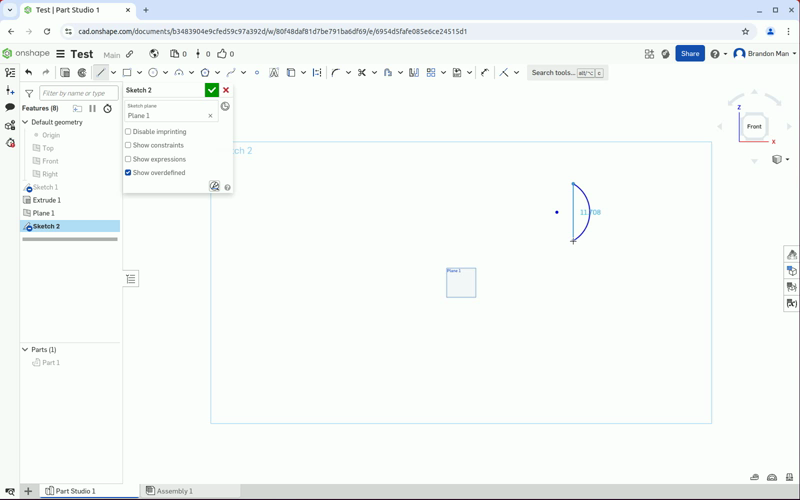
key(esc)
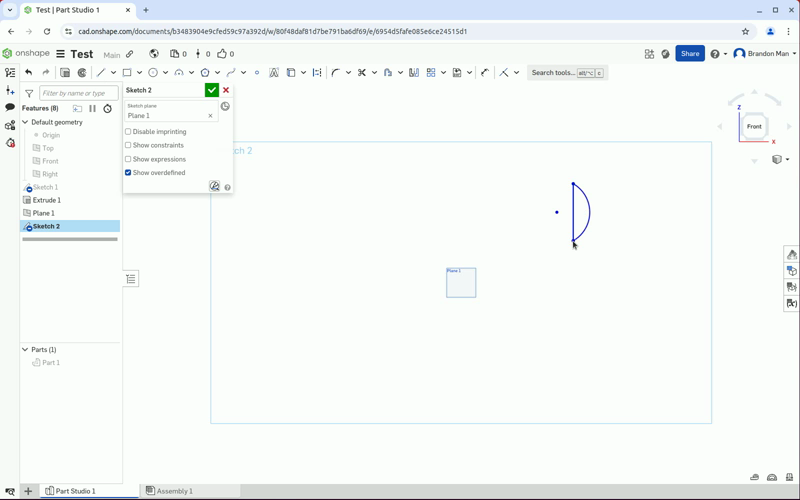
mouse_move(578, 186)
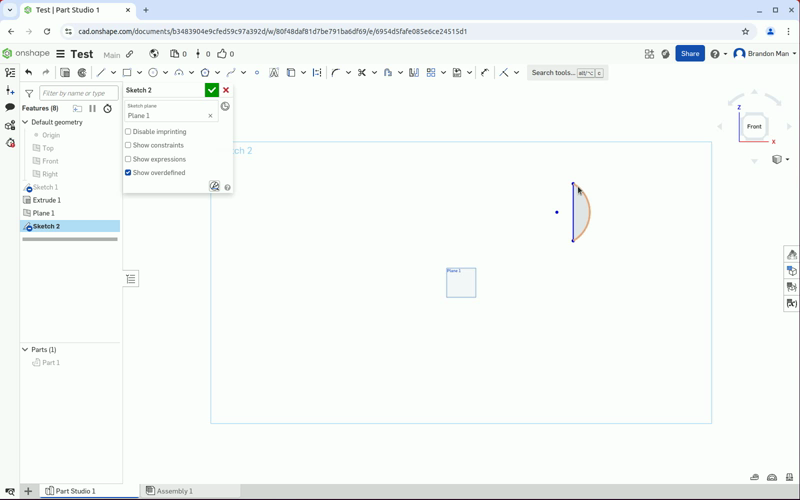
scroll(6)
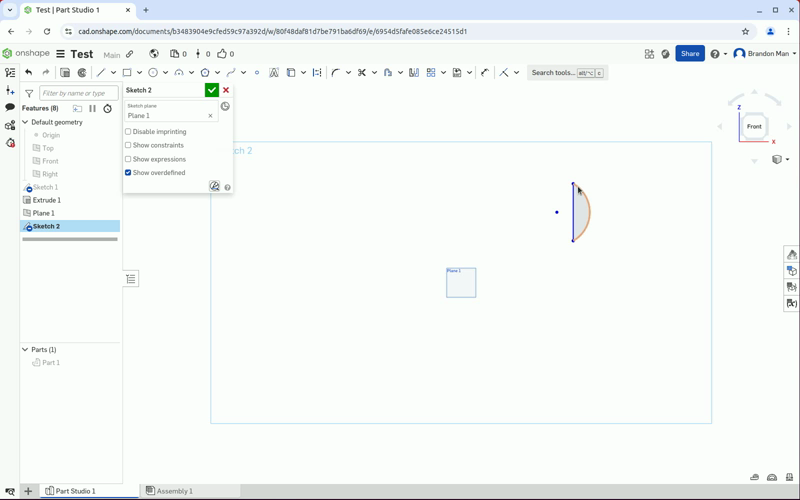
scroll(6)
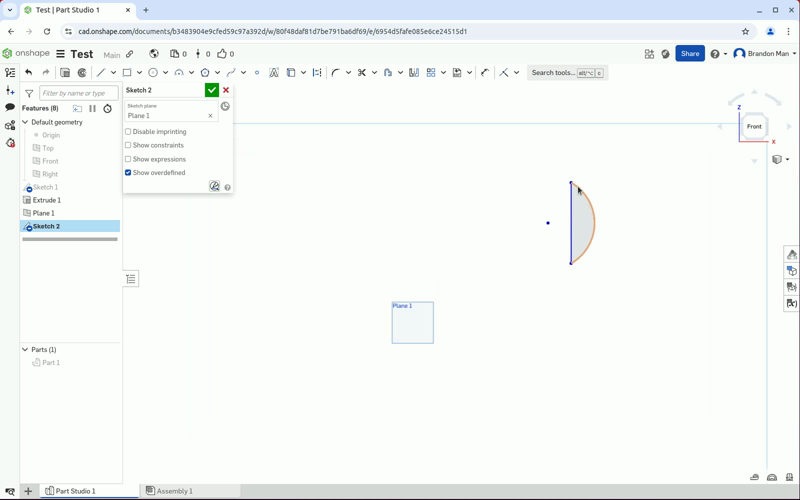
scroll(6)
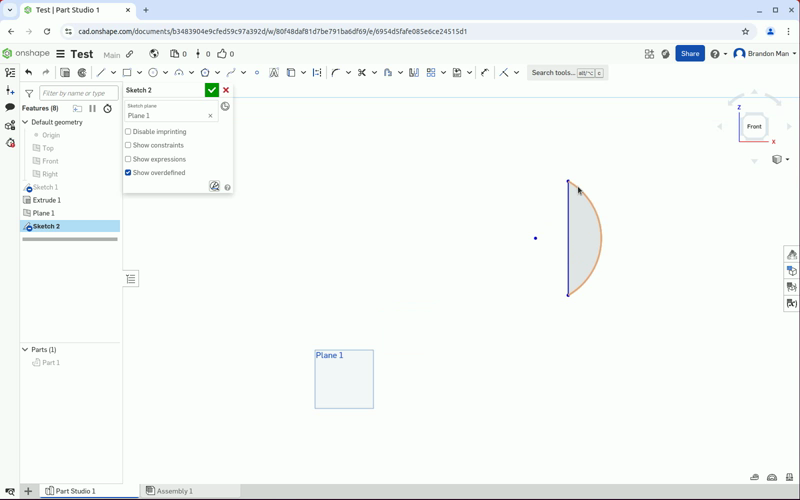
scroll(6)
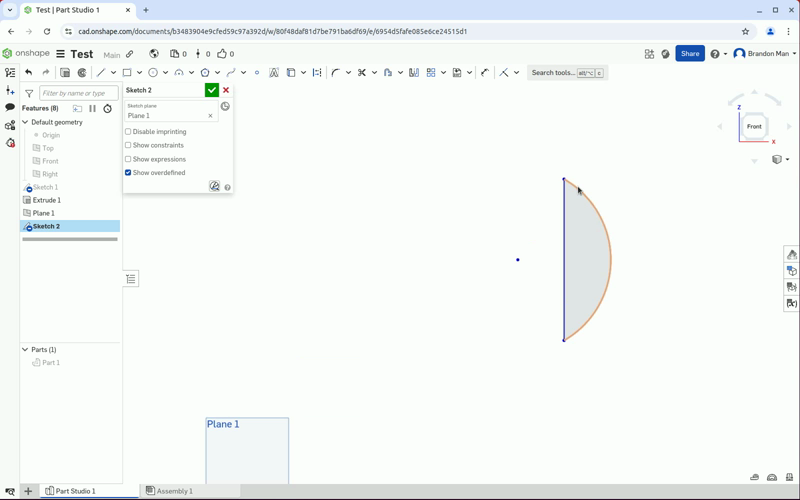
scroll(6)
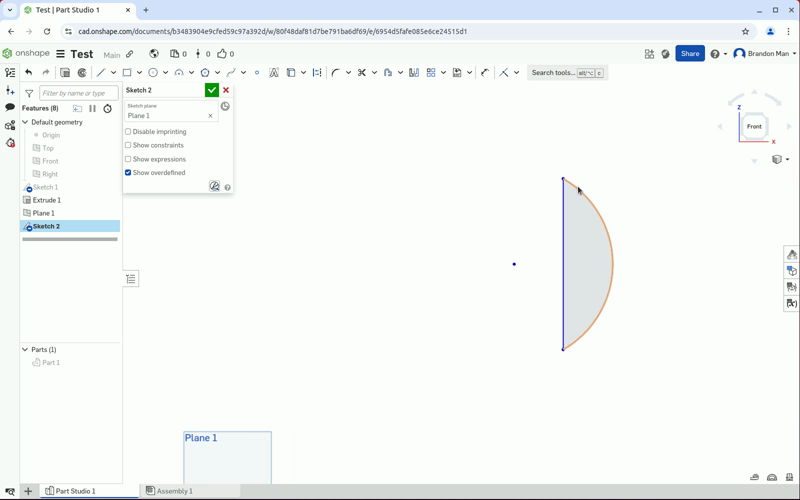
scroll(6)
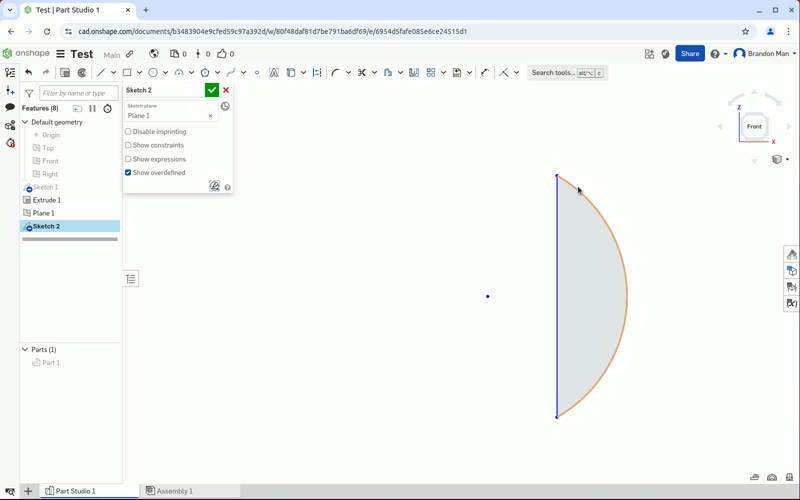
scroll(6)
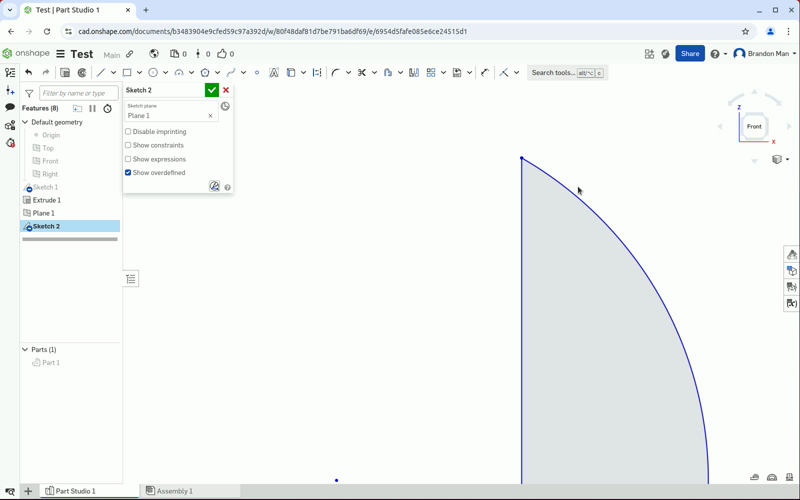
click(578, 186)
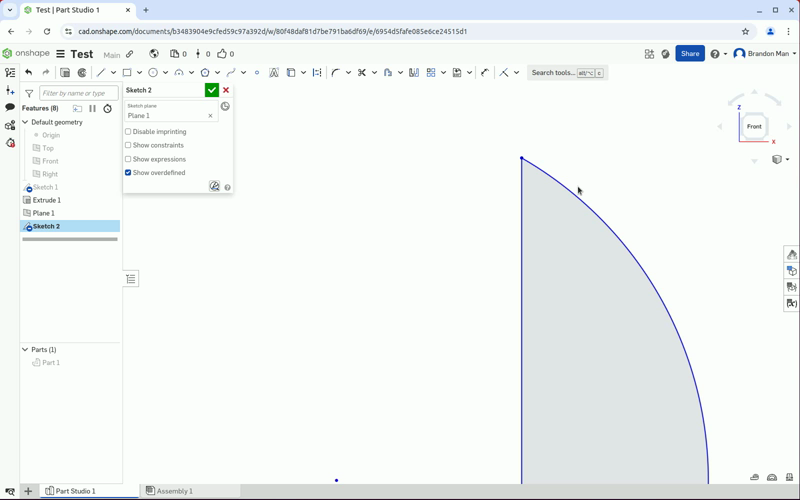
scroll(-6)
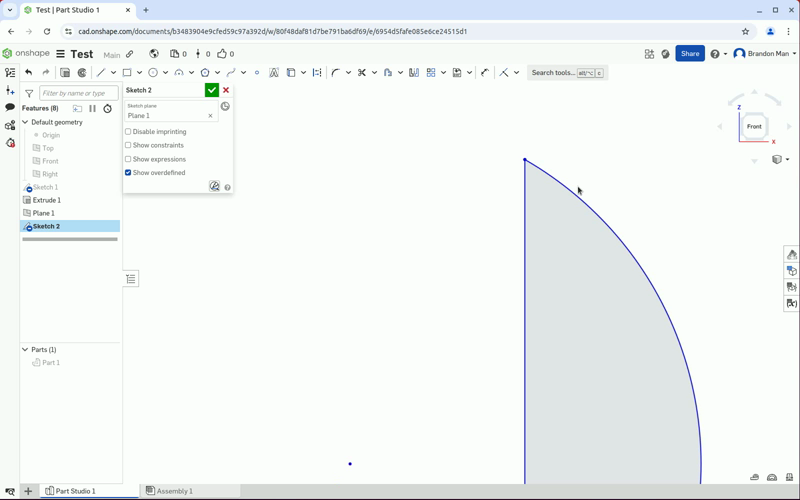
scroll(-6)
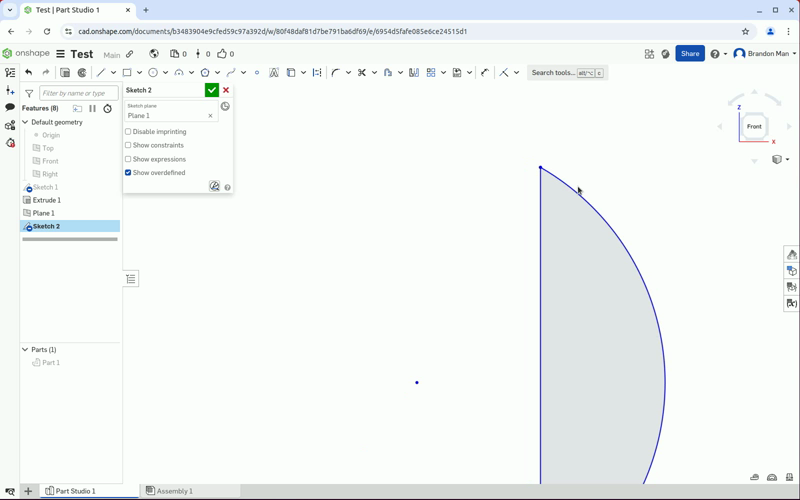
scroll(-6)
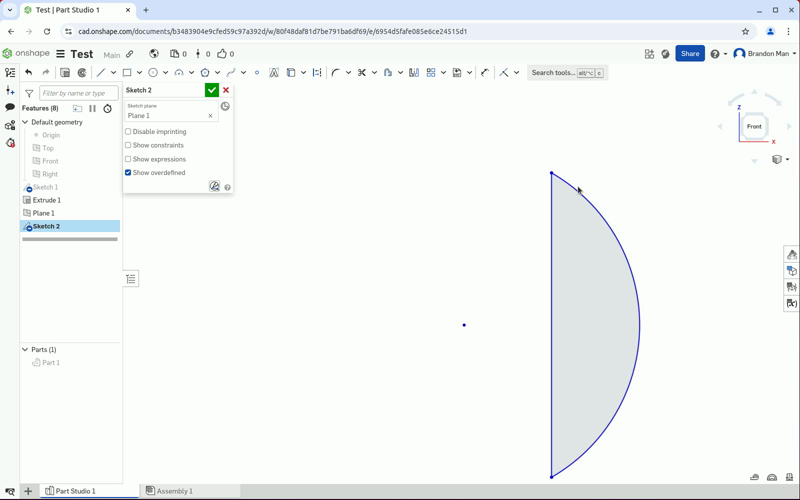
scroll(-6)
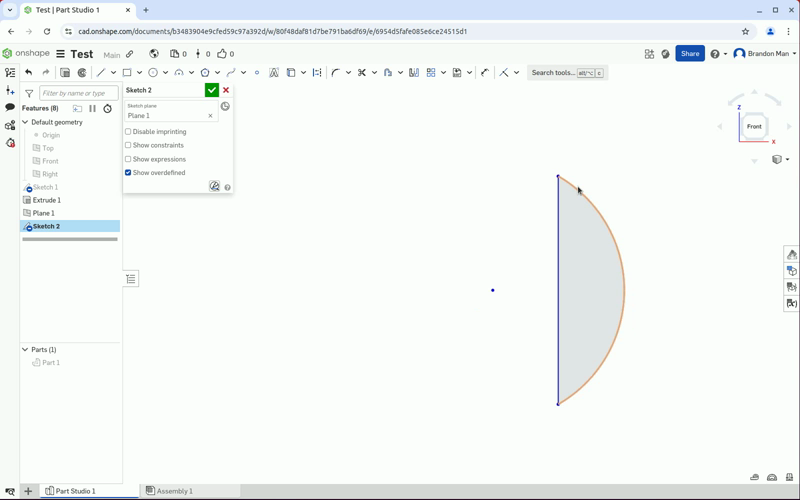
scroll(-6)
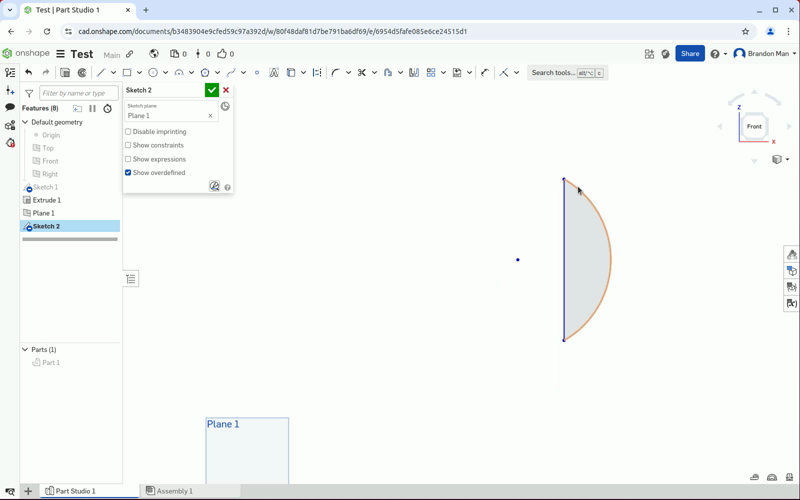
scroll(-6)
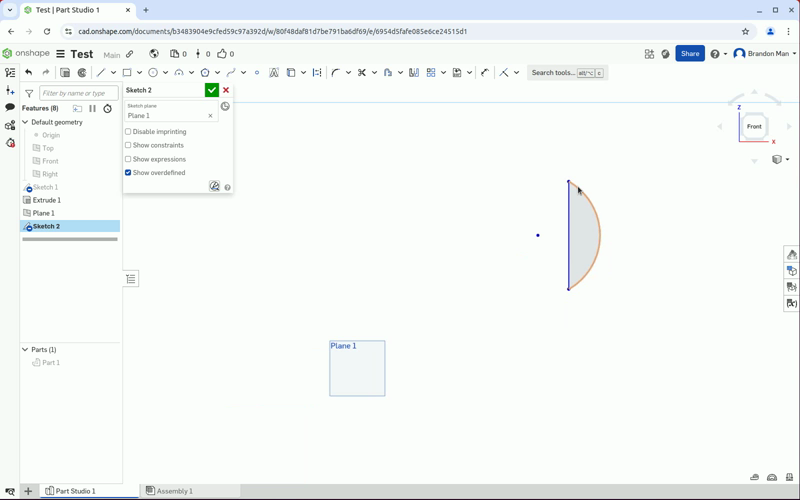
scroll(-6)
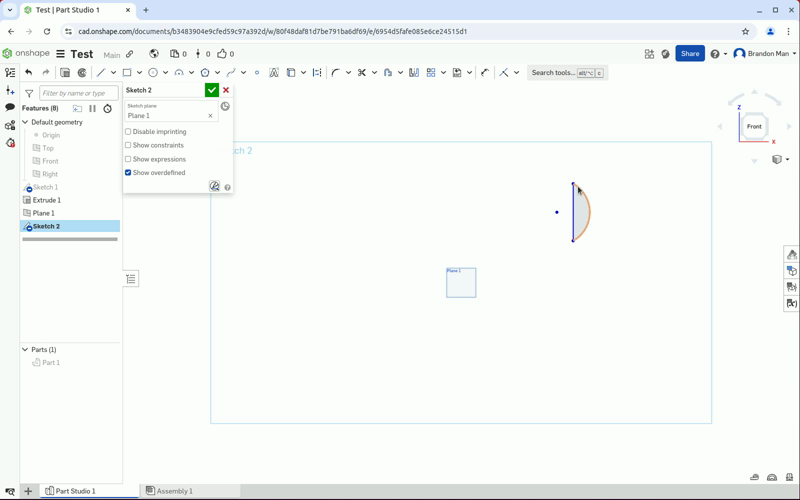
mouse_move(73, 352)
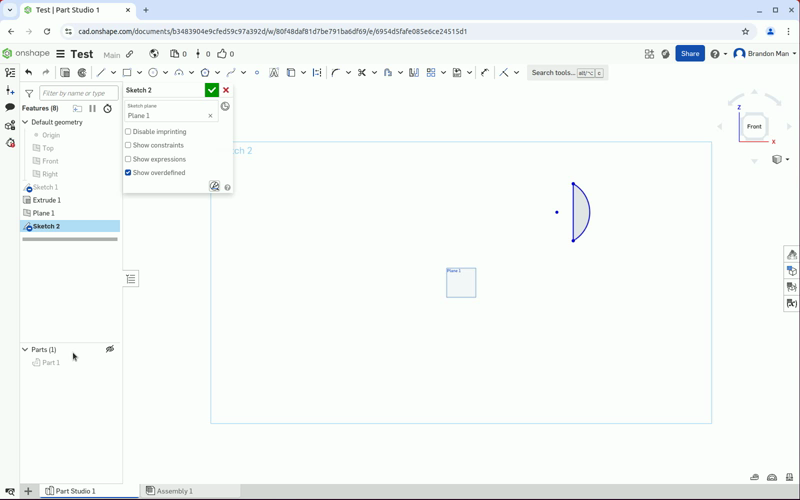
key(shift+y)
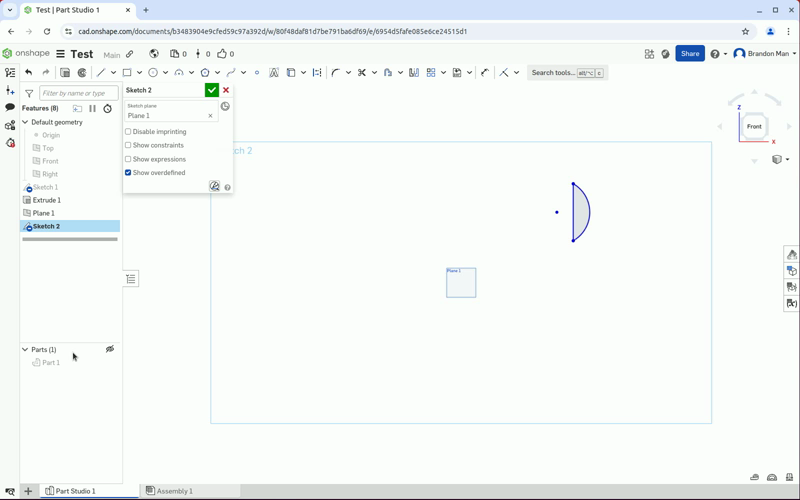
key(shift+e)
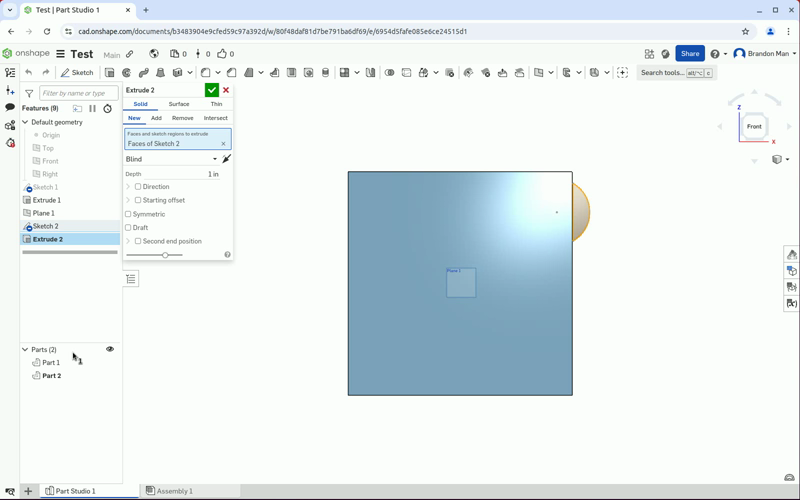
mouse_move(143, 106)
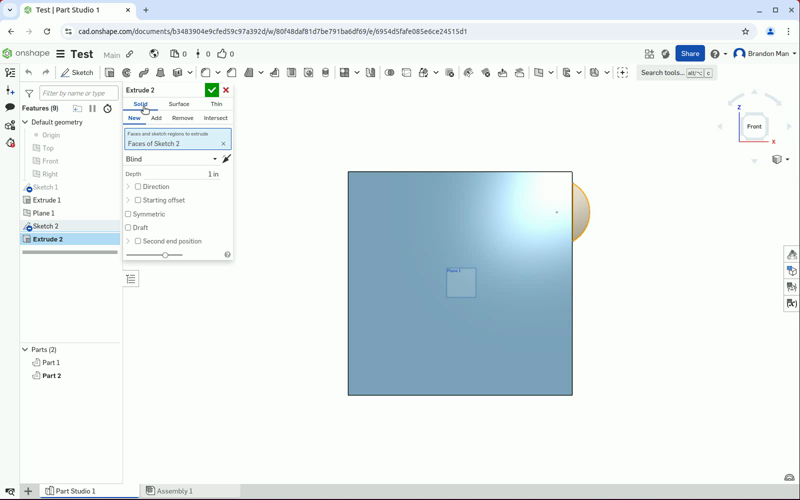
click(143, 106)
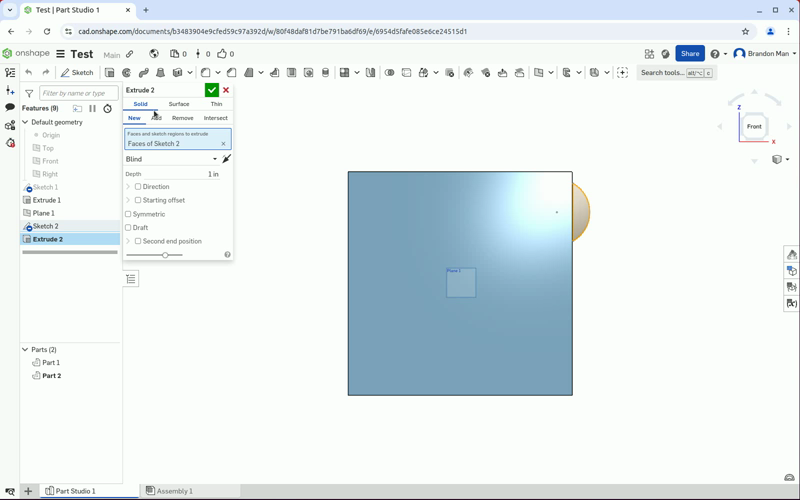
mouse_move(186, 120)
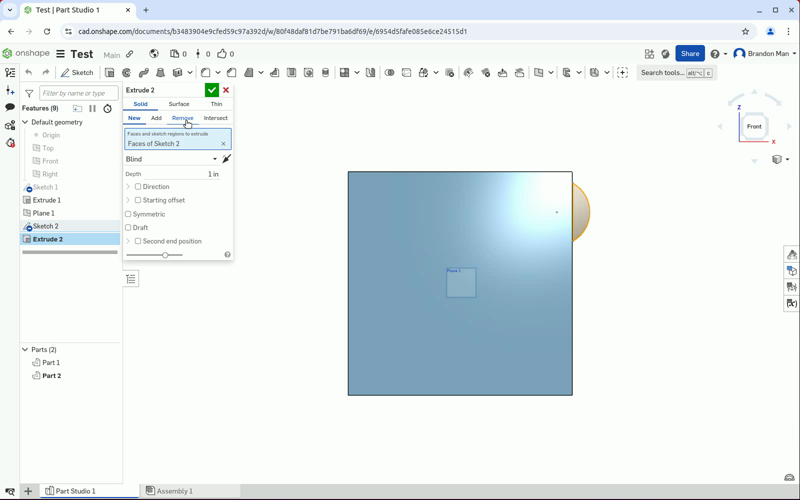
click(186, 120)
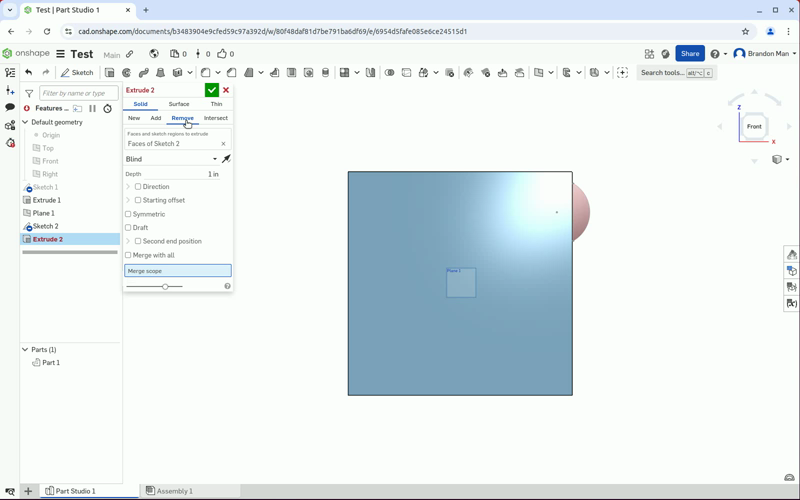
key(tab, 4)
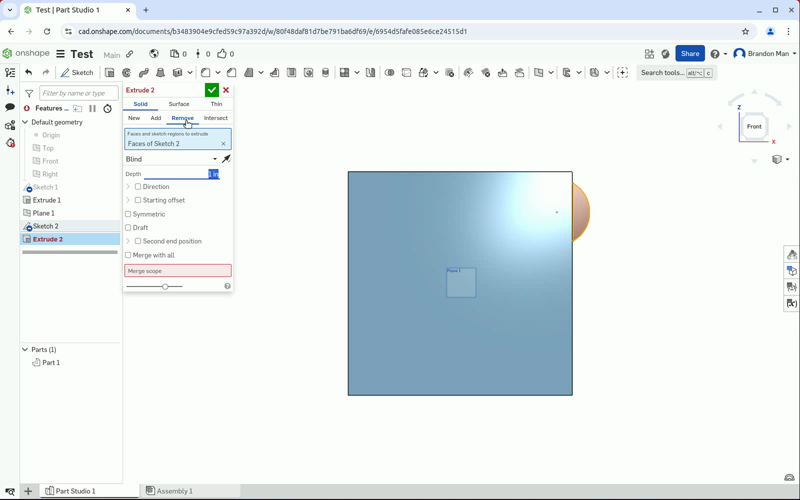
text(2.889)
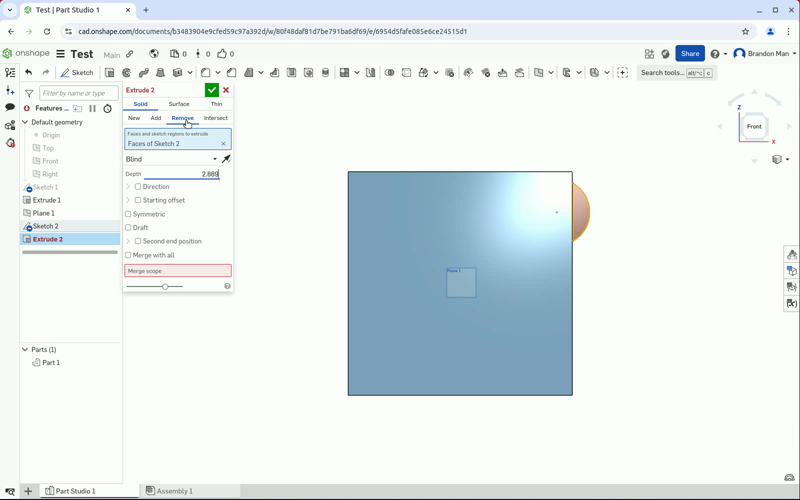
key(tab, 6)
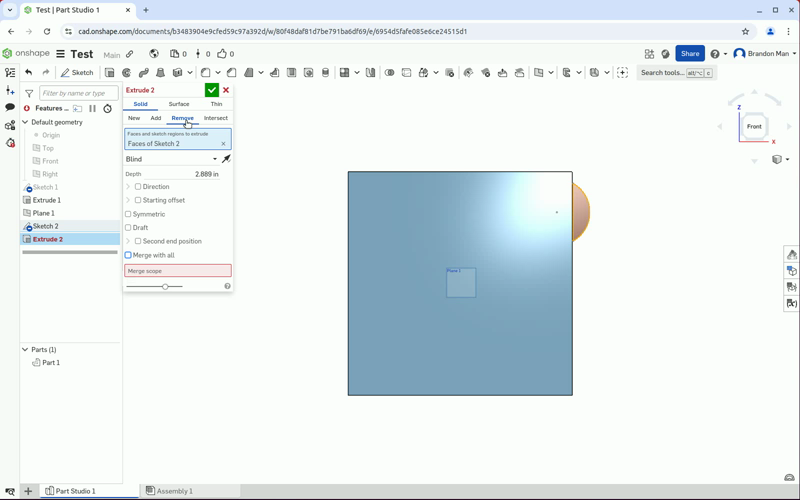
key(space)
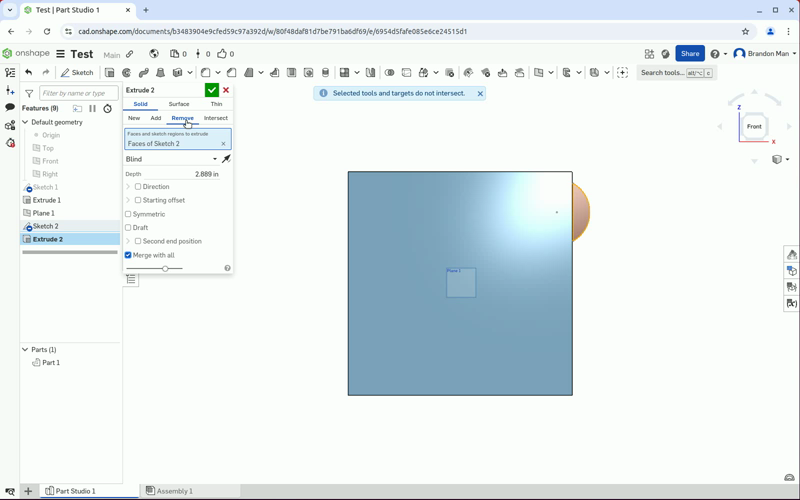
key(enter)
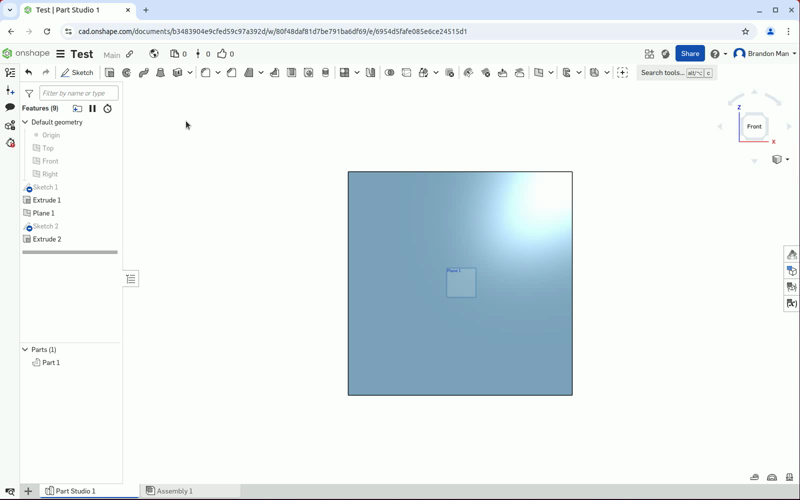
key(shift+h)
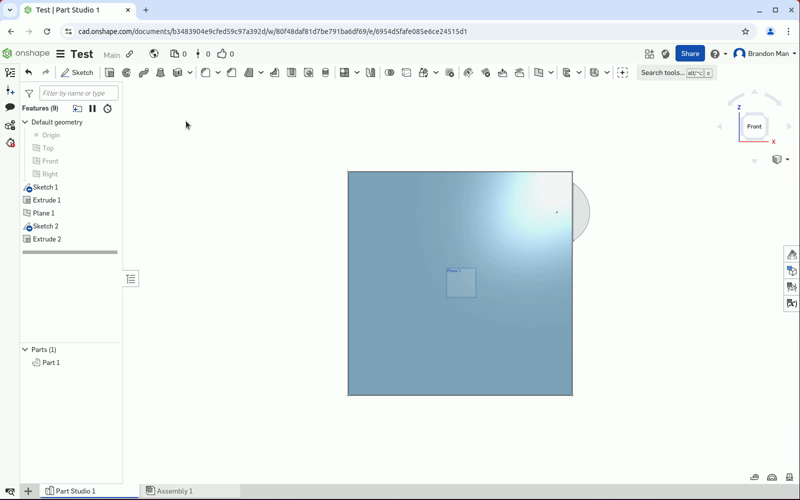
key(shift+h)
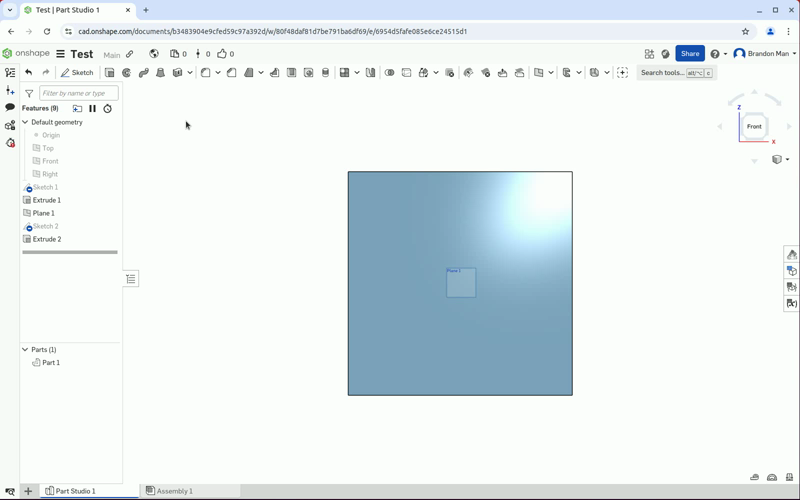
mouse_move(73, 189)
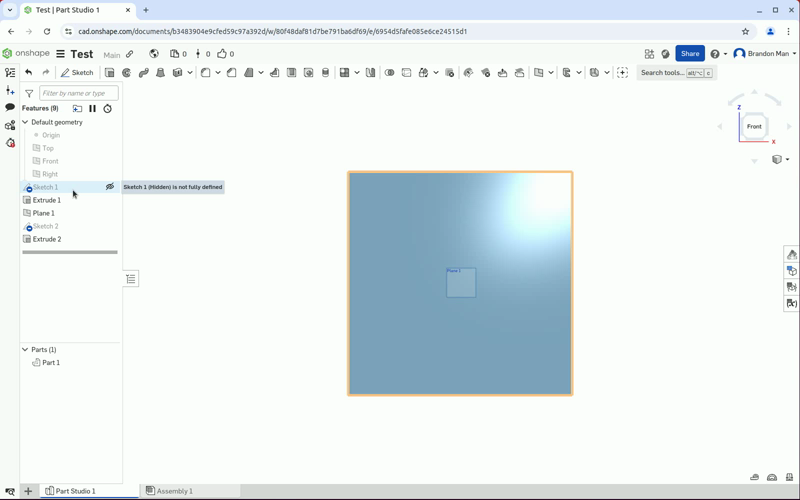
click(73, 189)
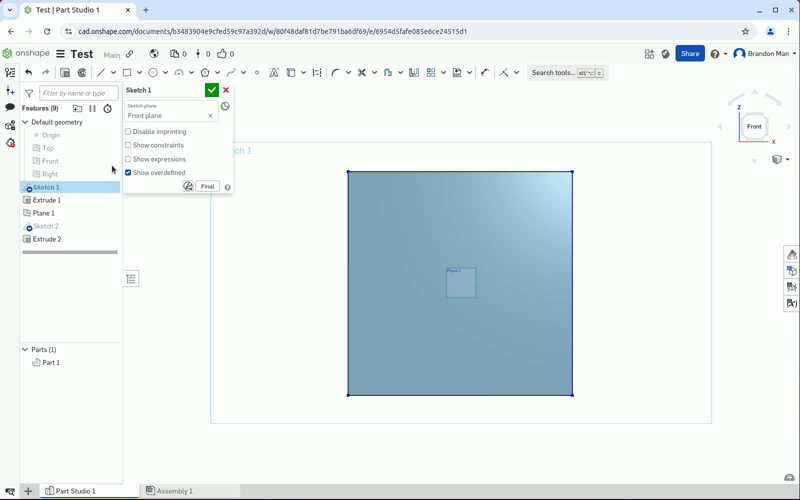
mouse_move(229, 92)
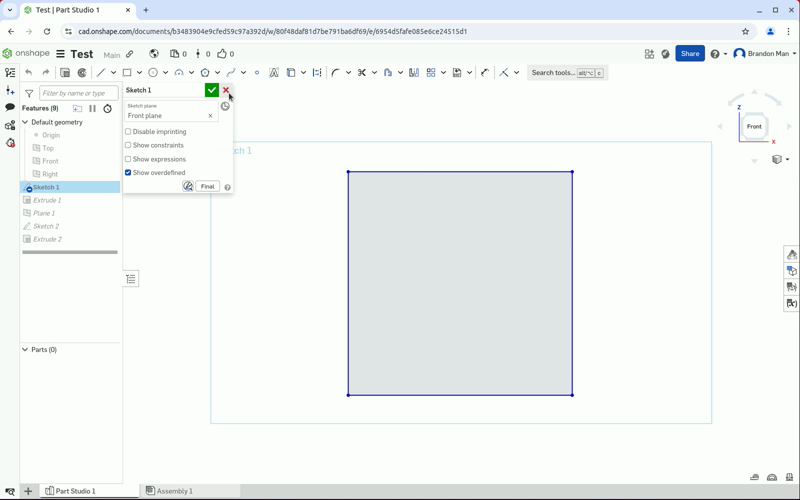
click(229, 92)
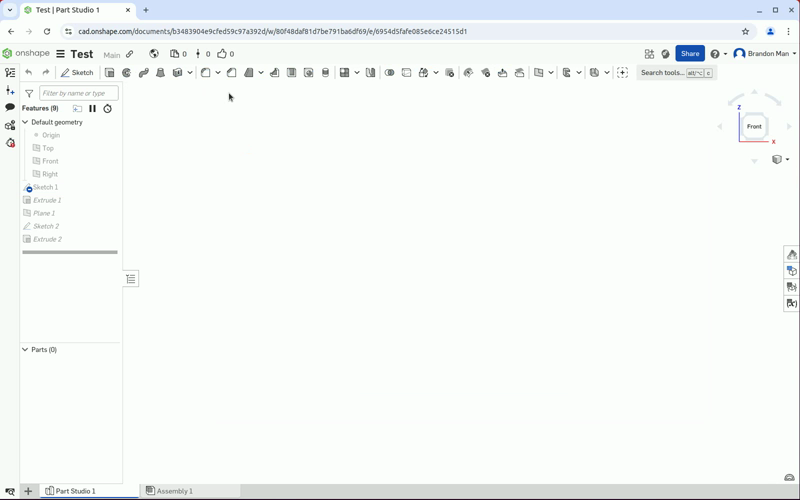
key(shift+s)
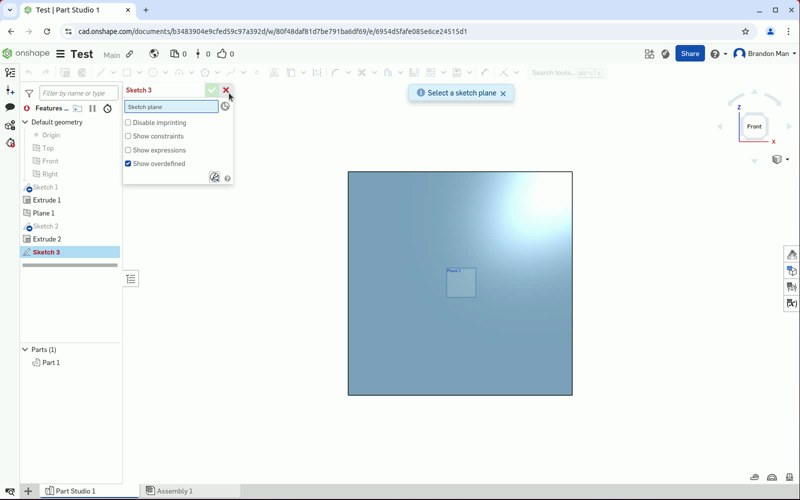
mouse_move(73, 215)
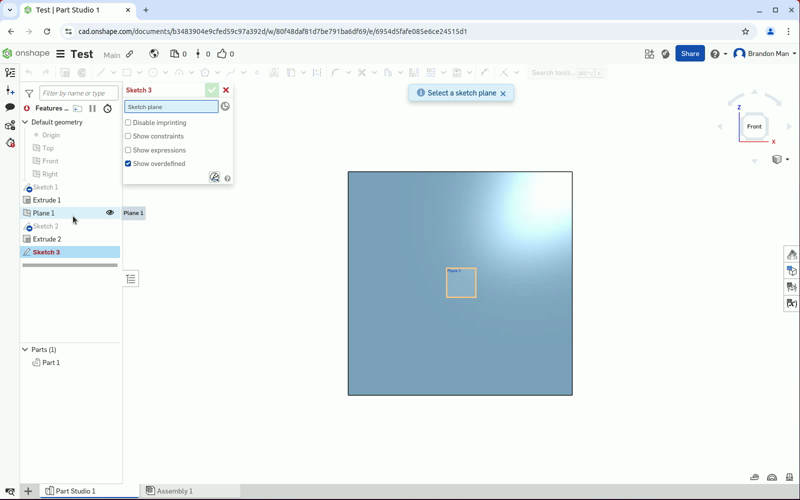
click(73, 215)
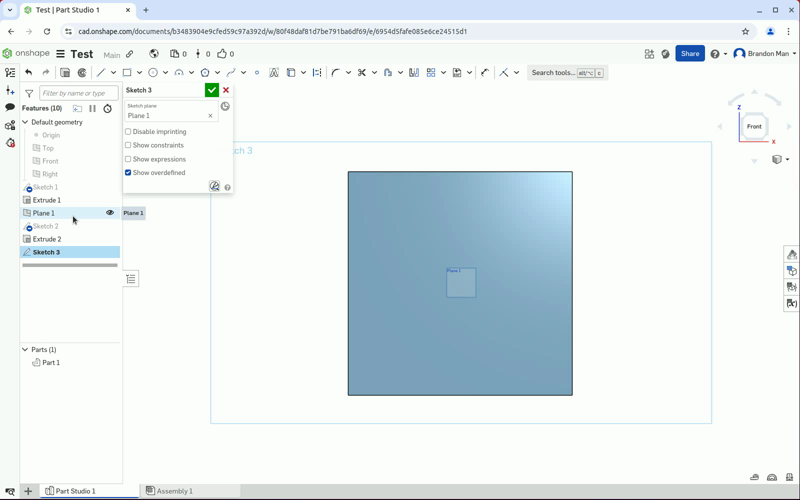
mouse_move(73, 352)
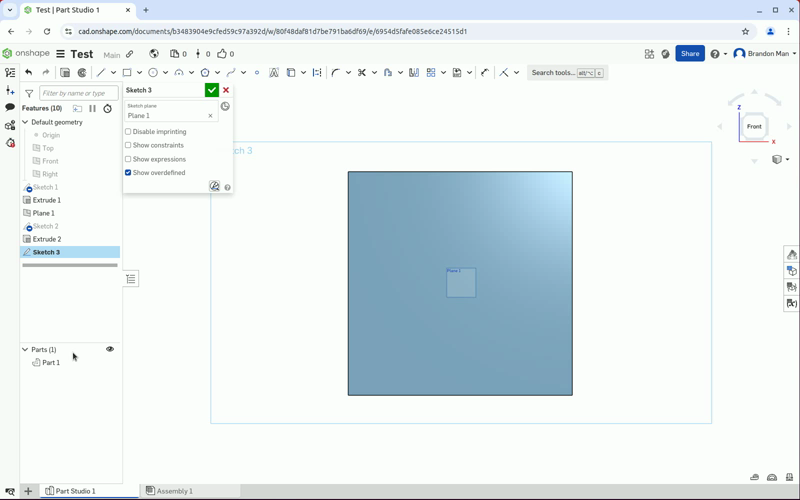
key(y)
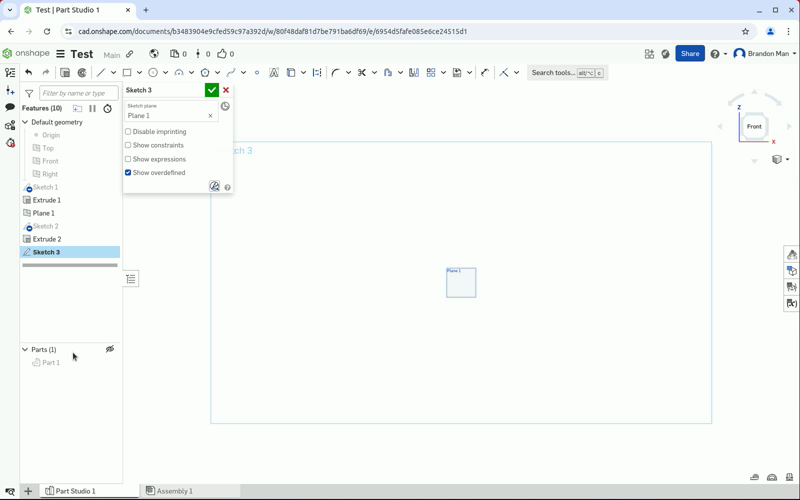
key(l)
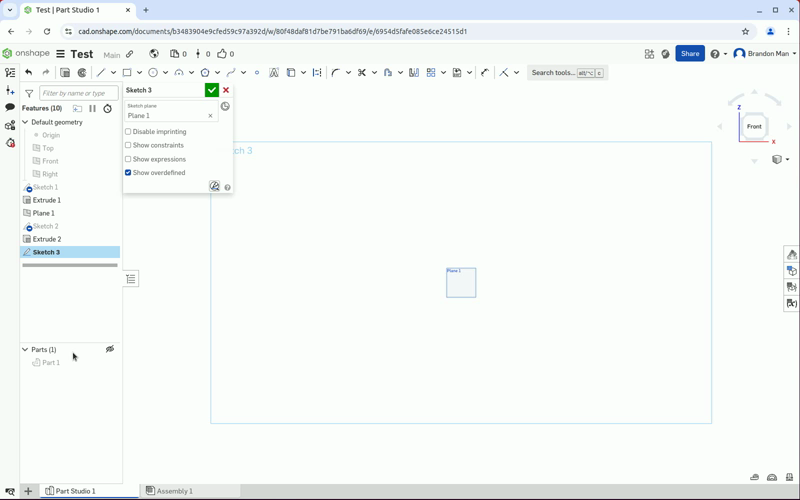
key_down(shift)
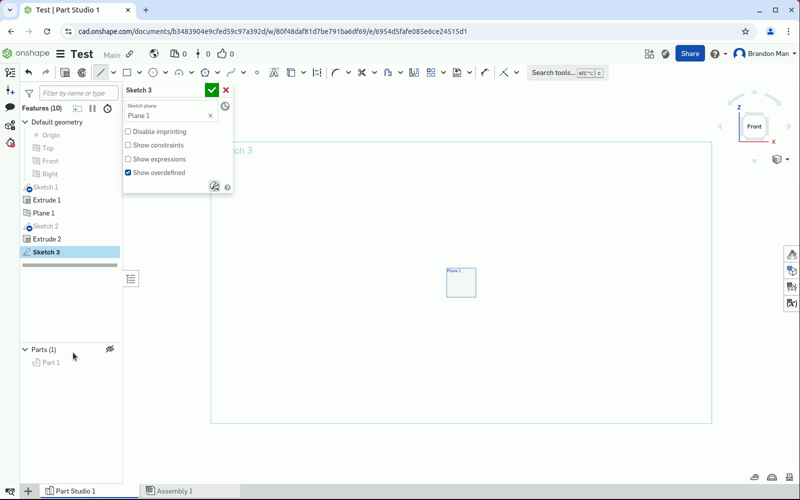
mouse_move(573, 240)
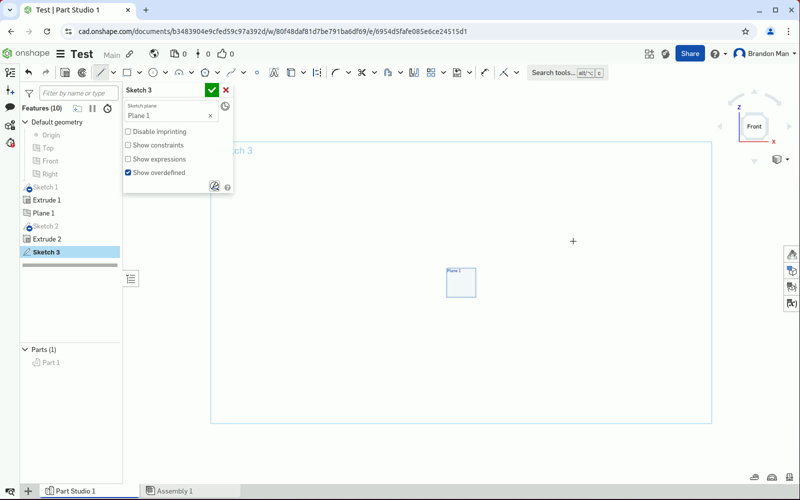
click(573, 240)
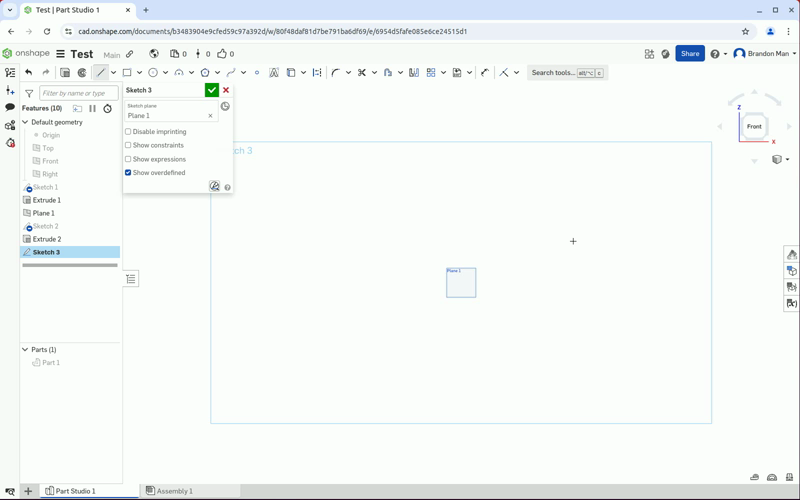
key_up(shift)
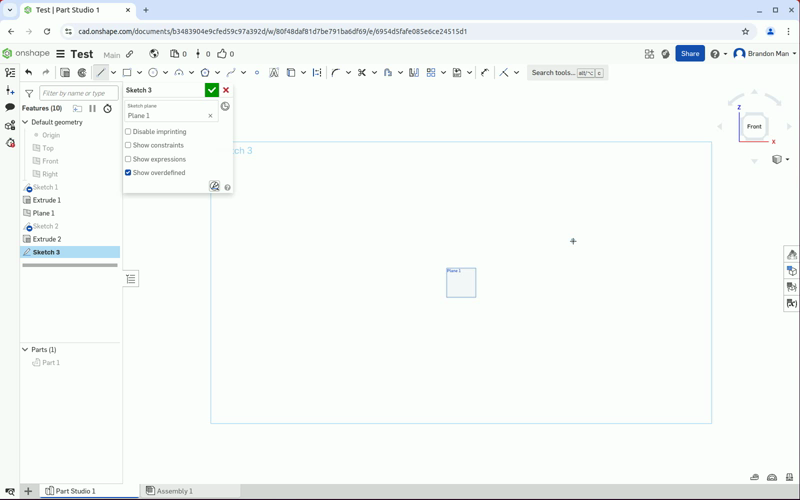
key_down(shift)
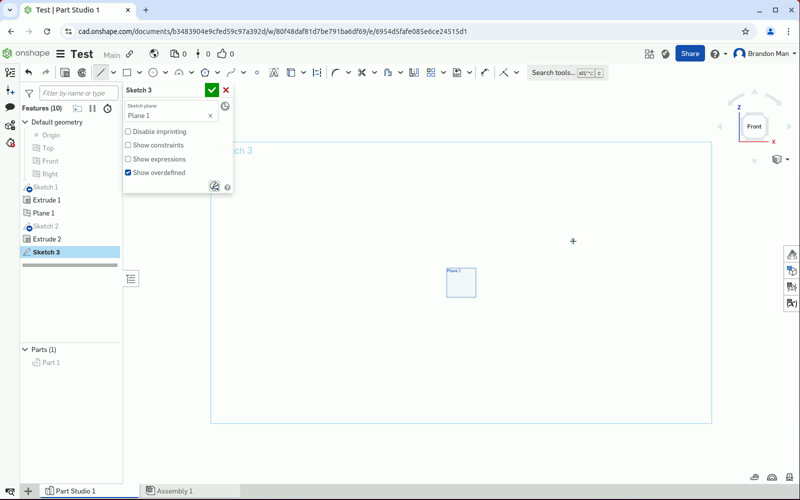
mouse_move(589, 240)
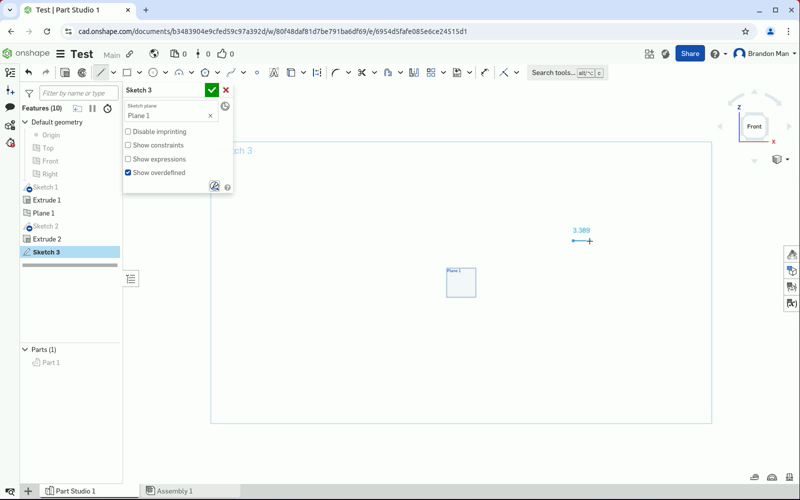
mouse_move(573, 183)
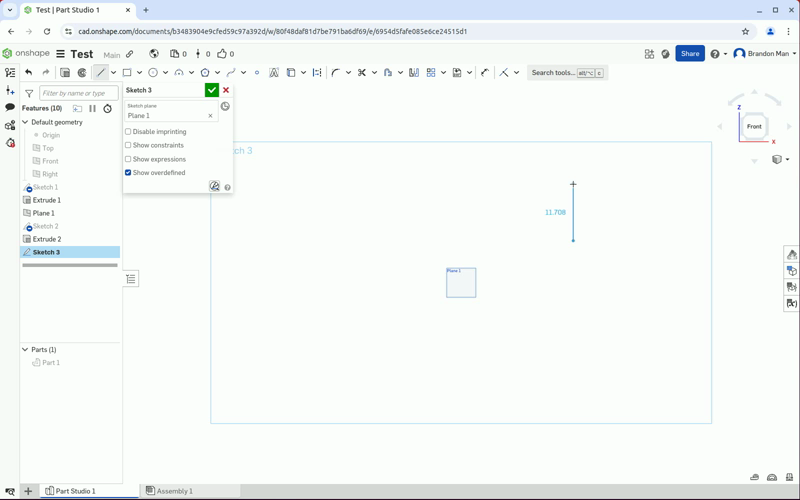
click(573, 183)
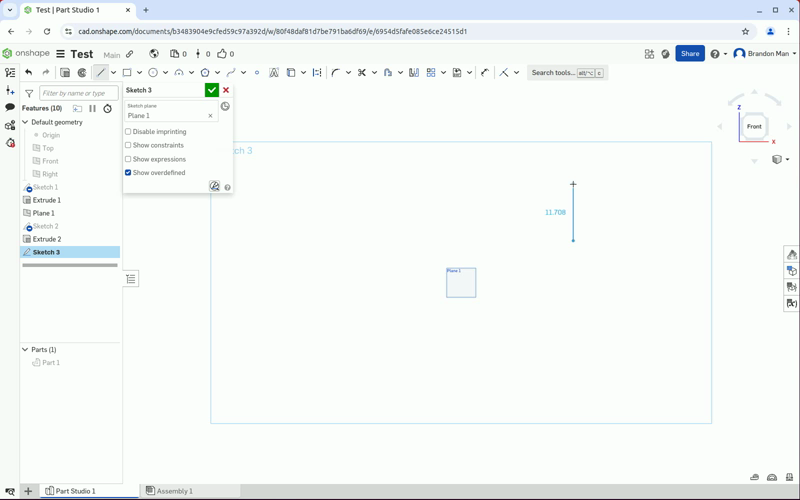
key_up(shift)
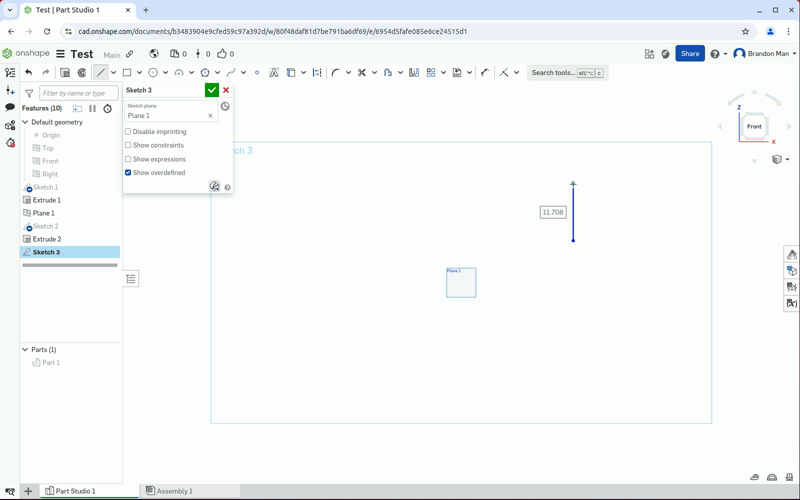
key(esc)
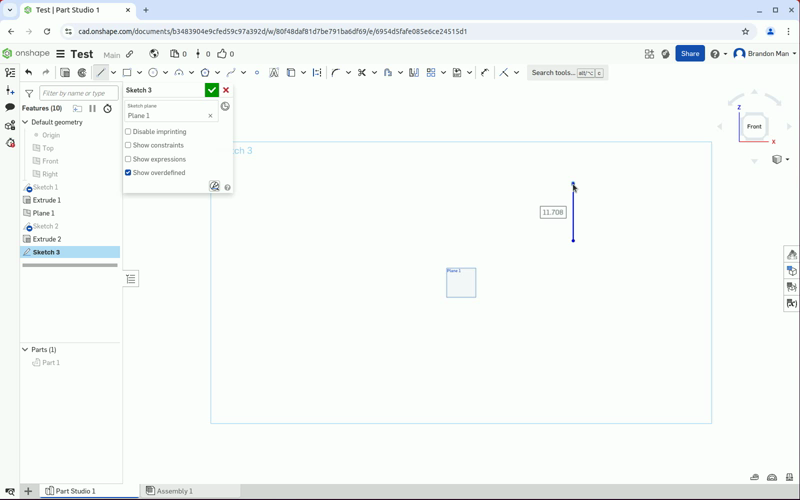
key(a)
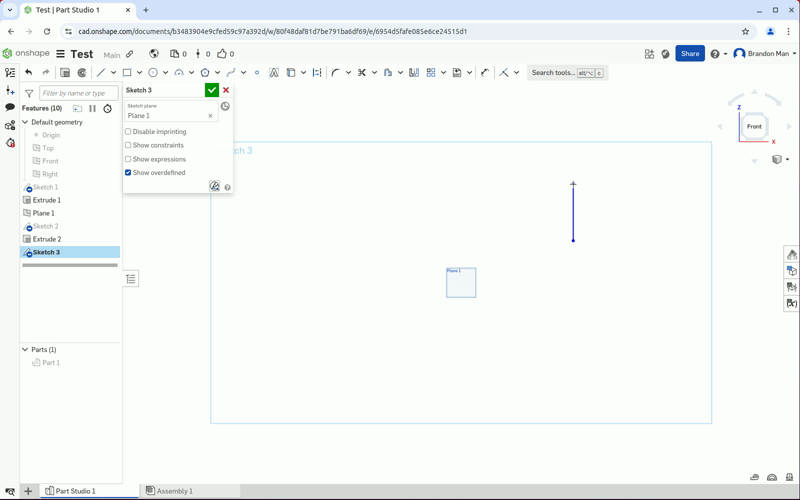
mouse_move(573, 183)
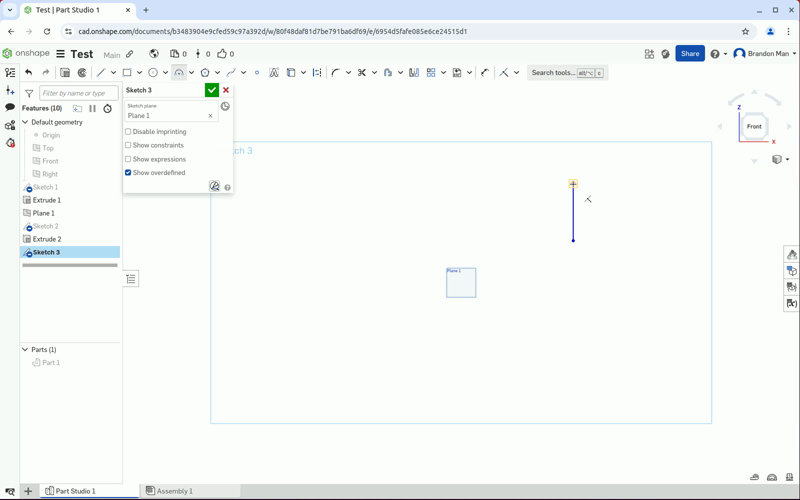
click(573, 183)
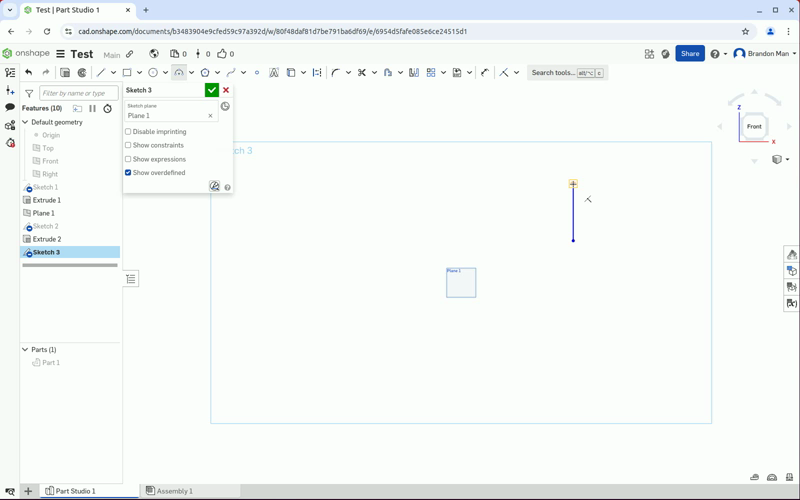
mouse_move(573, 240)
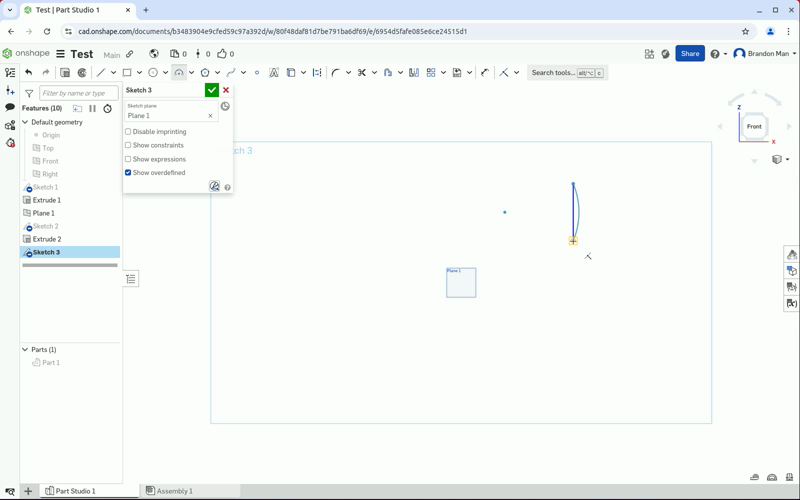
click(573, 240)
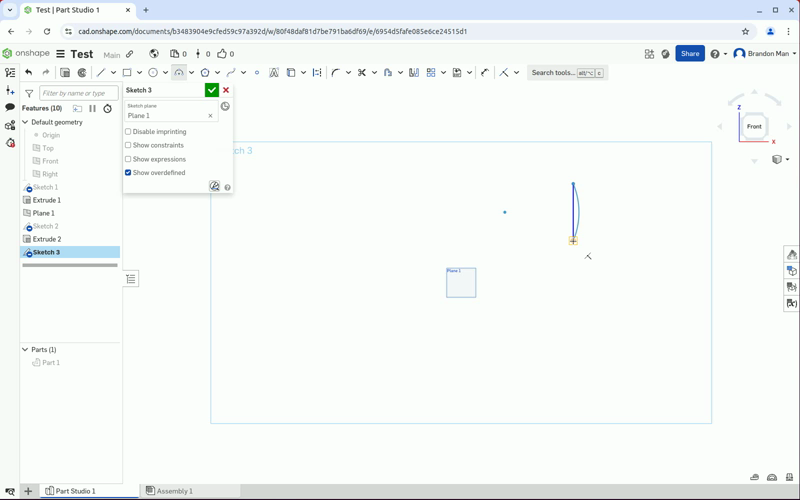
key_down(shift)
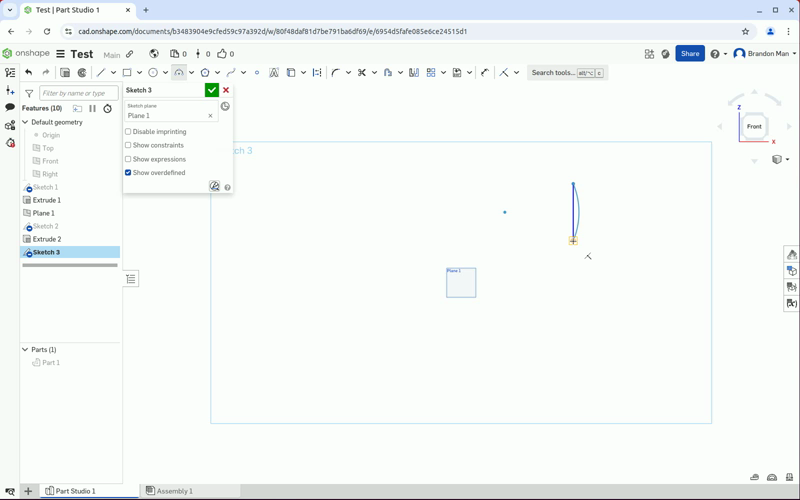
mouse_move(544, 212)
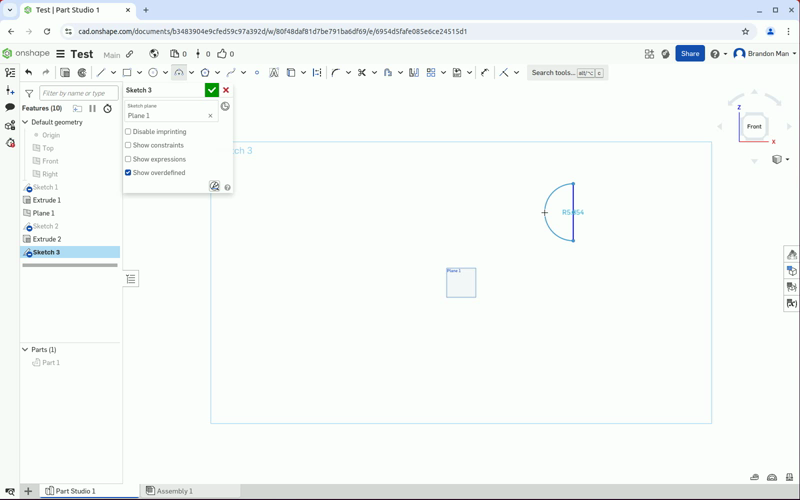
click(544, 212)
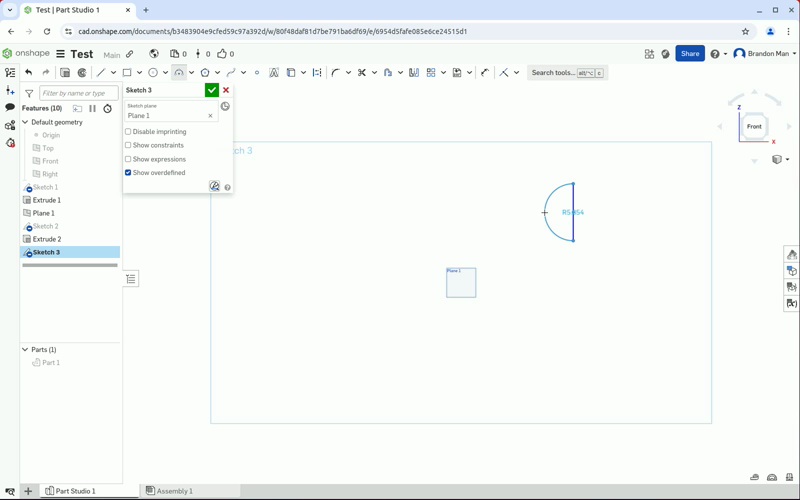
key_up(shift)
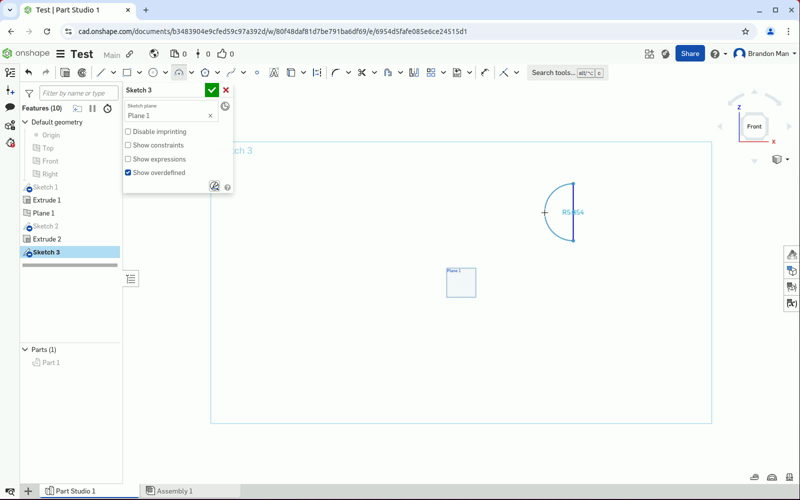
key(esc)
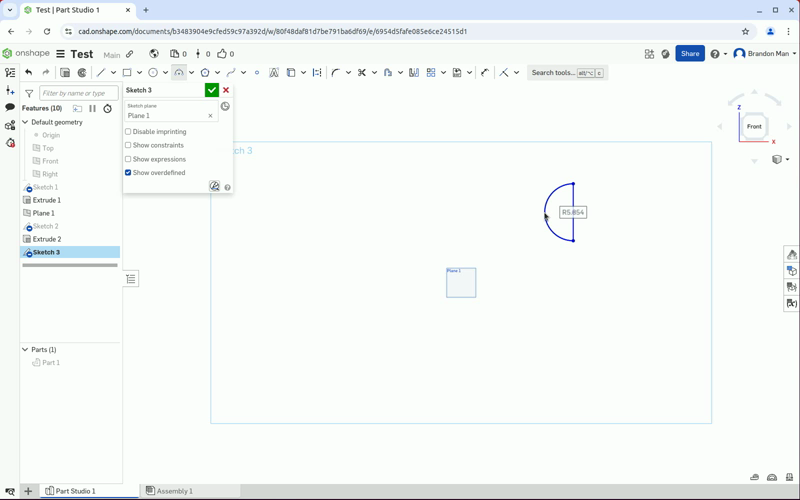
mouse_move(548, 219)
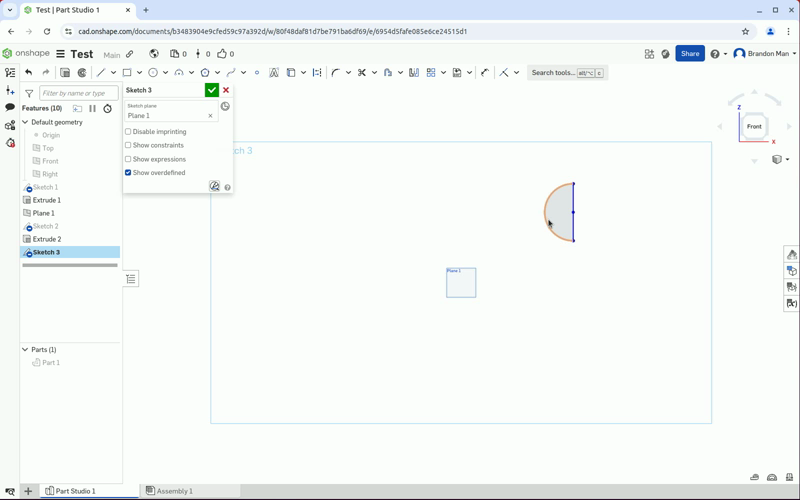
scroll(6)
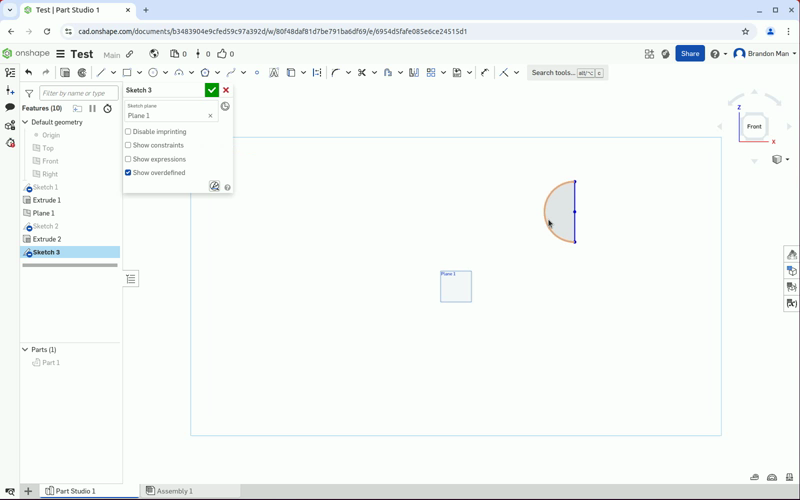
scroll(6)
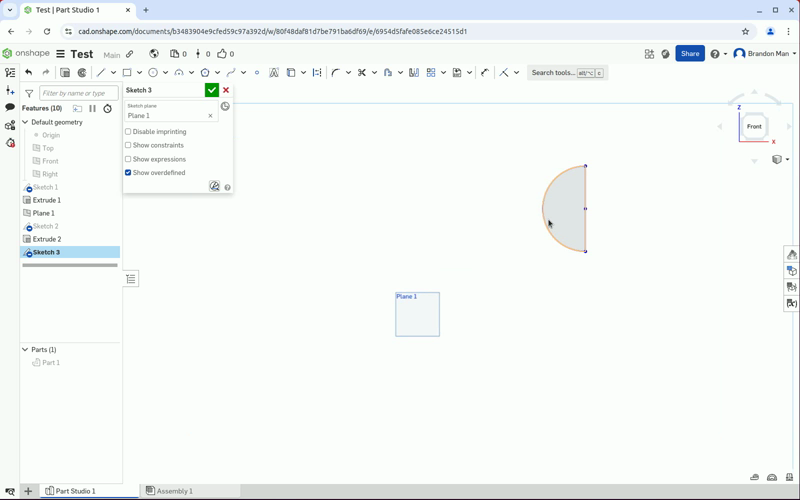
scroll(6)
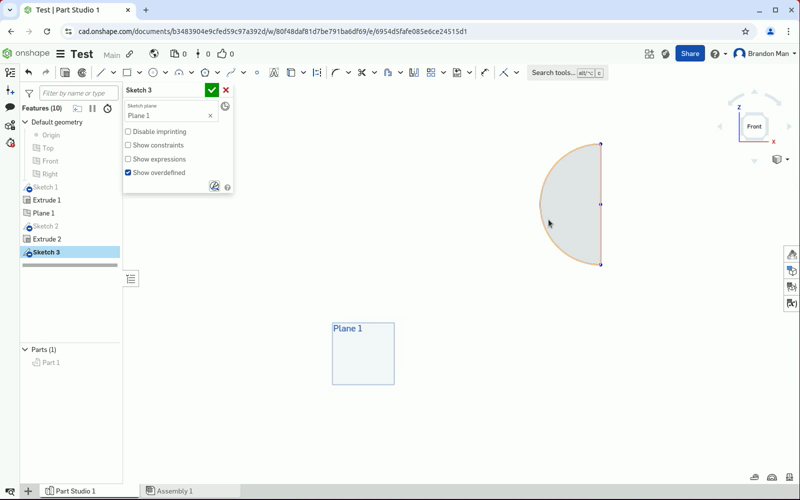
scroll(6)
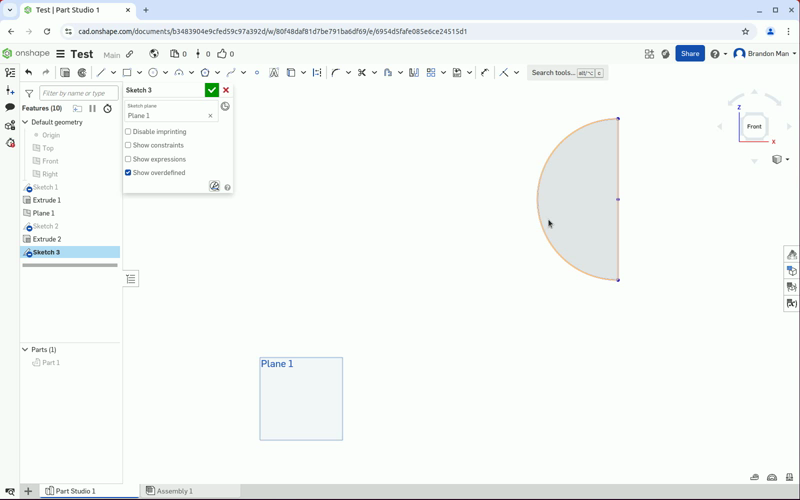
scroll(6)
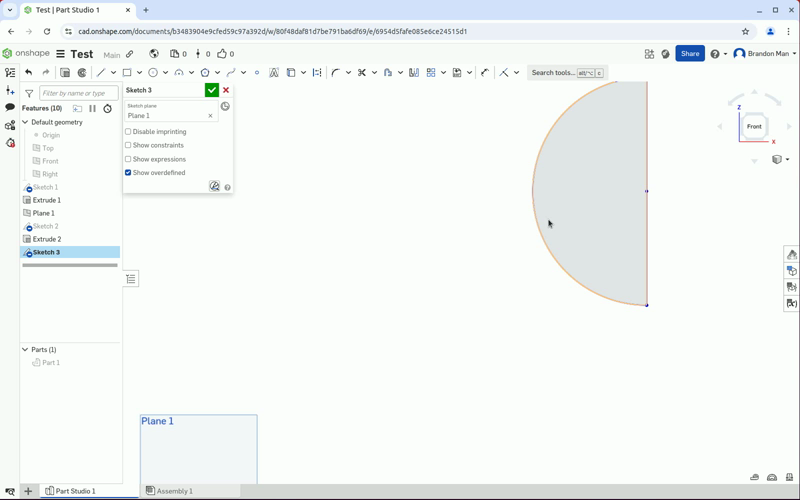
scroll(6)
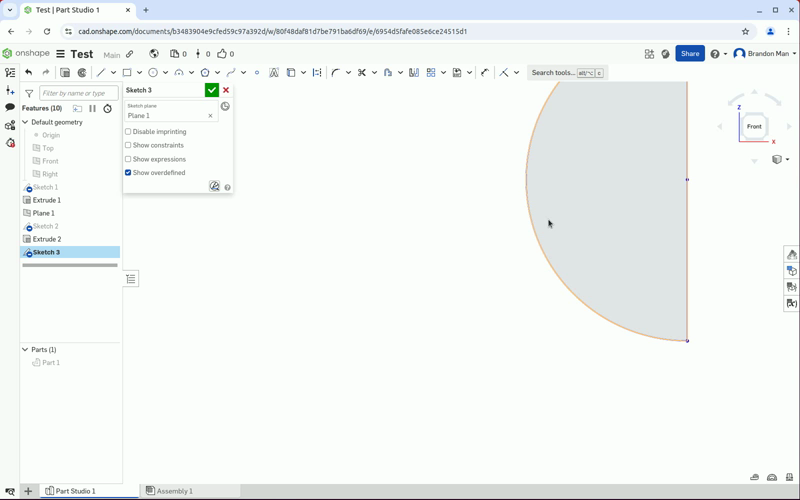
scroll(6)
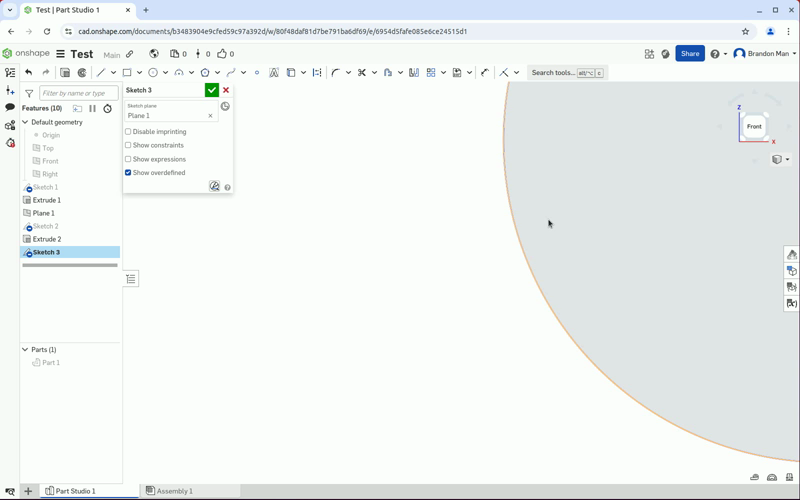
click(548, 219)
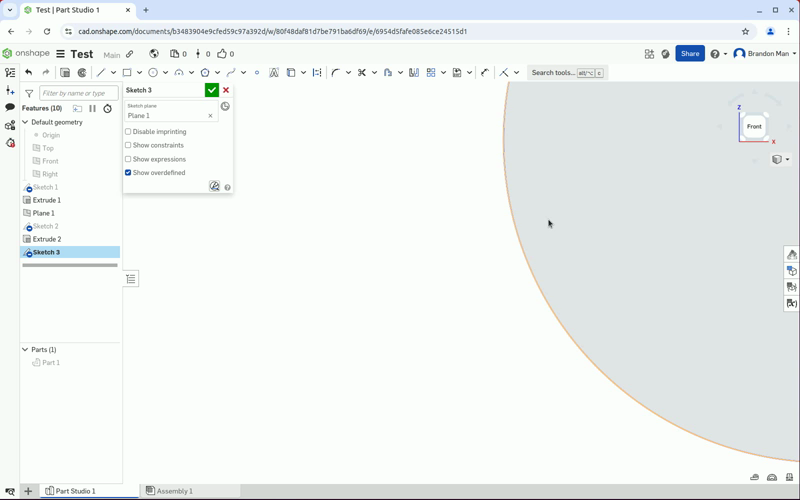
scroll(-6)
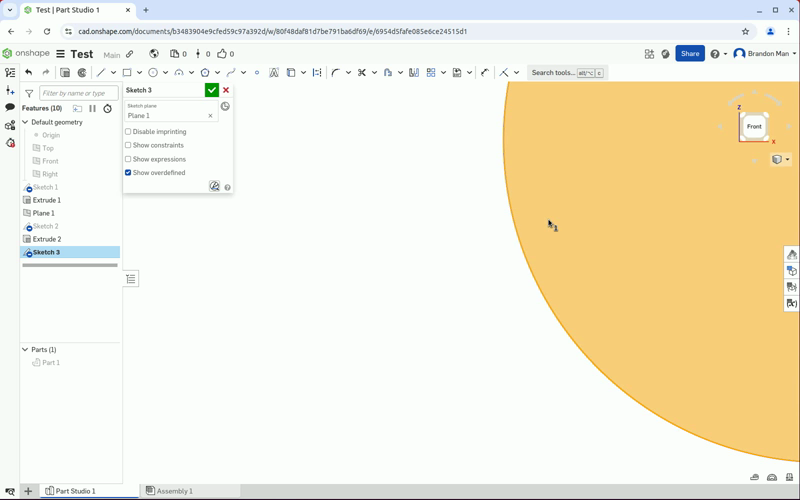
scroll(-6)
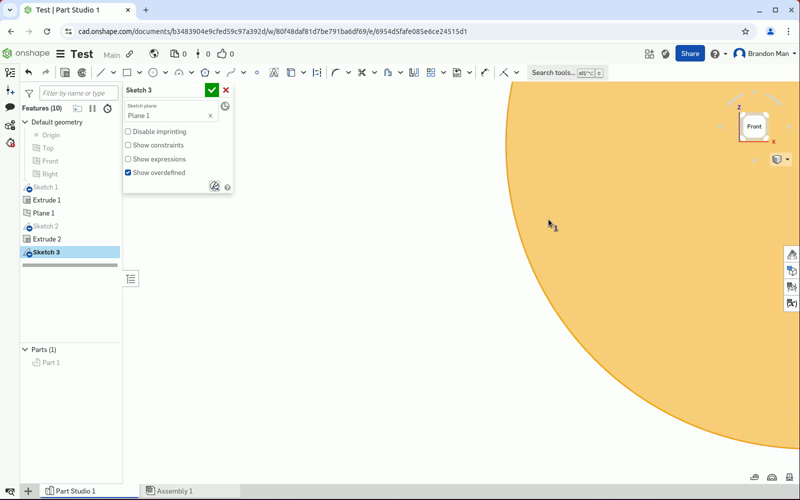
scroll(-6)
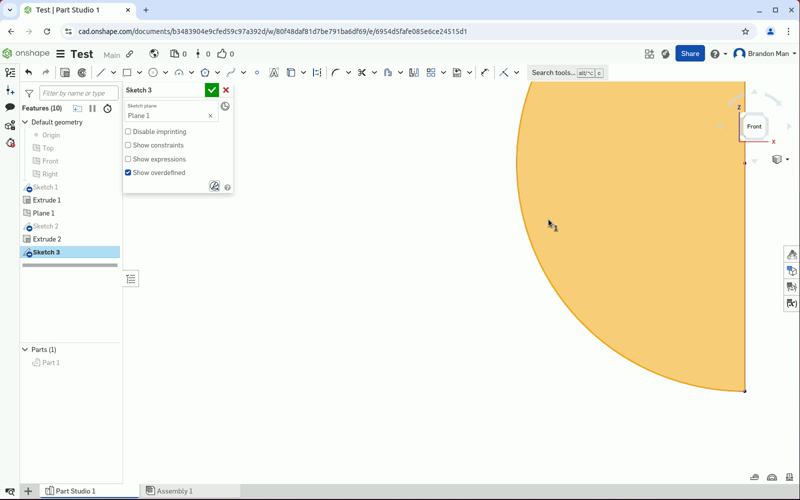
scroll(-6)
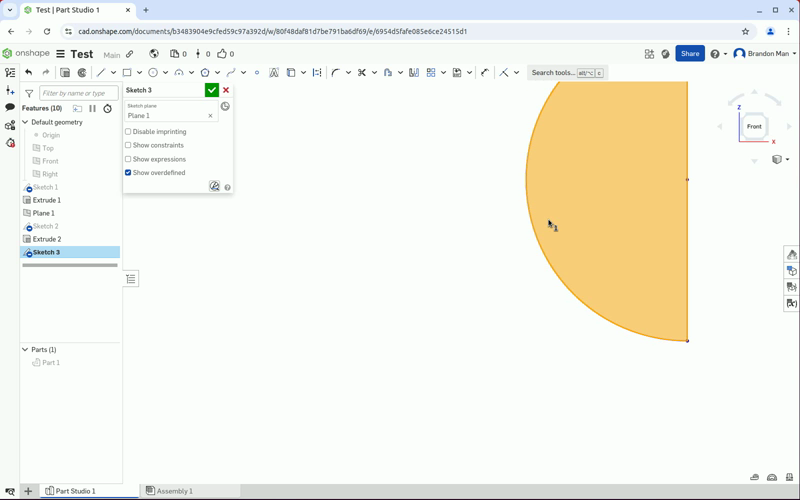
scroll(-6)
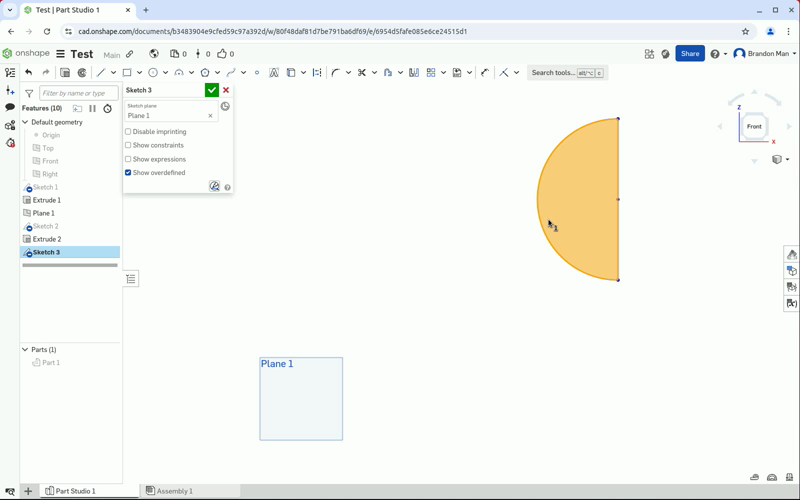
scroll(-6)
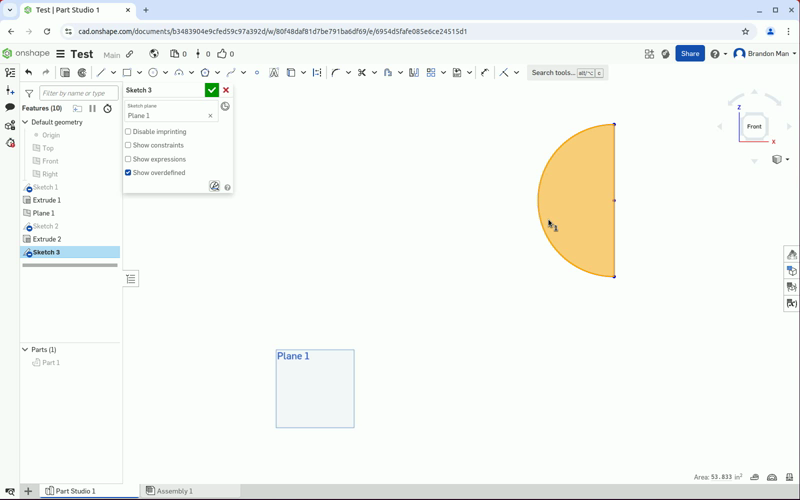
scroll(-6)
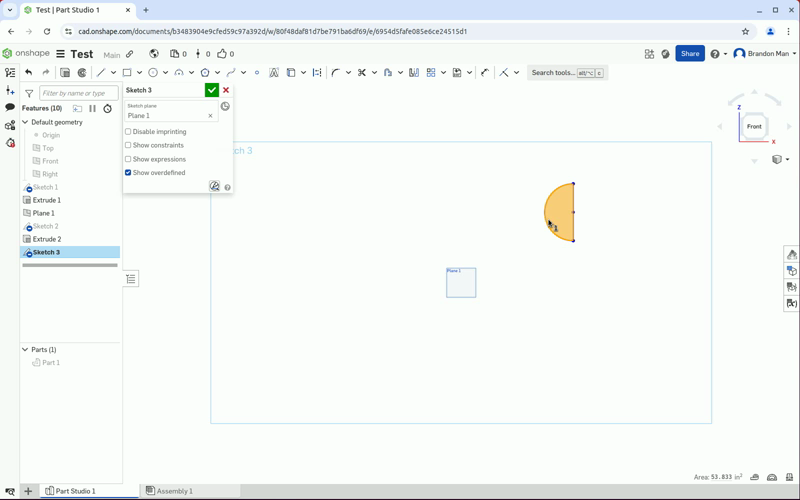
mouse_move(73, 352)
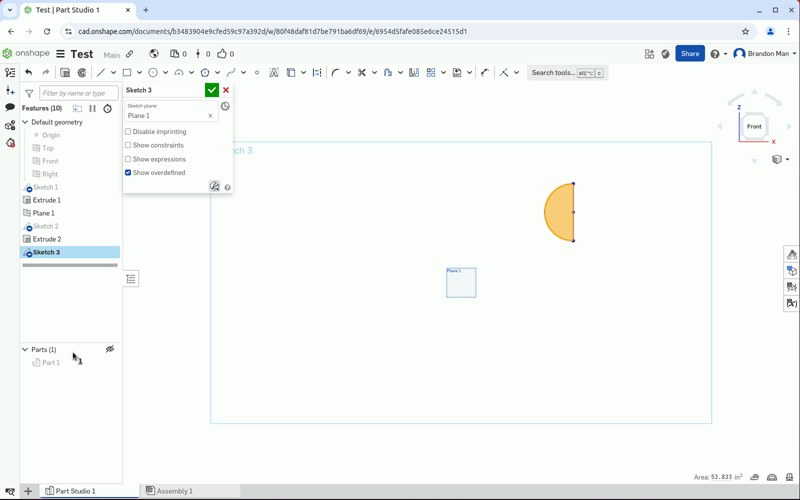
key(shift+y)
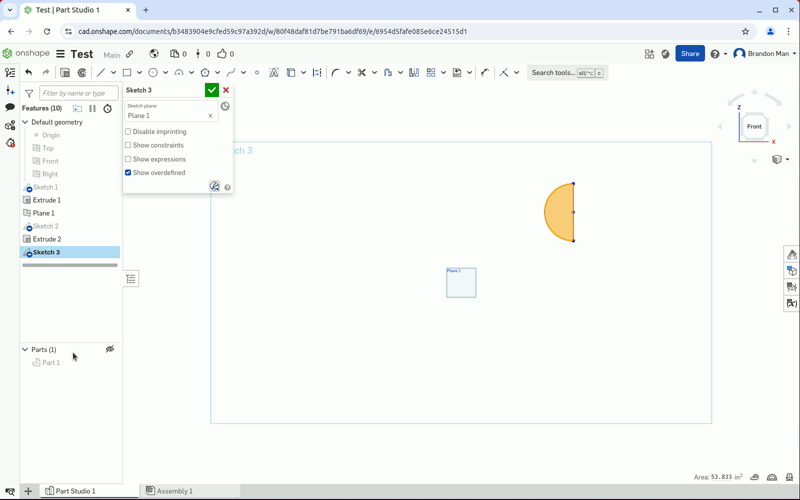
key(shift+e)
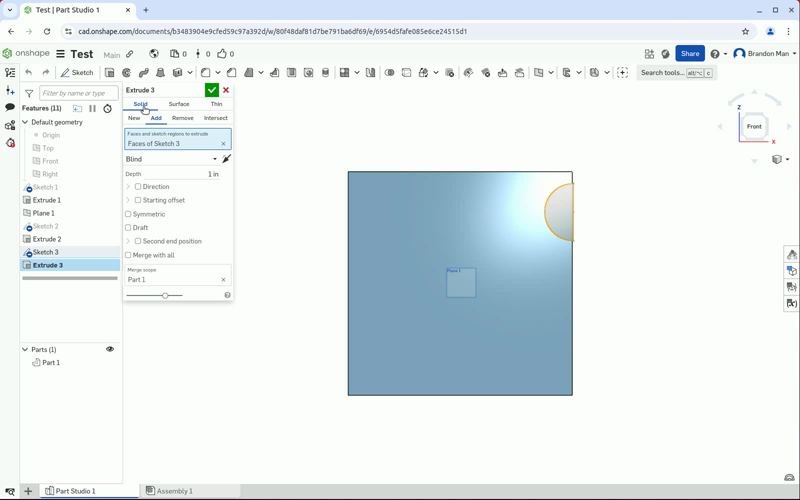
mouse_move(143, 106)
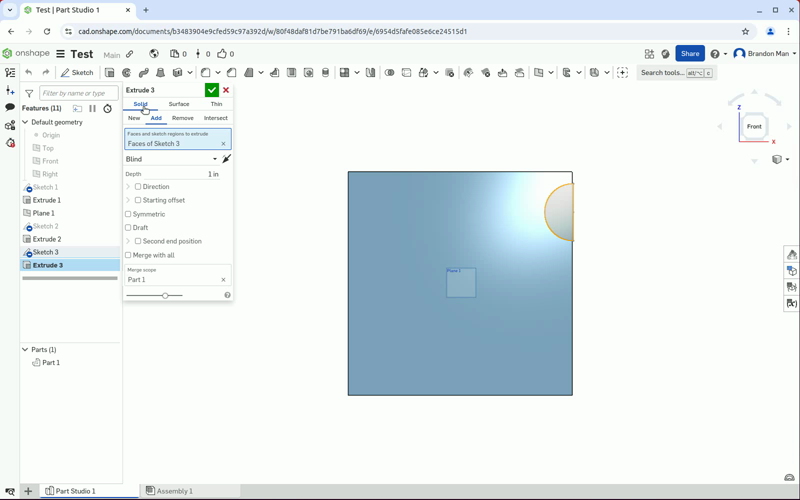
click(143, 106)
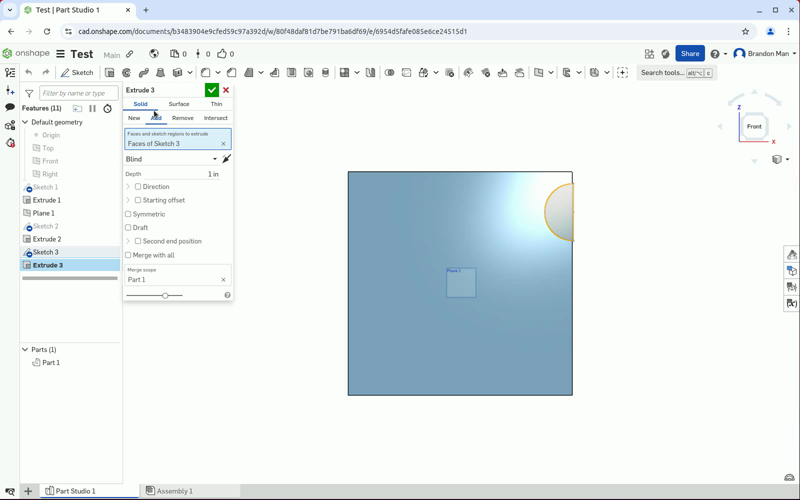
mouse_move(186, 120)
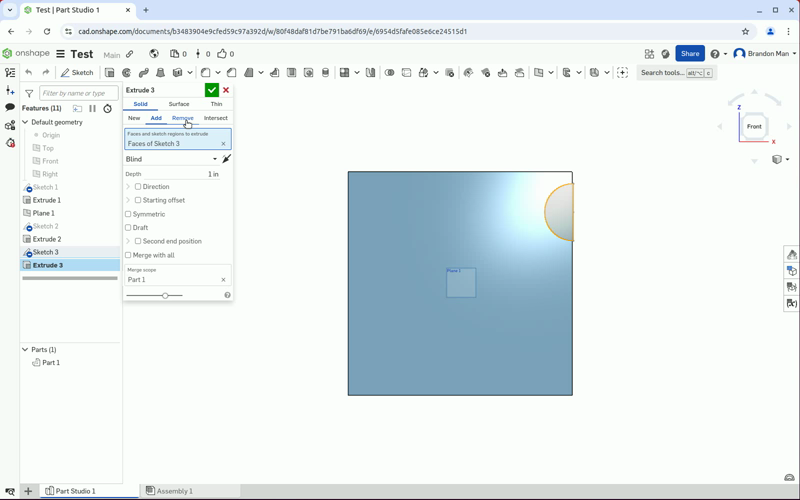
click(186, 120)
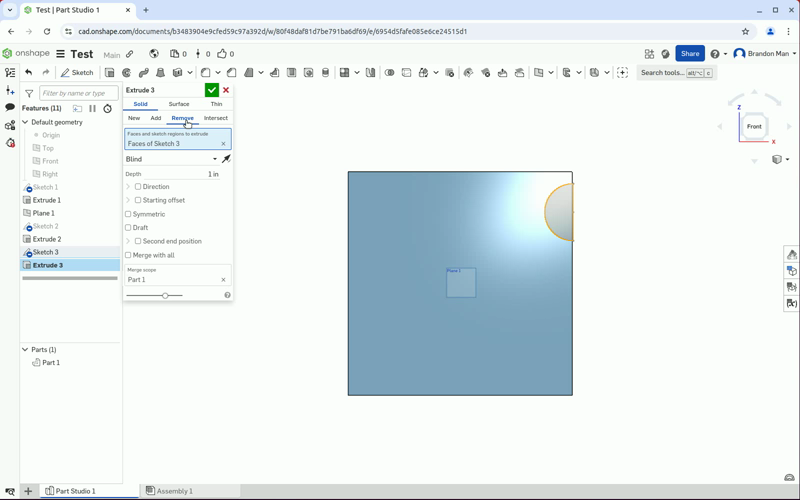
key(tab, 4)
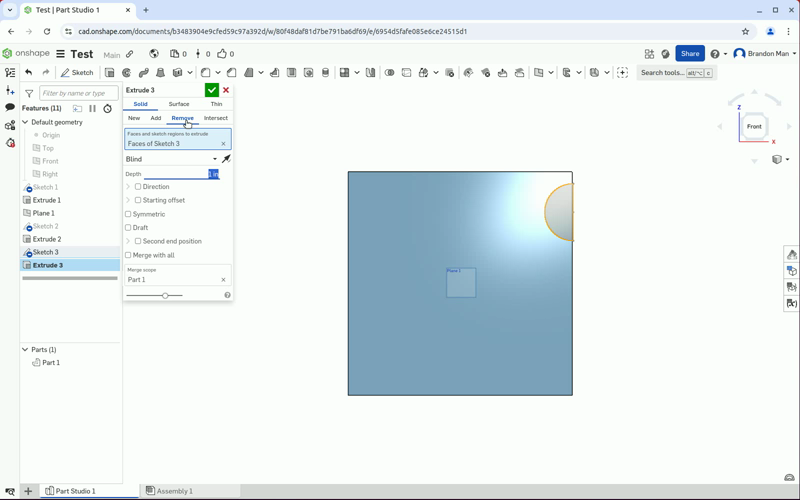
text(2.889)
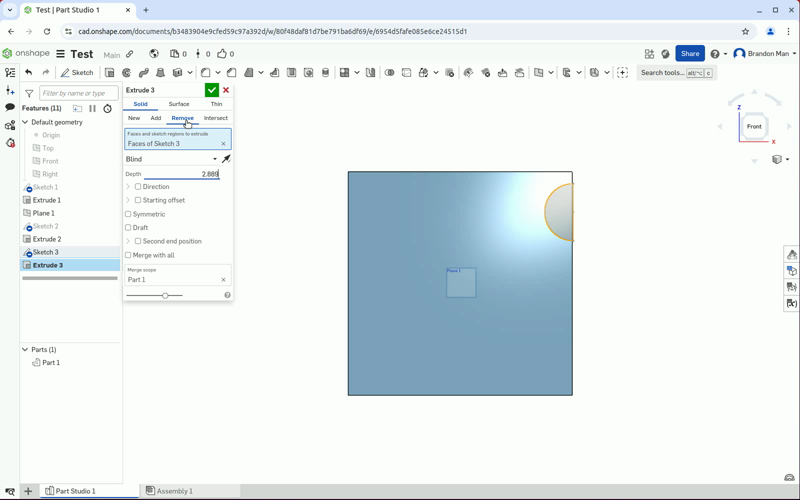
key(tab, 6)
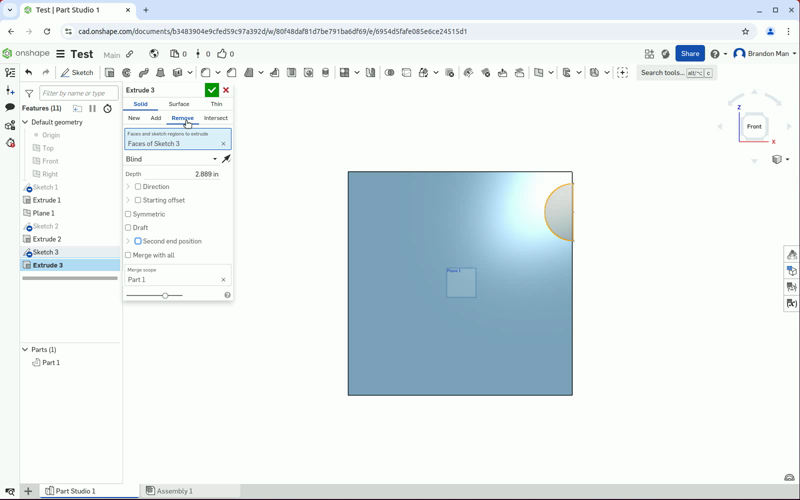
key(space)
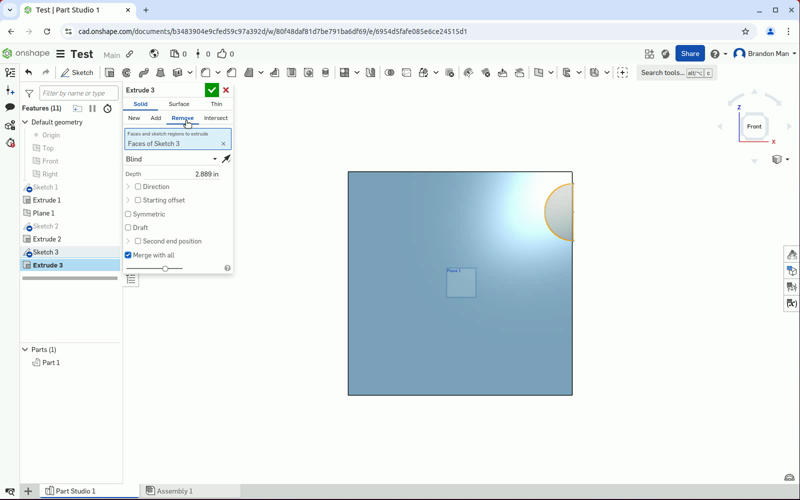
key(enter)
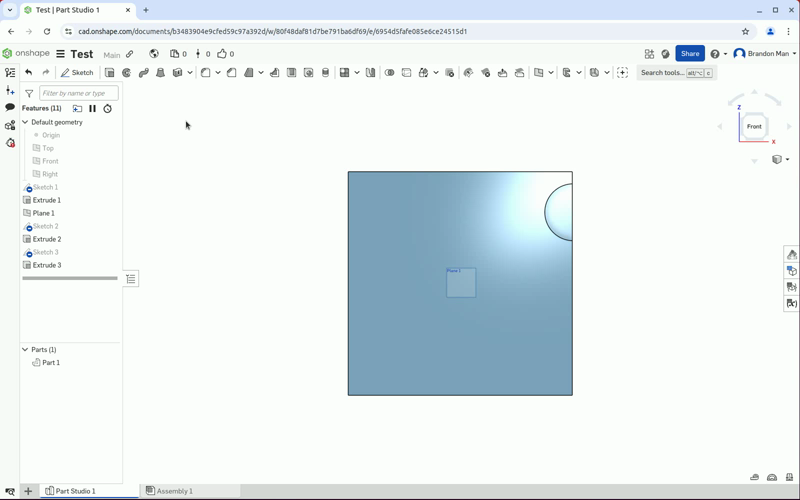
key(shift+h)
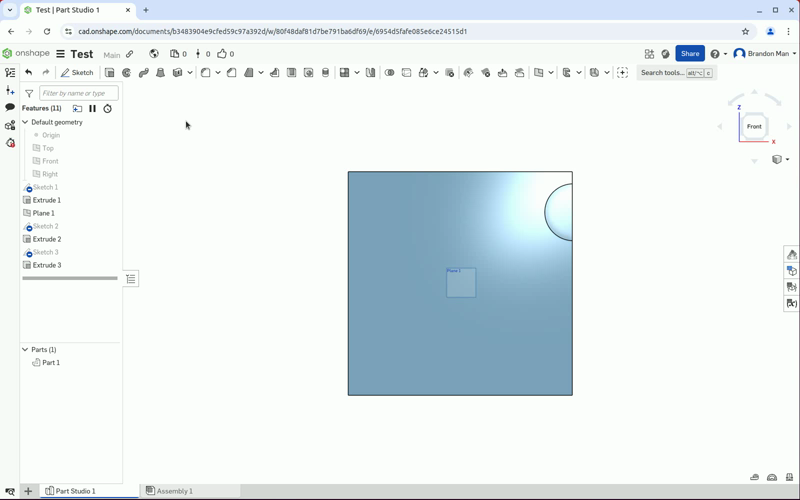
key(shift+h)
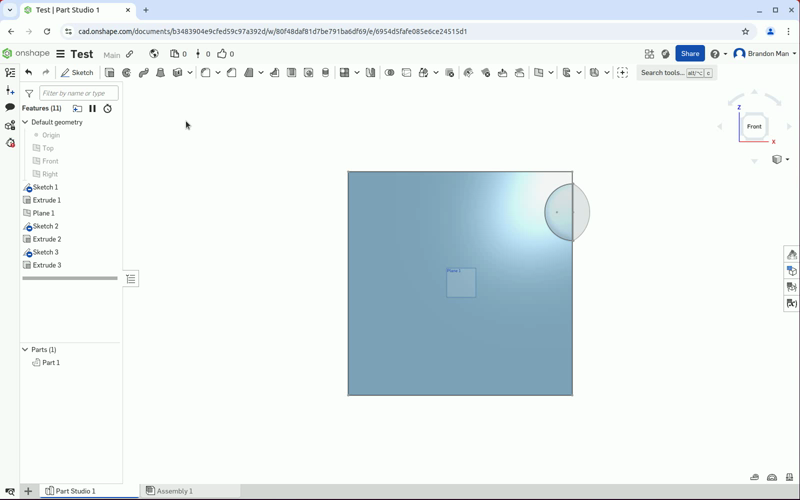
key(shift+7)
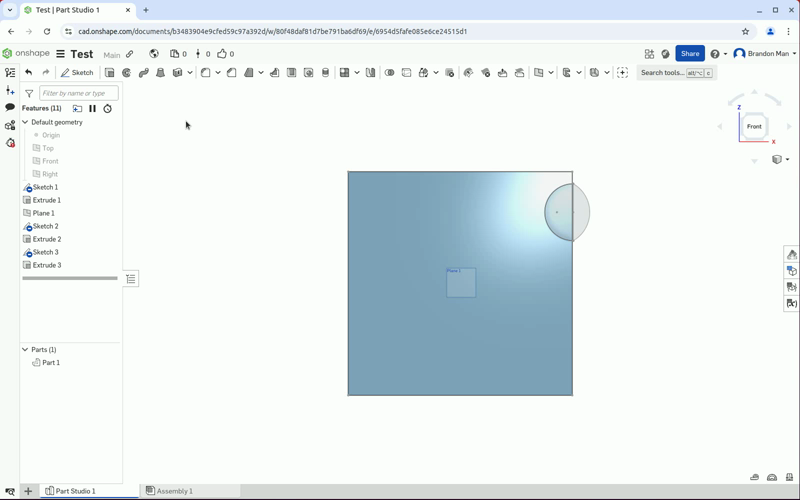
key(left, 2)
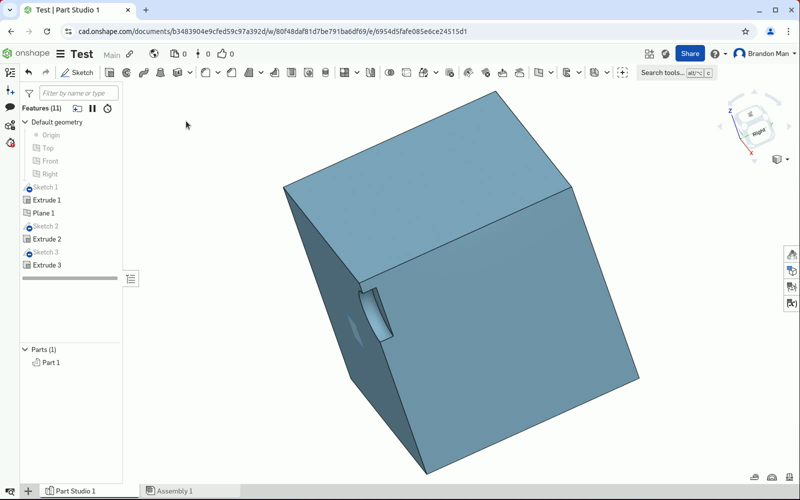
key(down, 2)
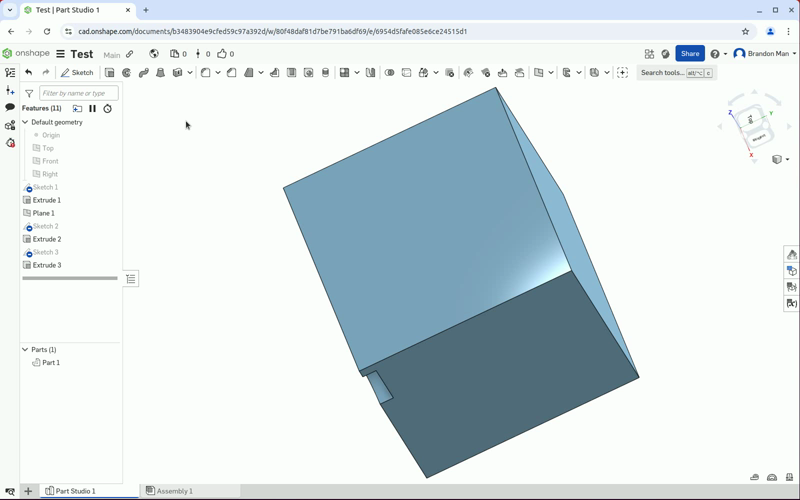
key(up, 2)
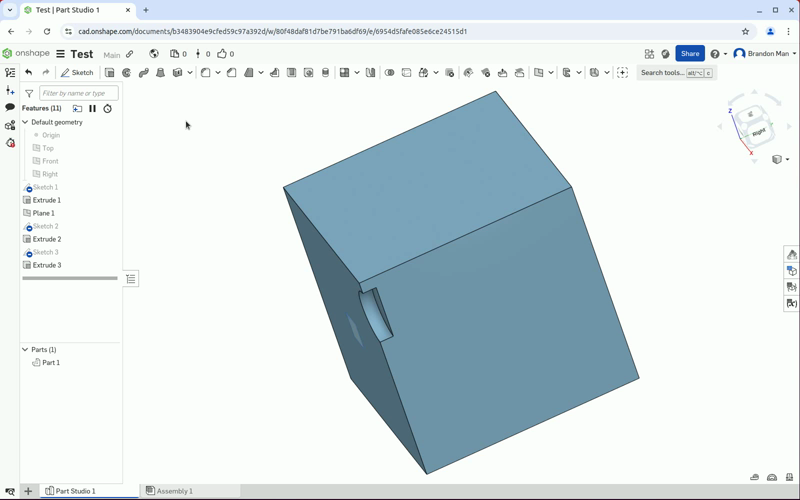
key(right, 2)
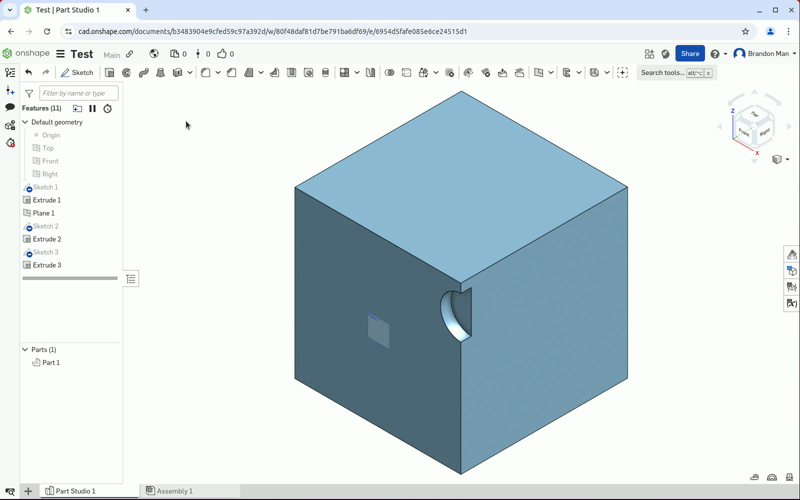
mouse_move(73, 189)
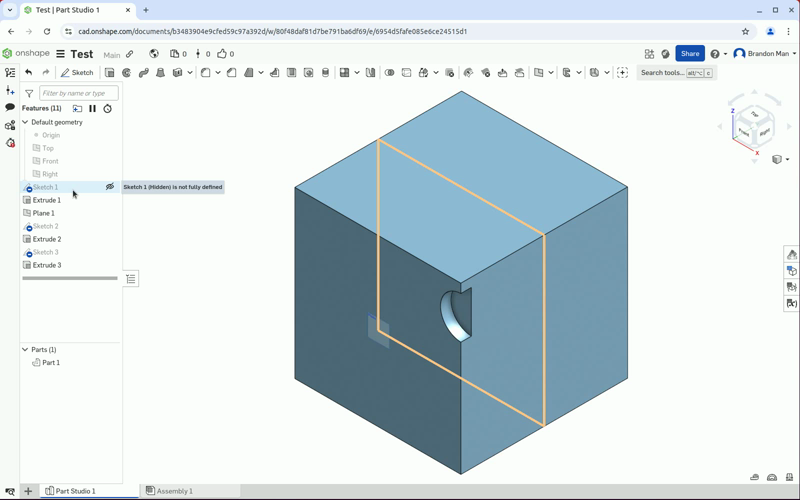
click(73, 189)